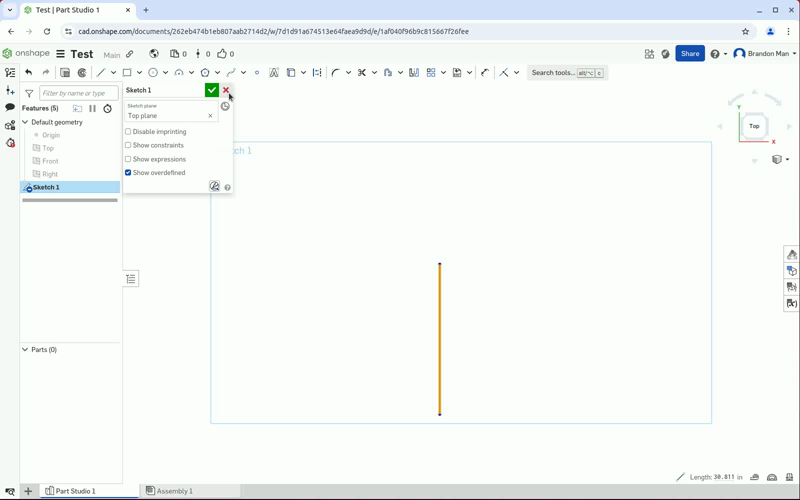
key(shift+h)
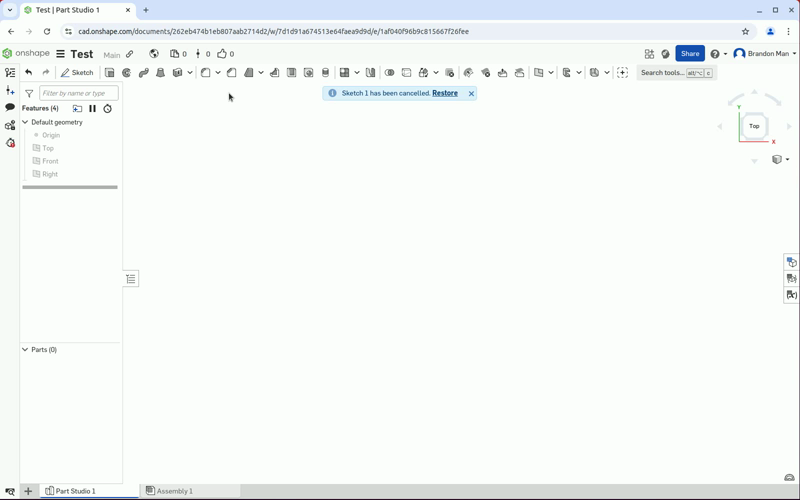
mouse_move(73, 352)
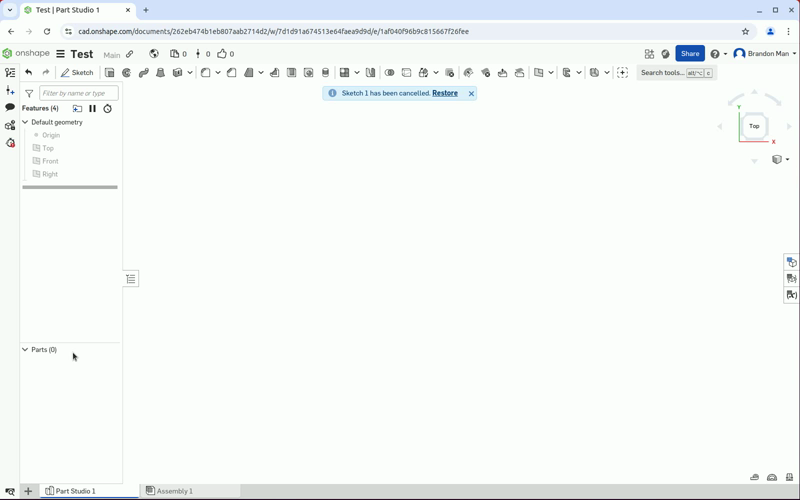
key(y)
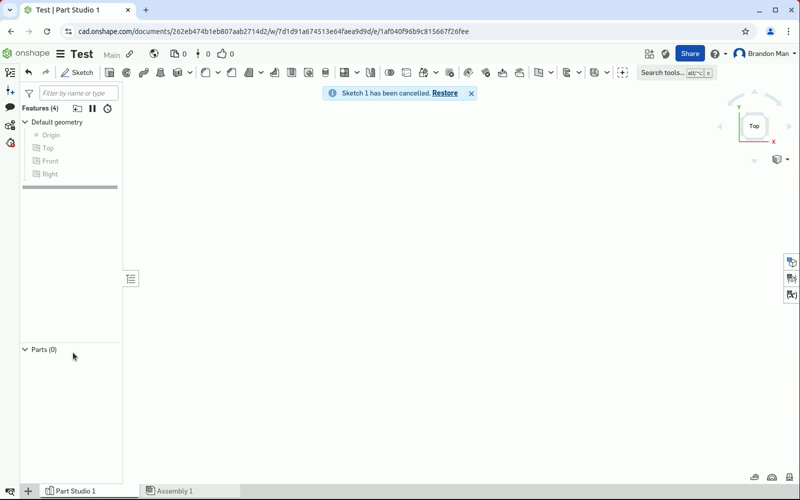
key(shift+p)
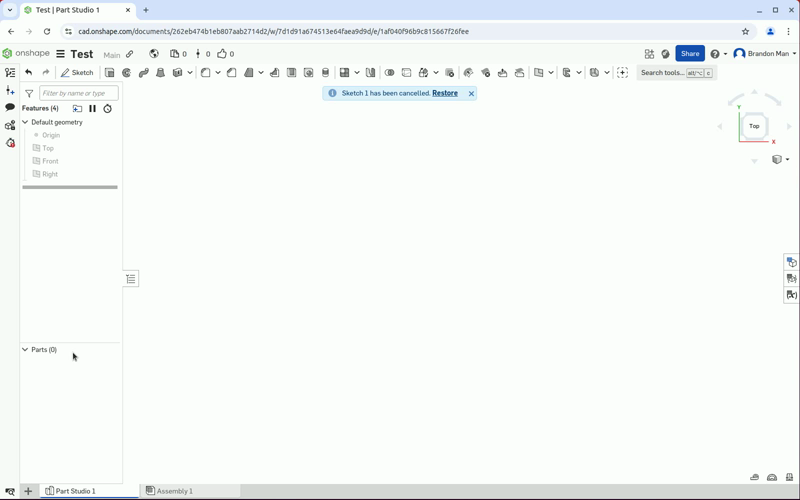
key(space)
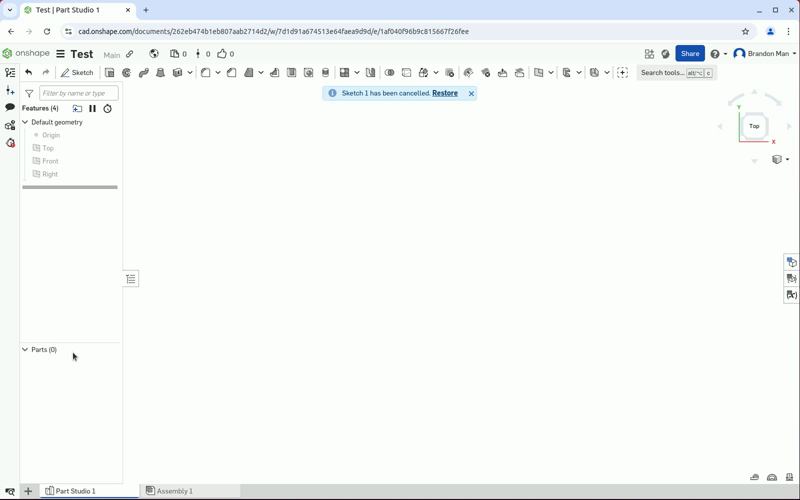
key_down(shift)
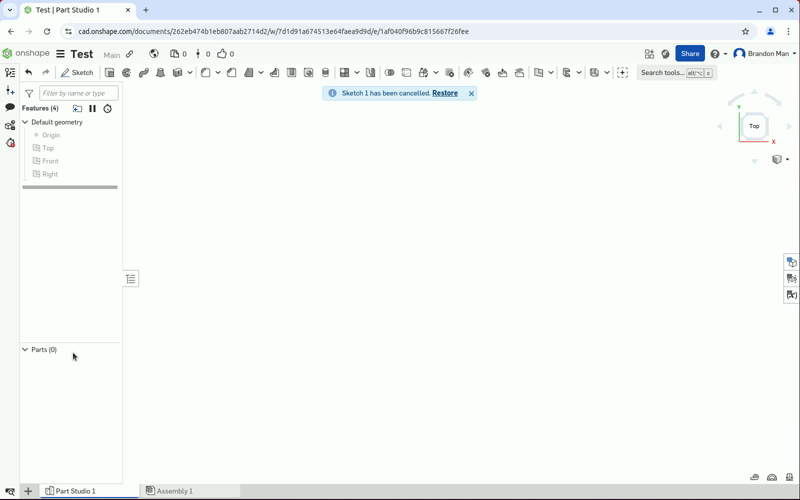
key(up)
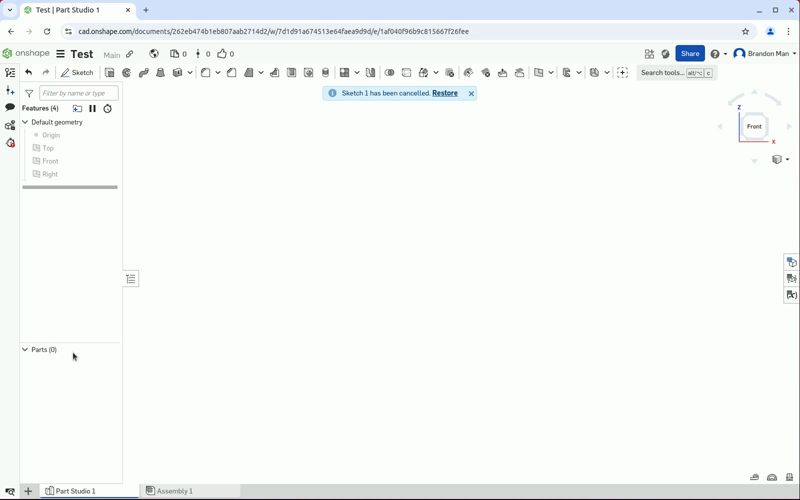
key_up(shift)
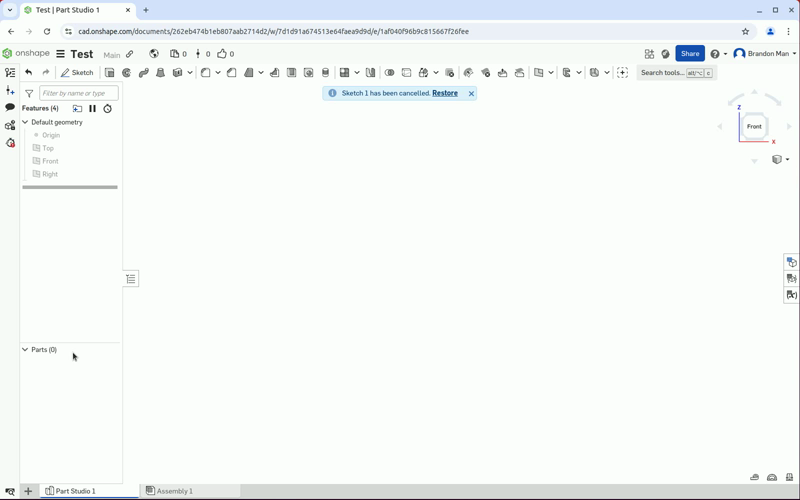
mouse_move(73, 352)
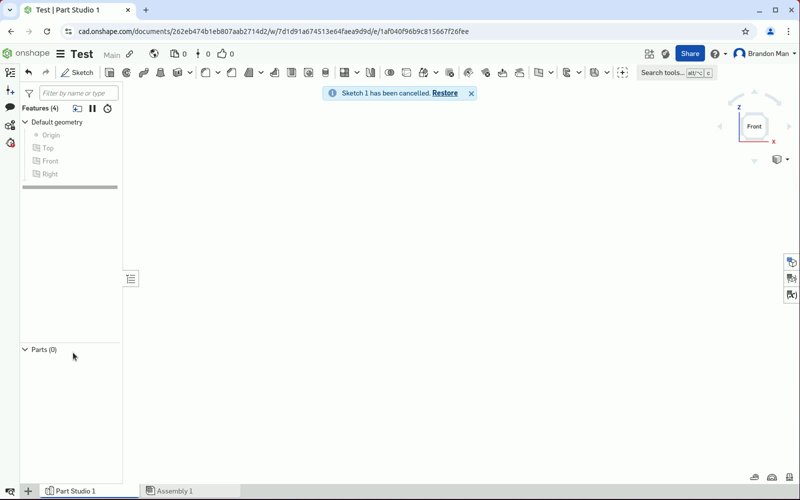
key(shift+y)
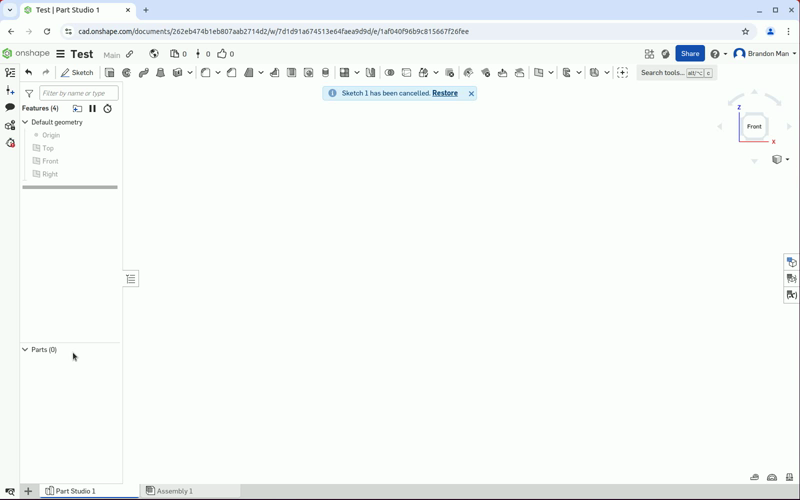
key(shift+s)
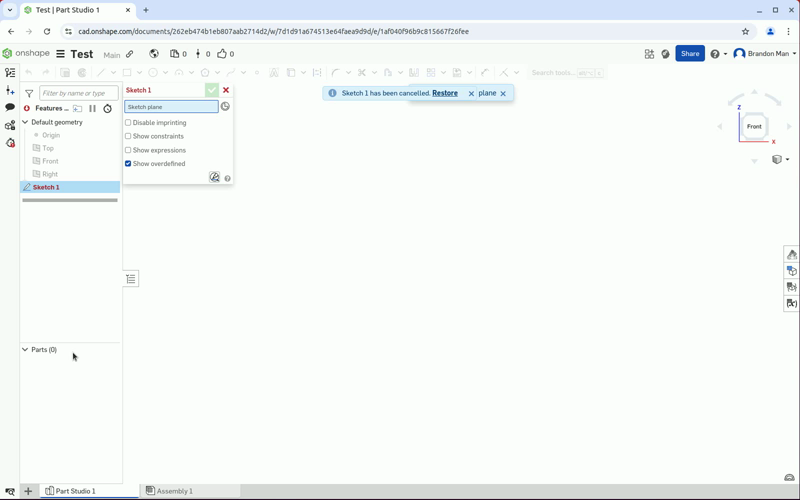
mouse_move(73, 163)
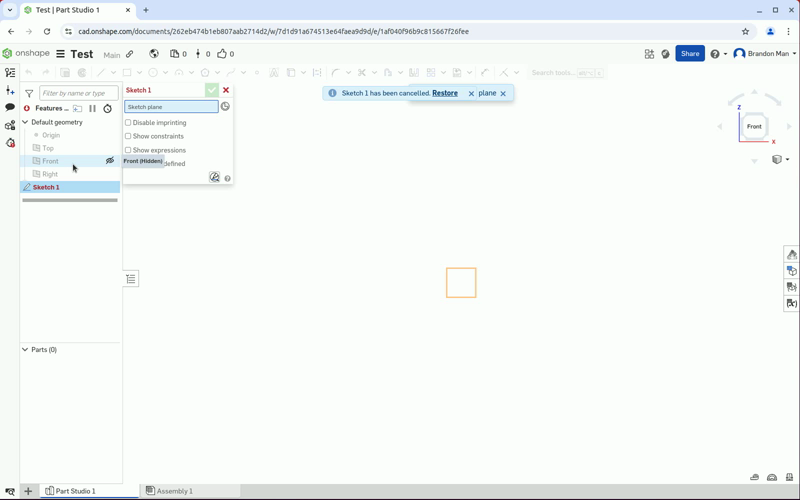
click(73, 163)
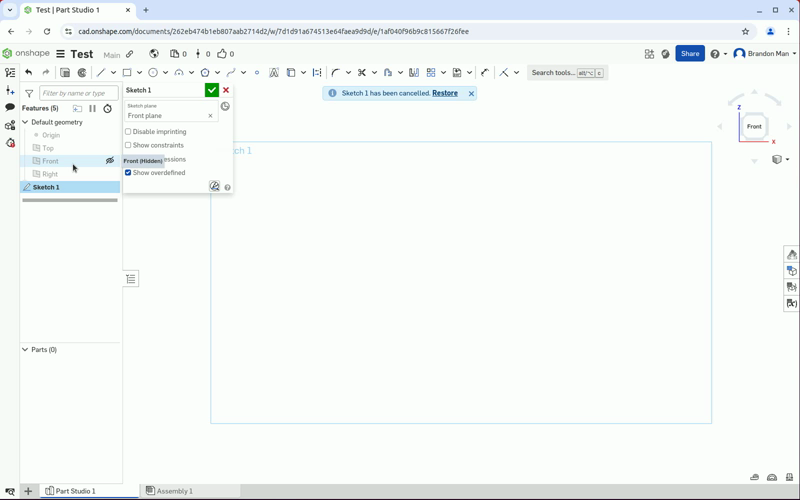
mouse_move(73, 352)
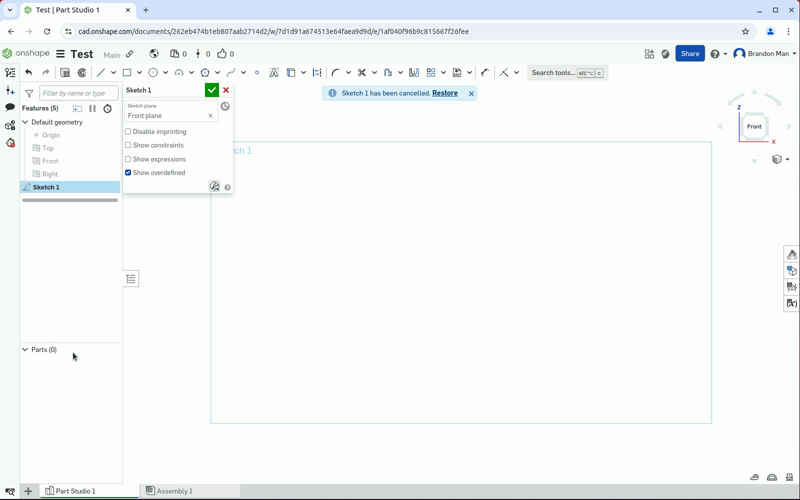
key(y)
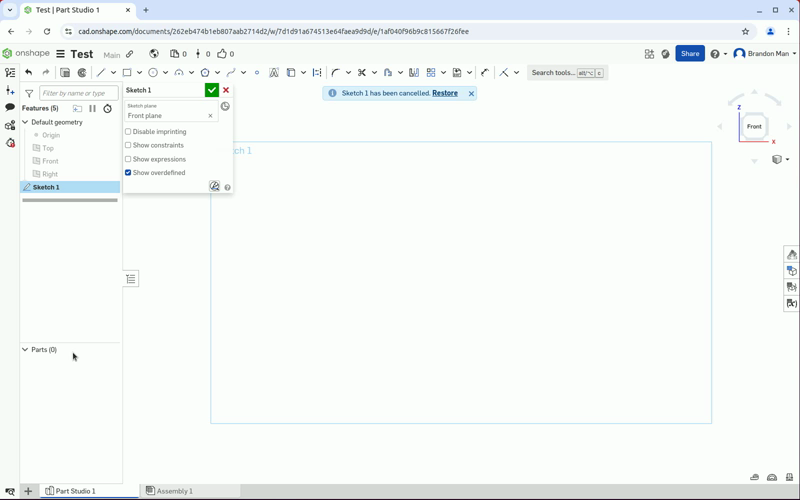
key(l)
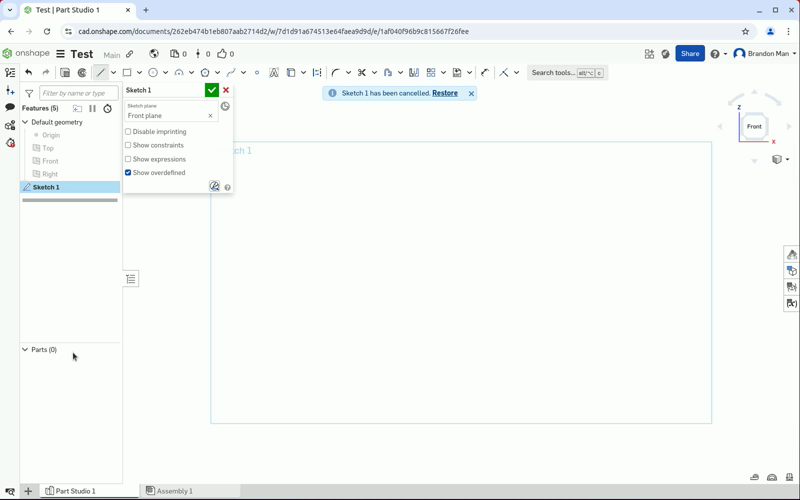
key_down(shift)
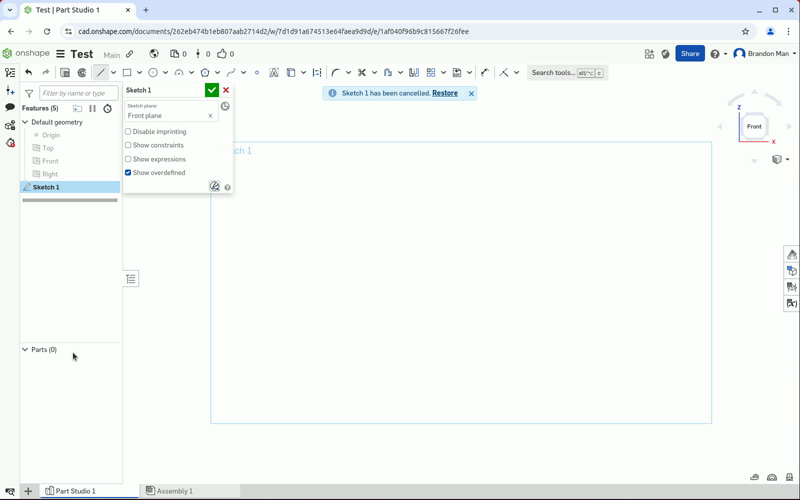
mouse_move(377, 287)
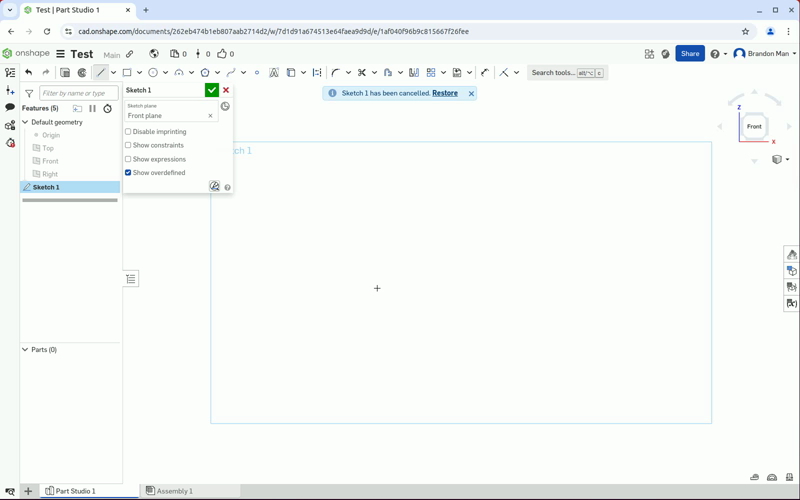
click(377, 287)
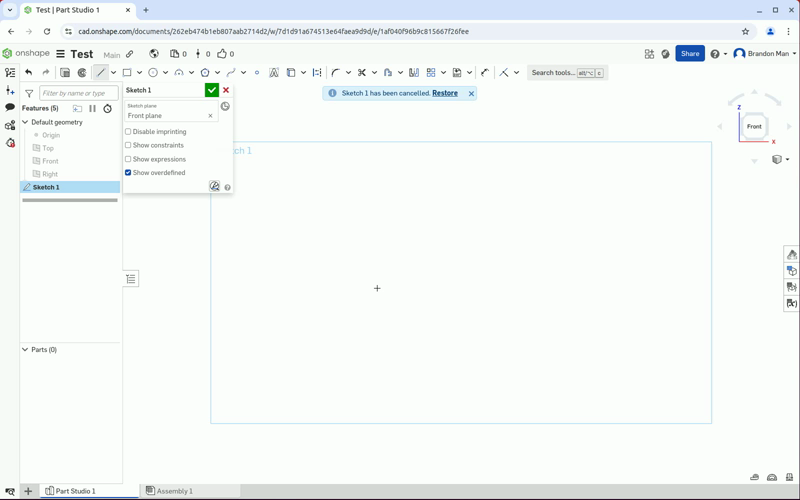
key_up(shift)
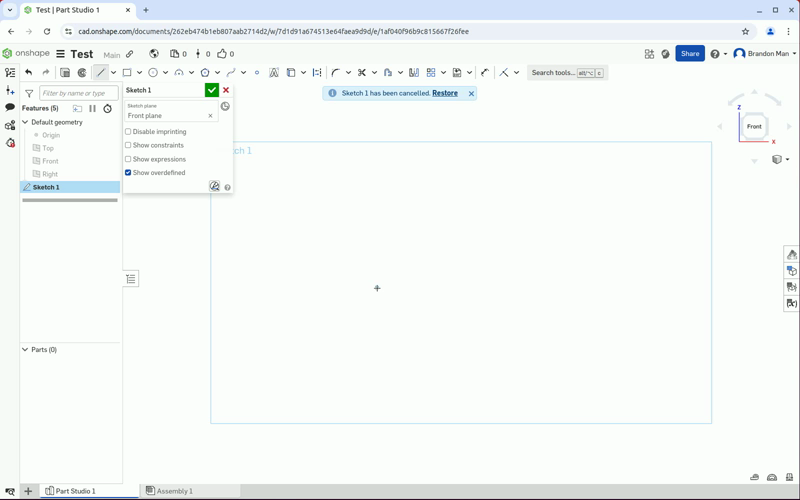
key_down(shift)
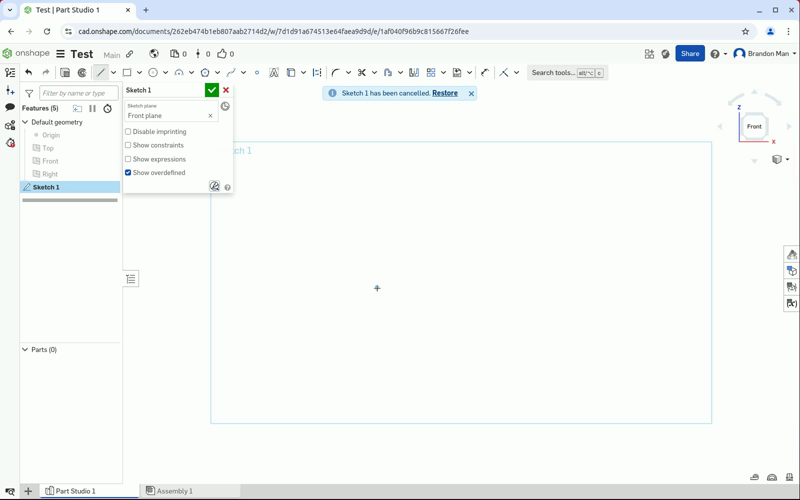
mouse_move(543, 287)
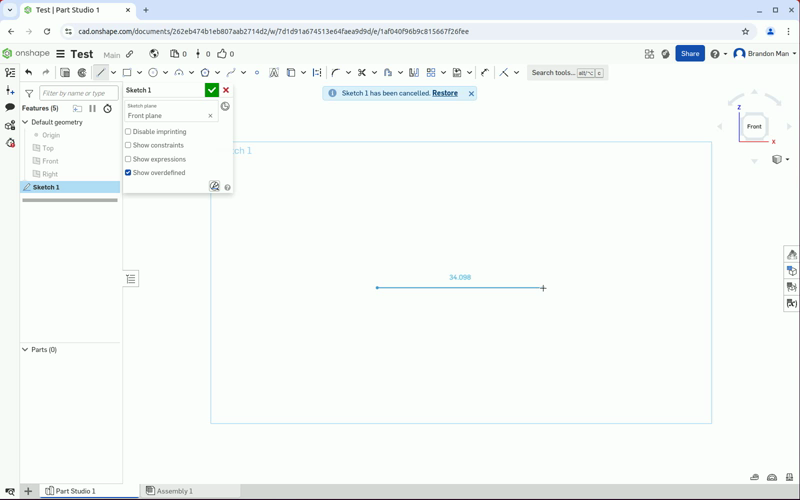
click(543, 287)
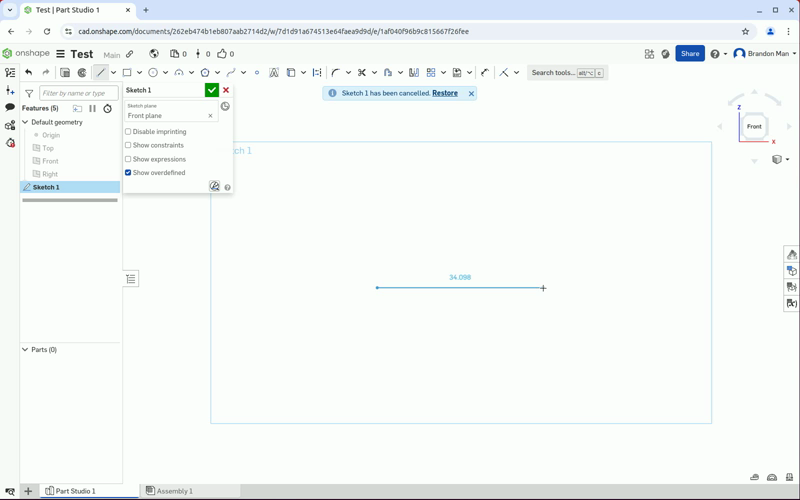
key_up(shift)
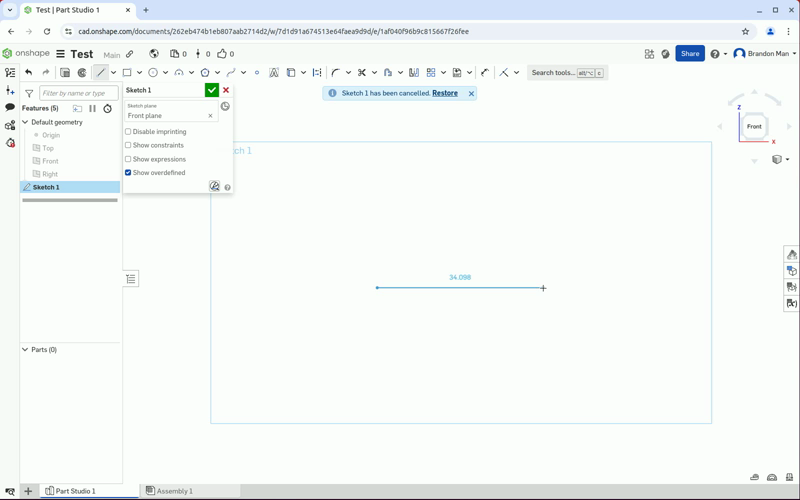
key_down(shift)
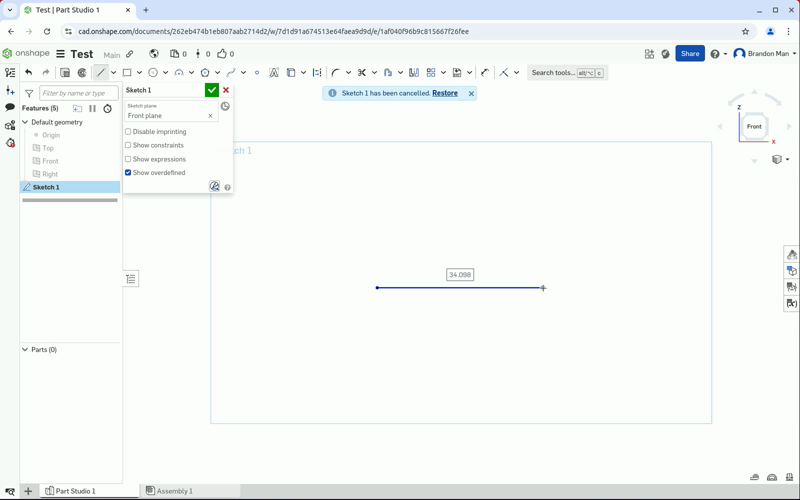
mouse_move(573, 287)
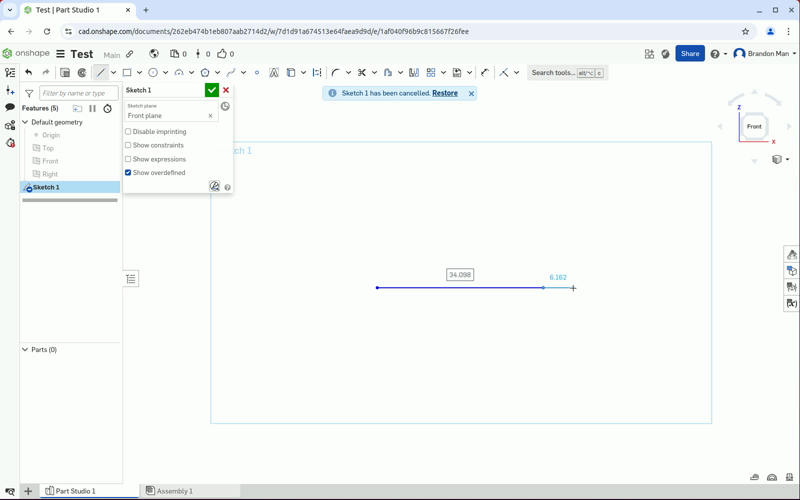
mouse_move(543, 277)
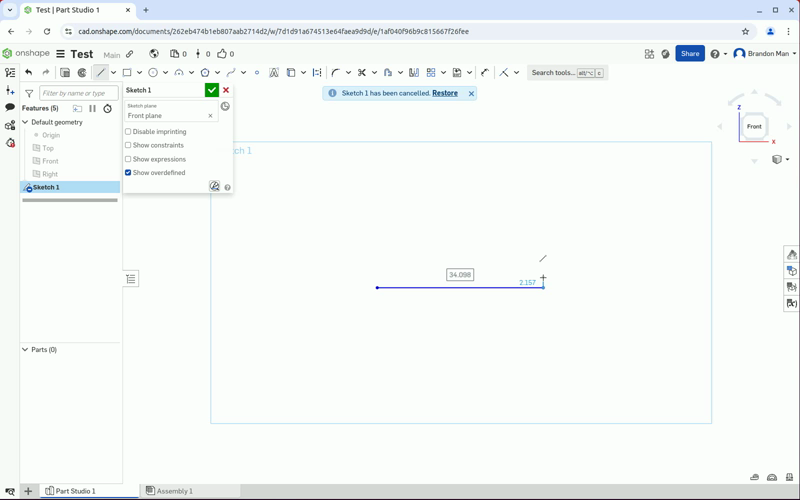
click(543, 277)
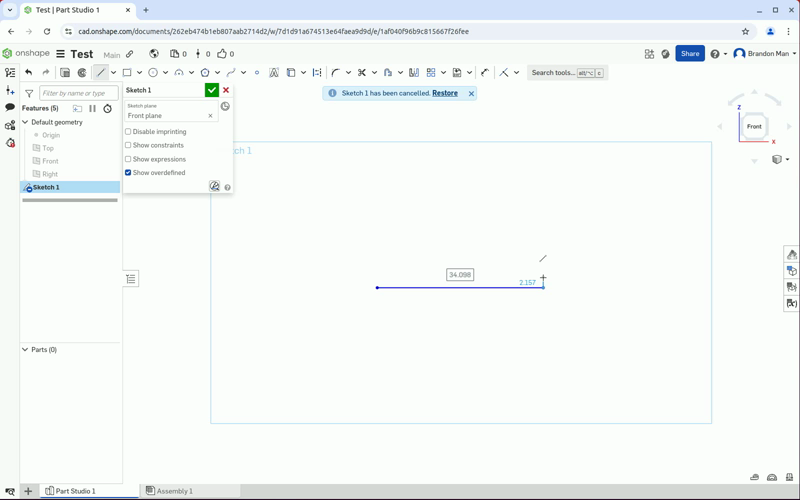
key_up(shift)
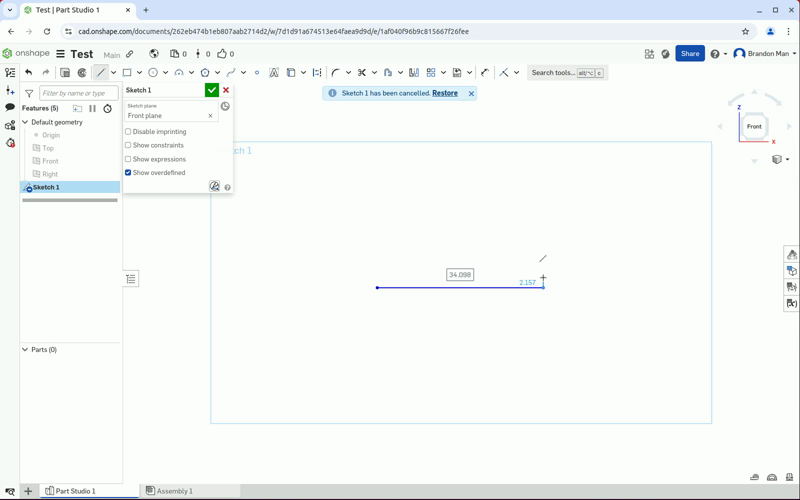
key_down(shift)
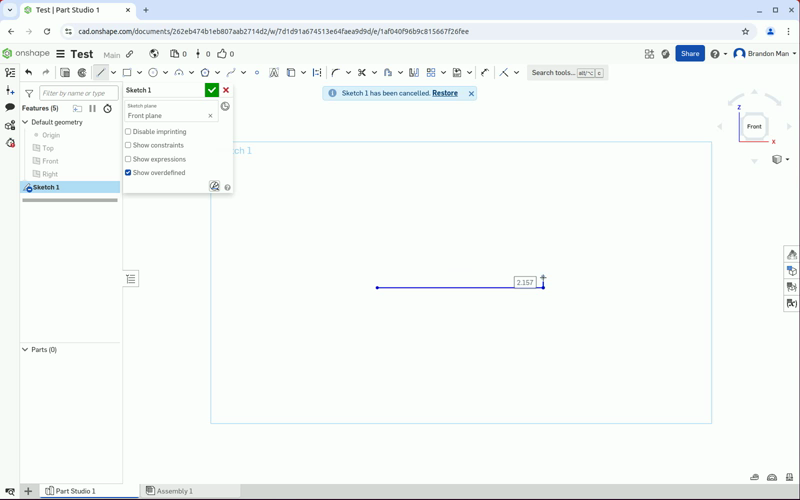
mouse_move(377, 277)
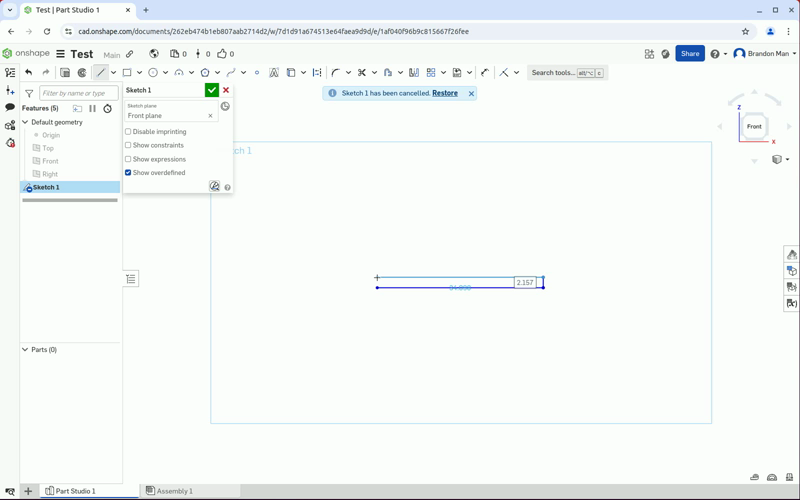
click(377, 277)
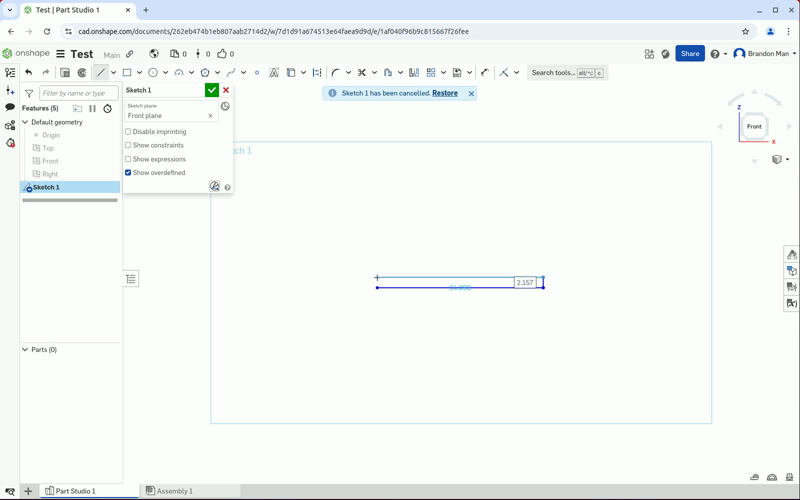
key_up(shift)
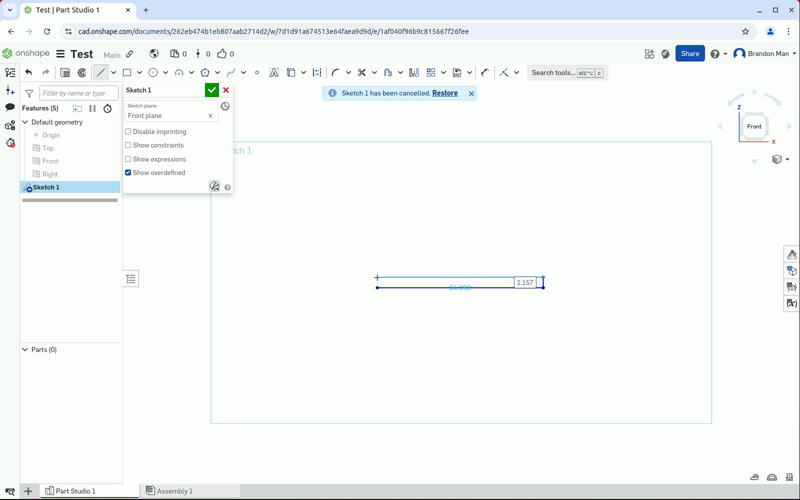
mouse_move(407, 277)
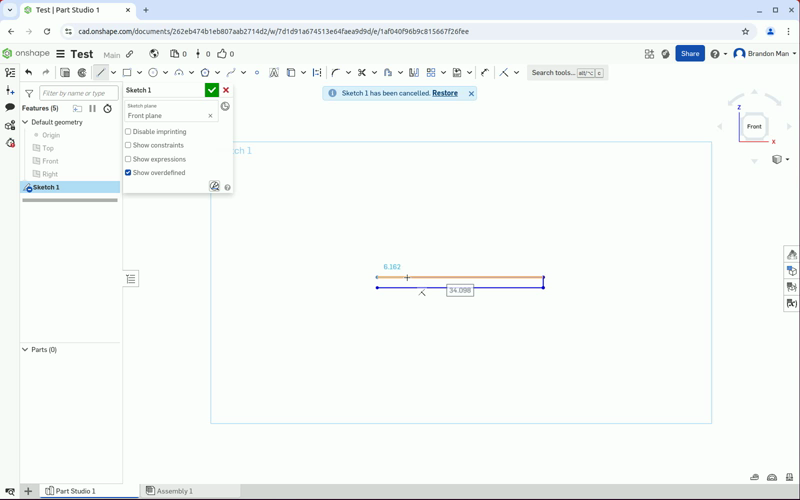
key_down(shift)
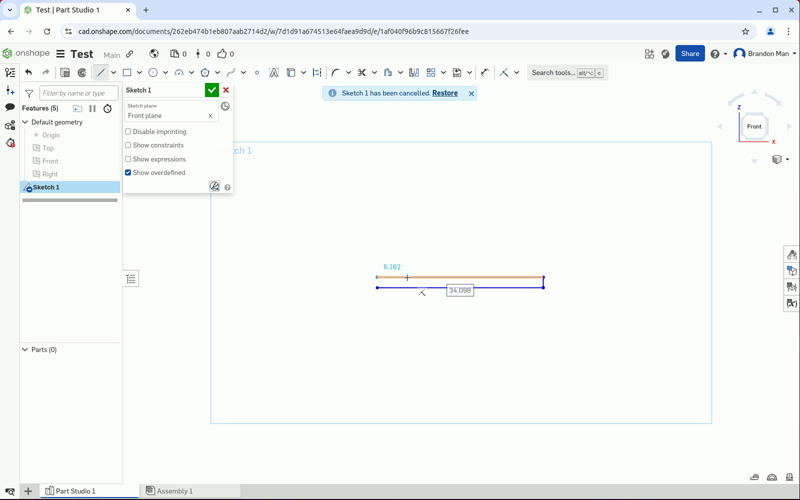
mouse_move(377, 287)
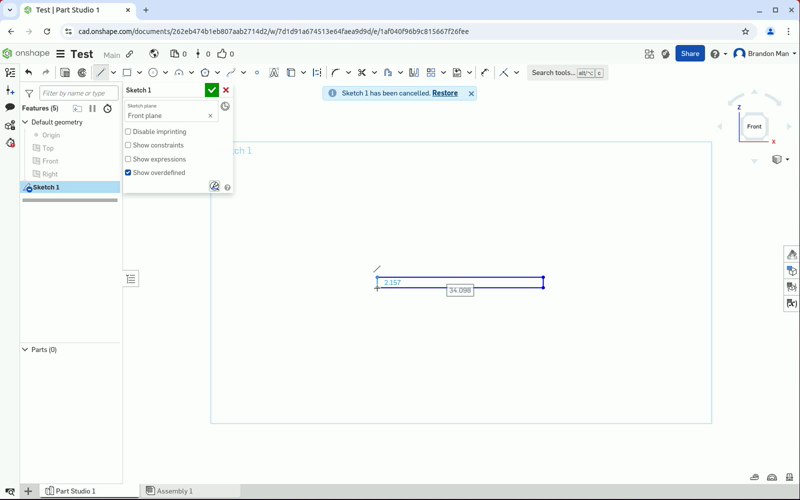
key_up(shift)
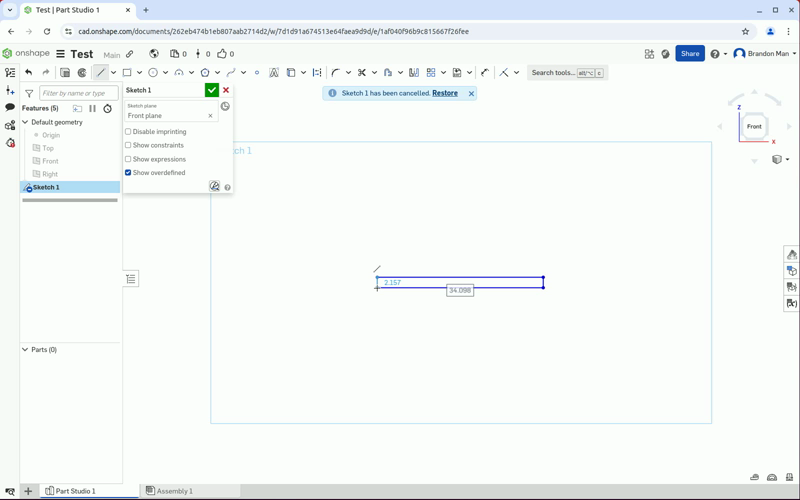
click(377, 287)
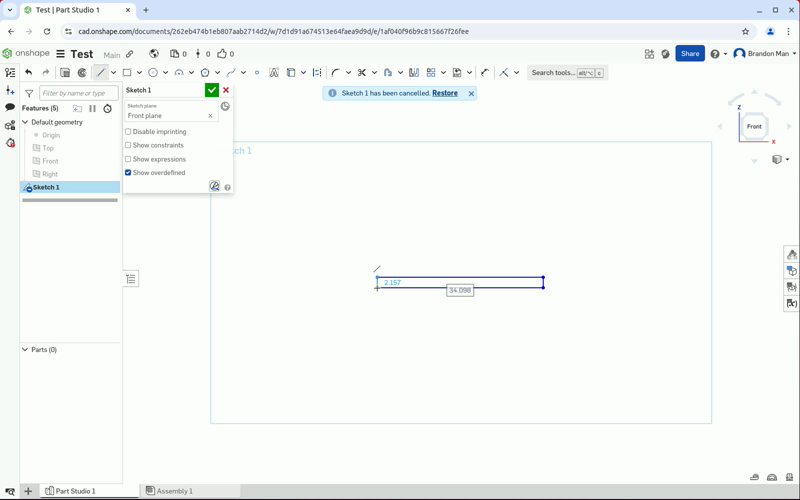
key(esc)
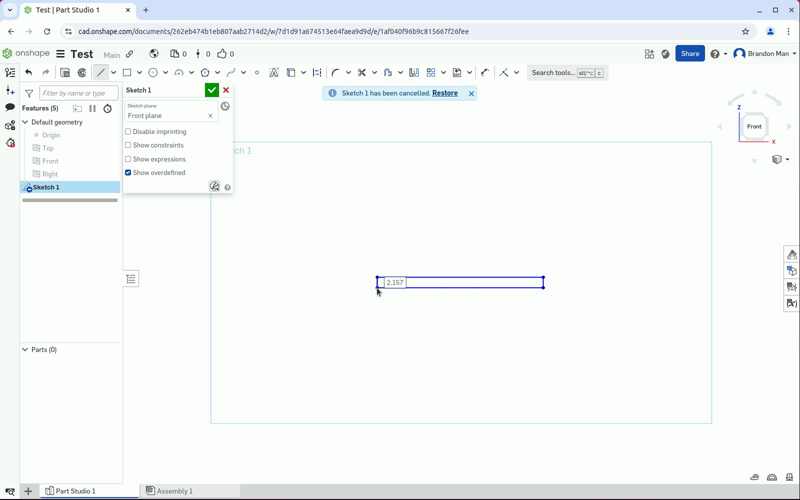
mouse_move(438, 280)
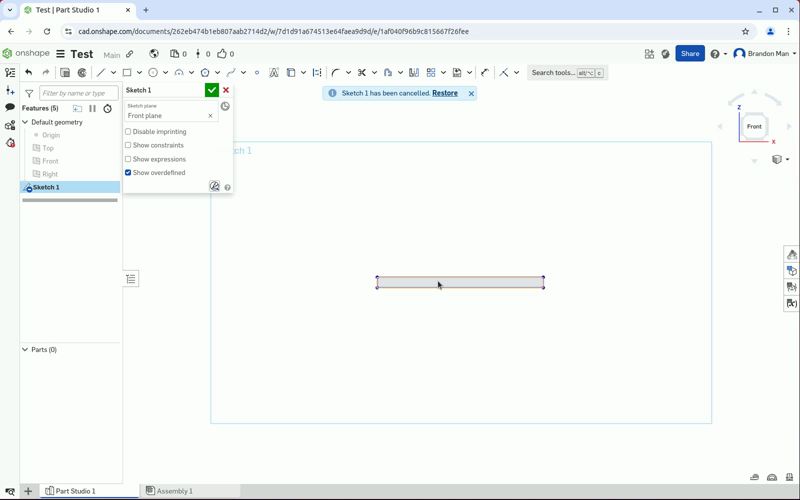
scroll(6)
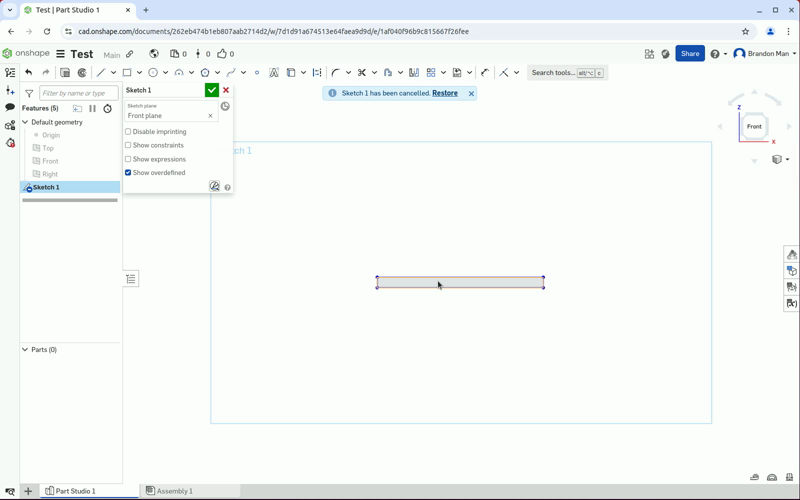
scroll(6)
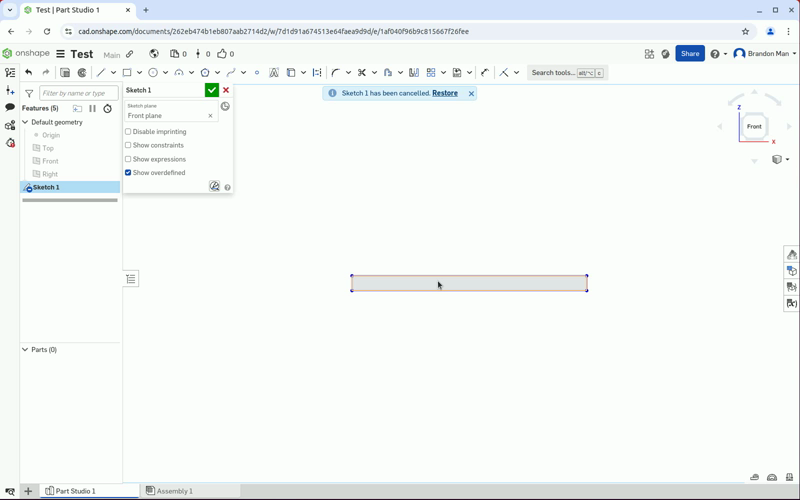
scroll(6)
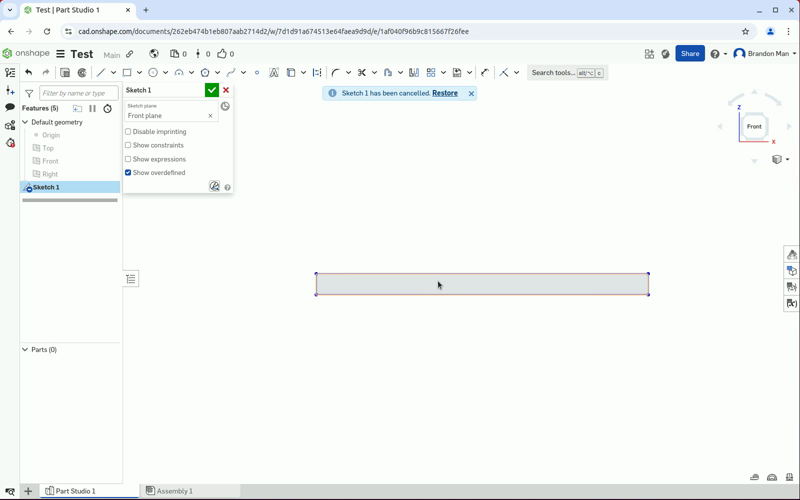
scroll(6)
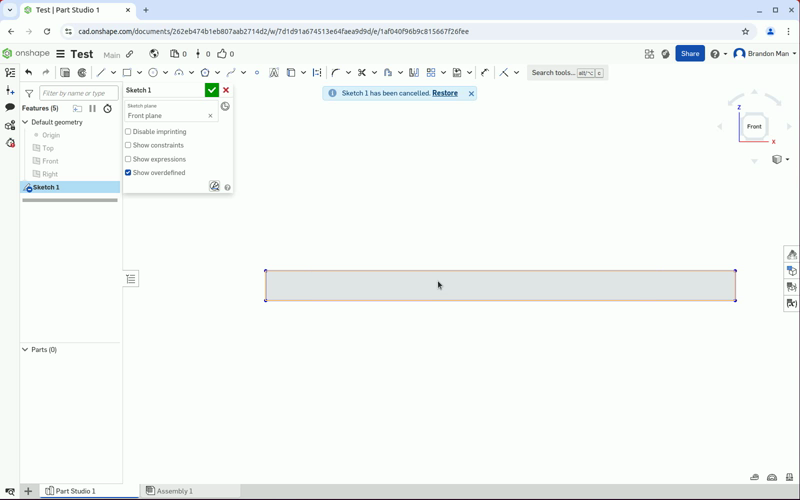
scroll(6)
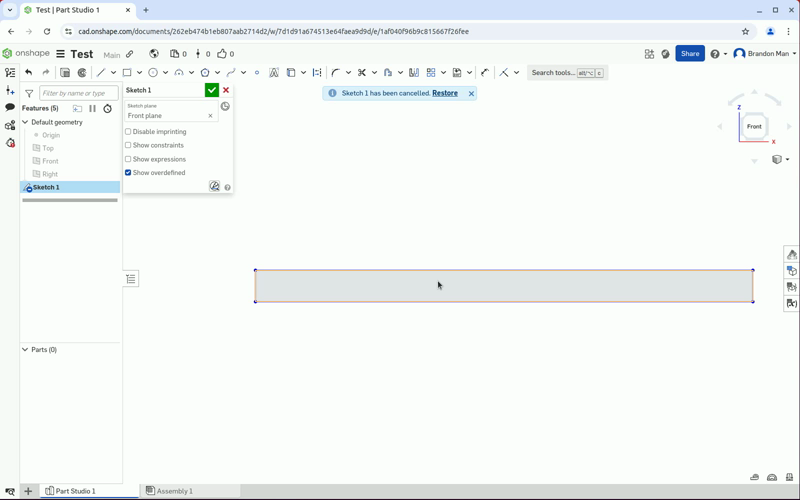
scroll(6)
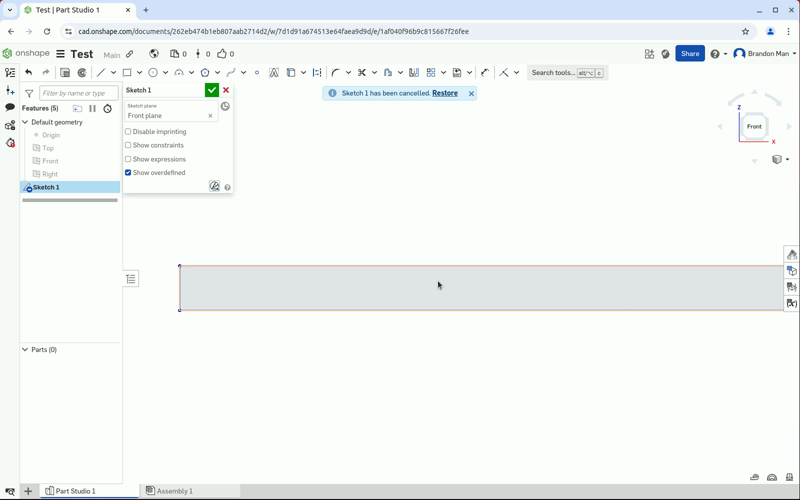
scroll(6)
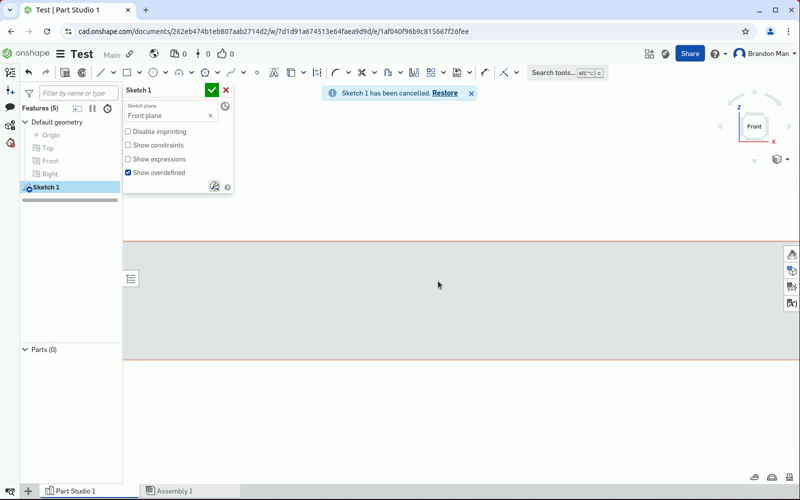
click(438, 280)
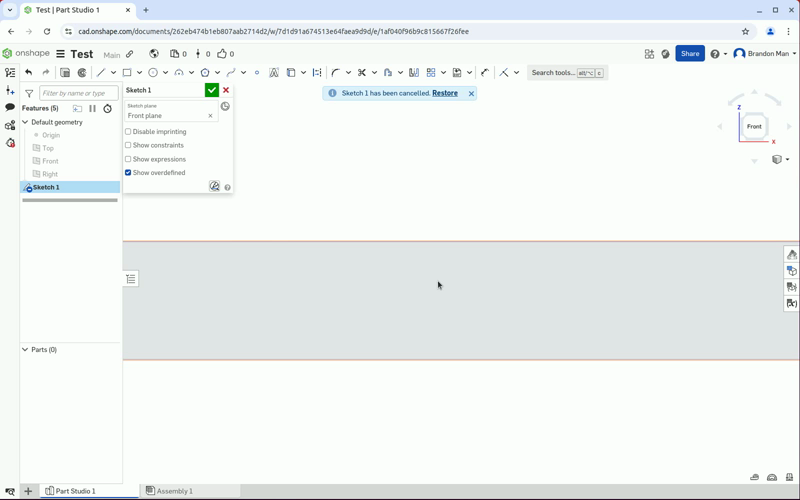
scroll(-6)
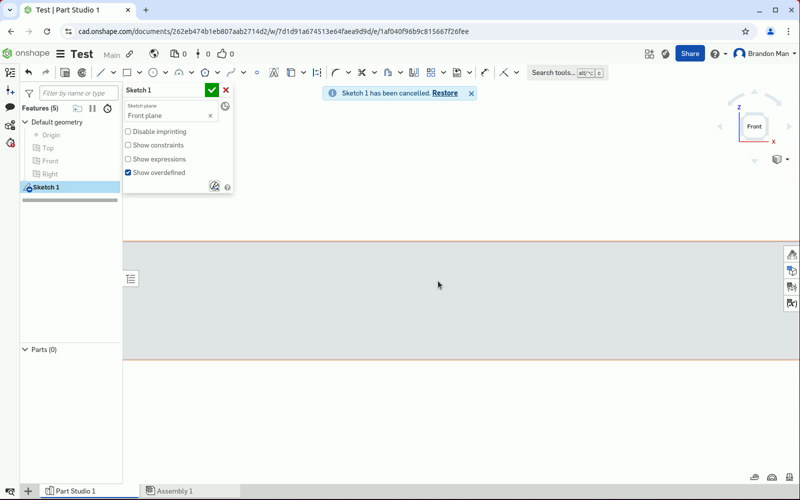
scroll(-6)
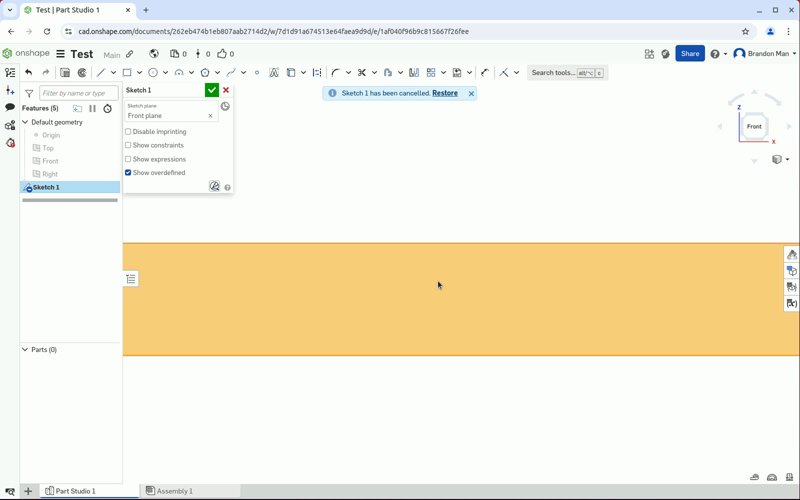
scroll(-6)
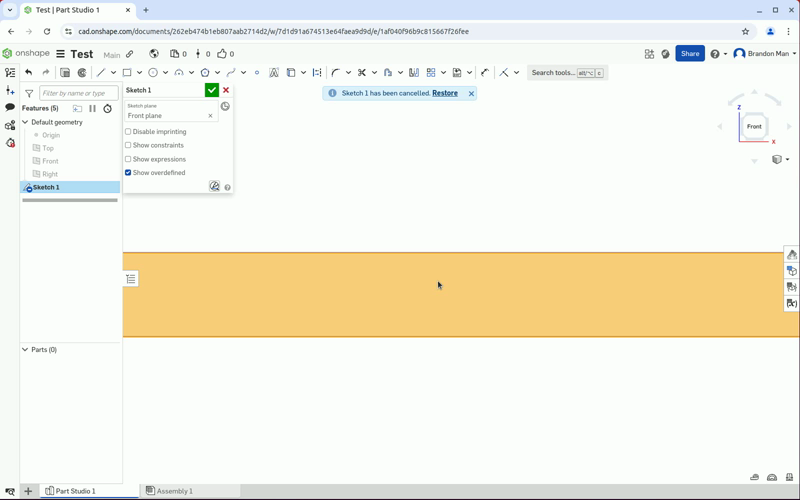
scroll(-6)
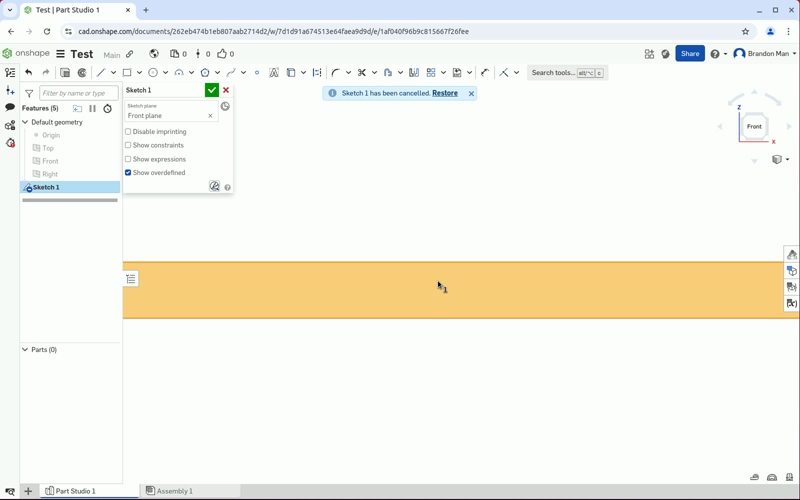
scroll(-6)
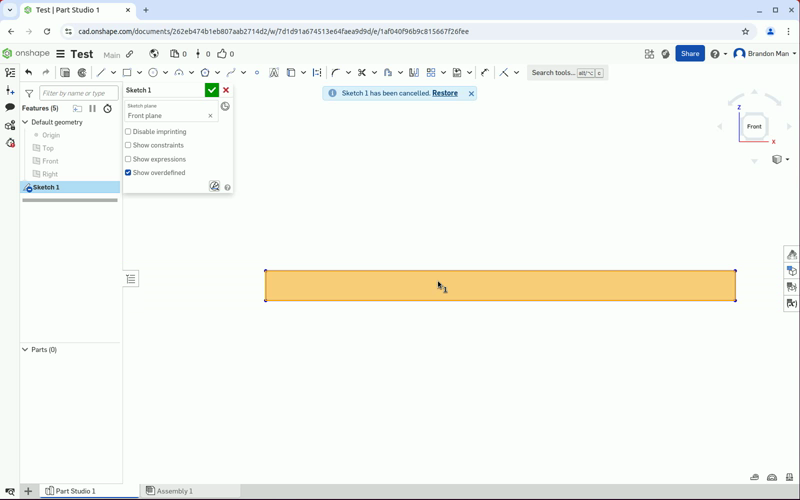
scroll(-6)
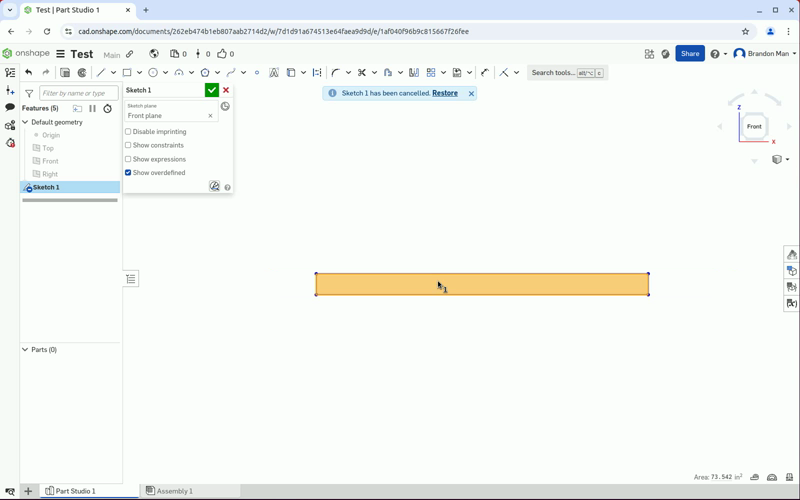
scroll(-6)
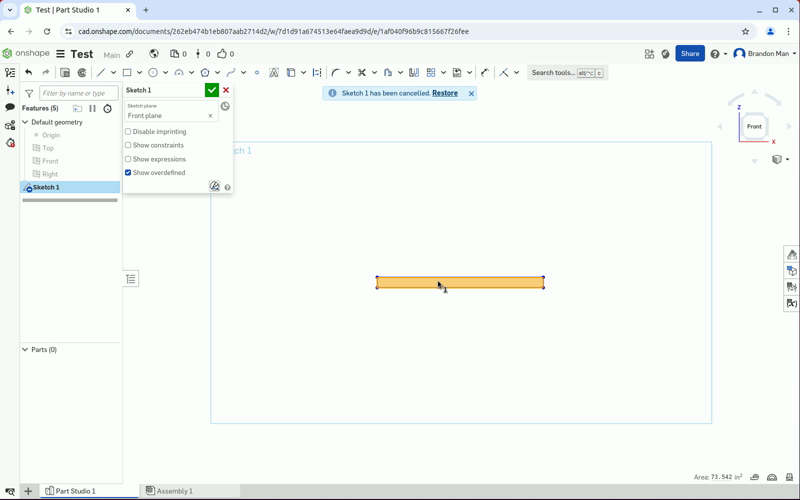
mouse_move(73, 352)
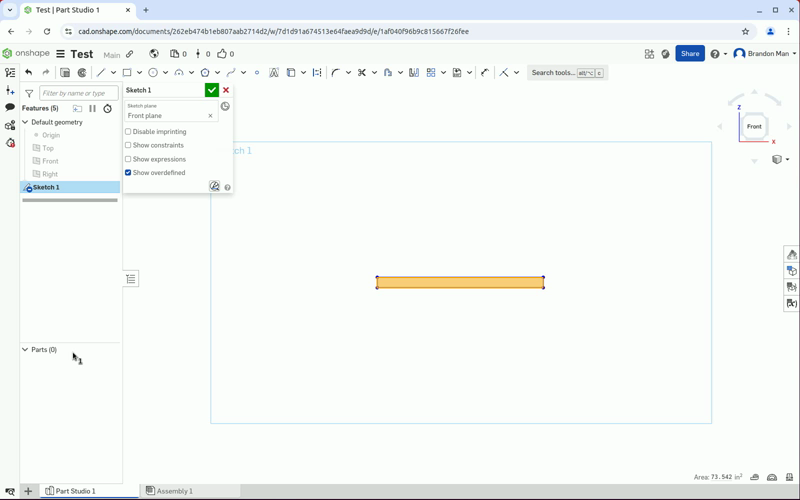
key(shift+y)
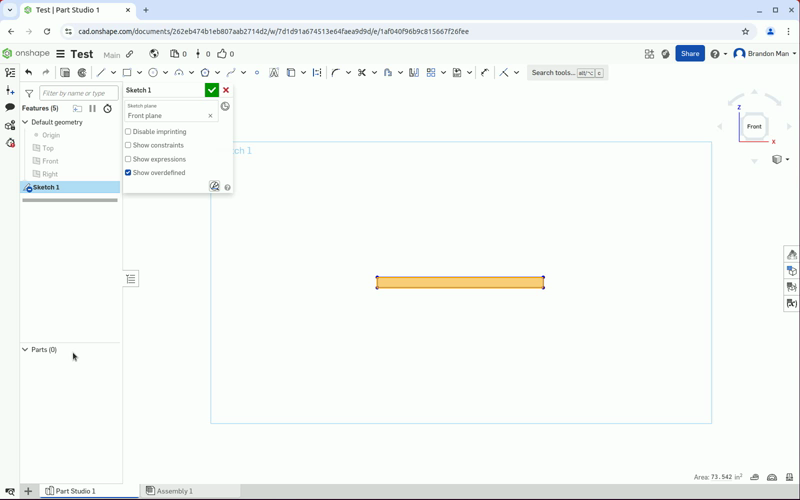
key(shift+e)
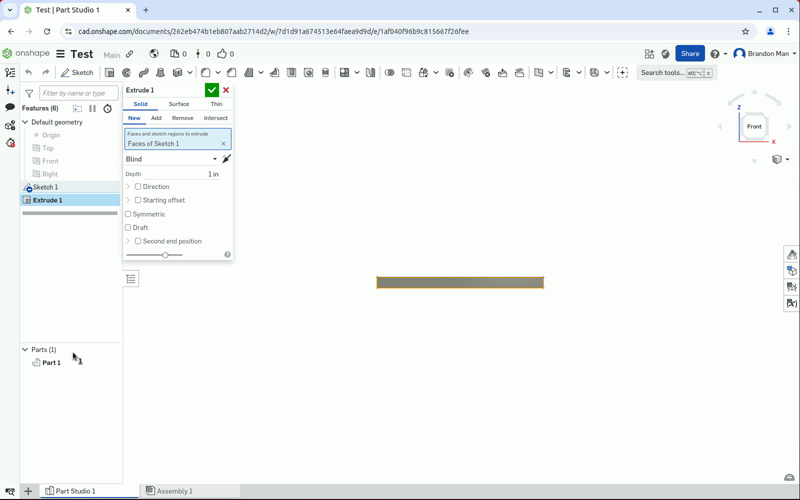
mouse_move(143, 106)
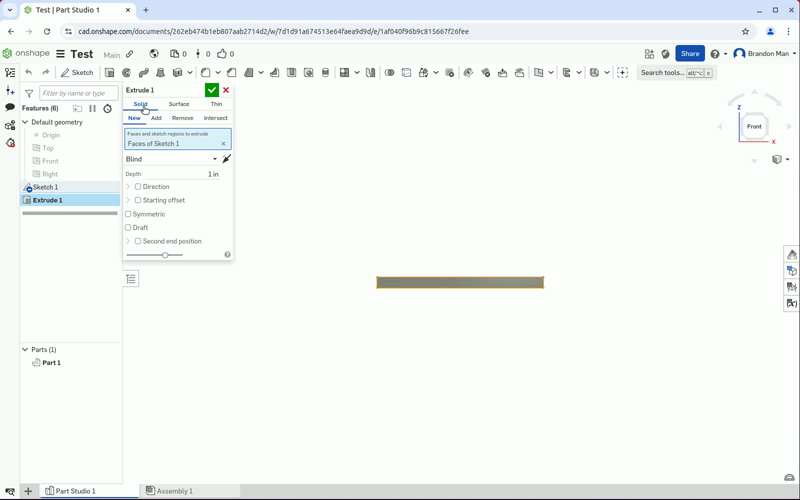
click(143, 106)
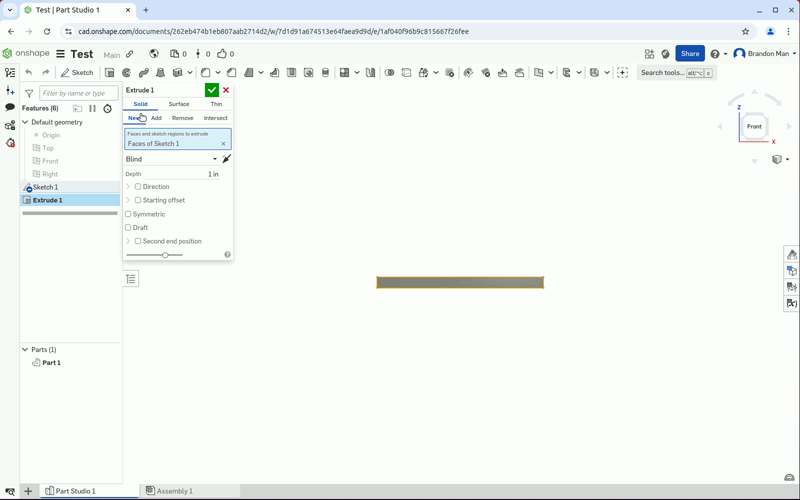
mouse_move(137, 120)
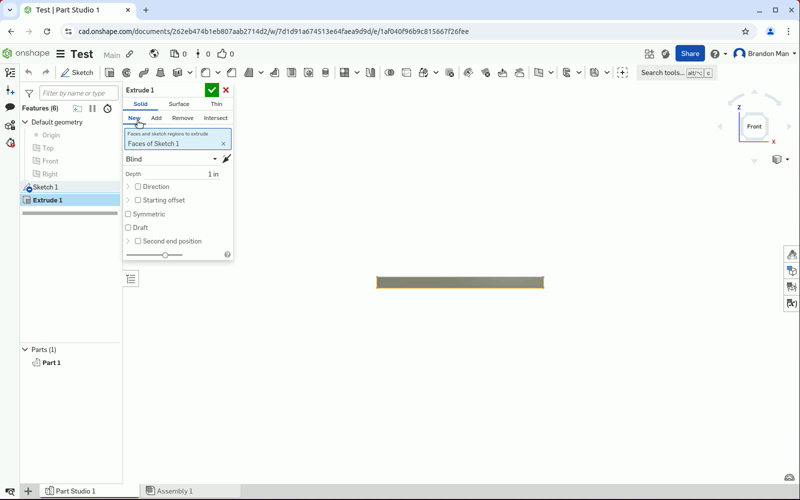
click(137, 120)
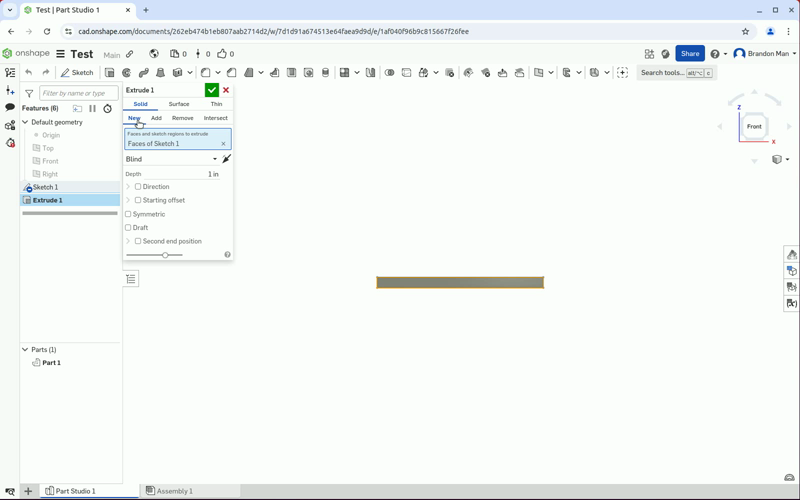
key(tab, 4)
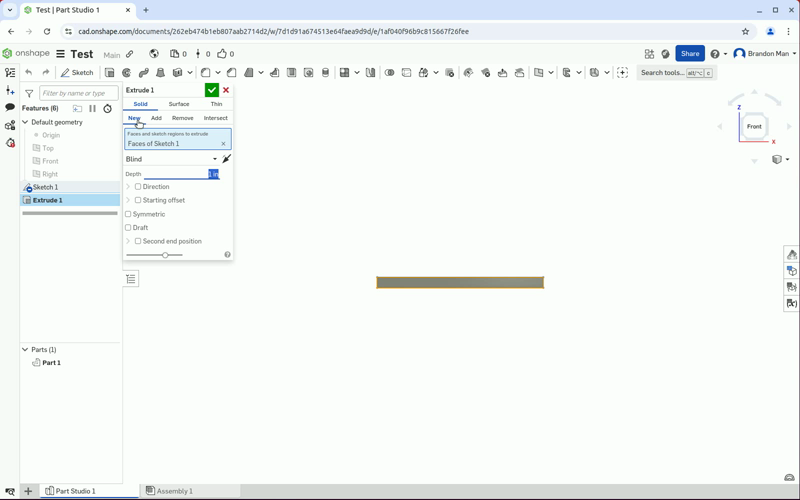
text(0.963)
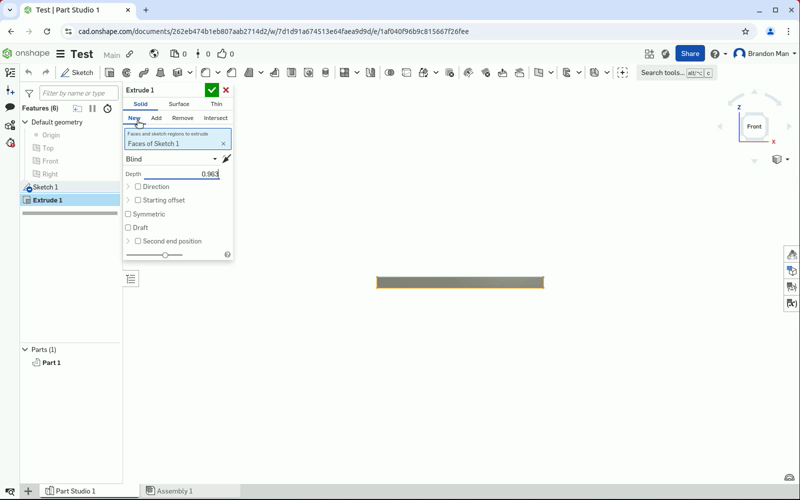
key(enter)
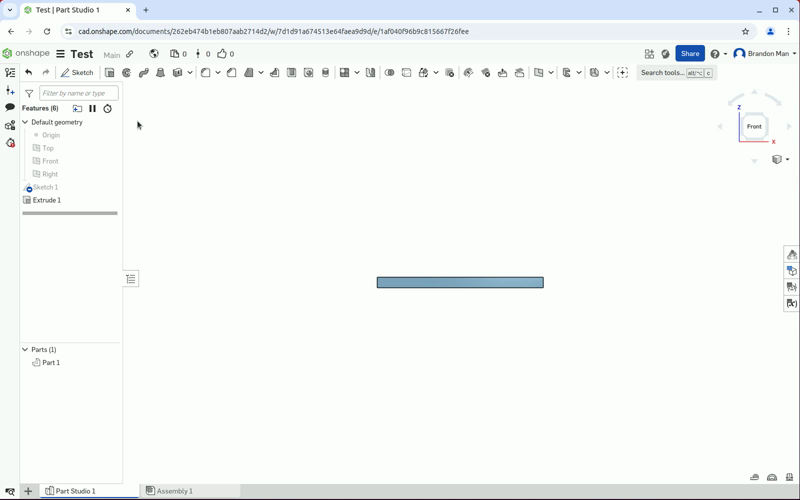
key(shift+h)
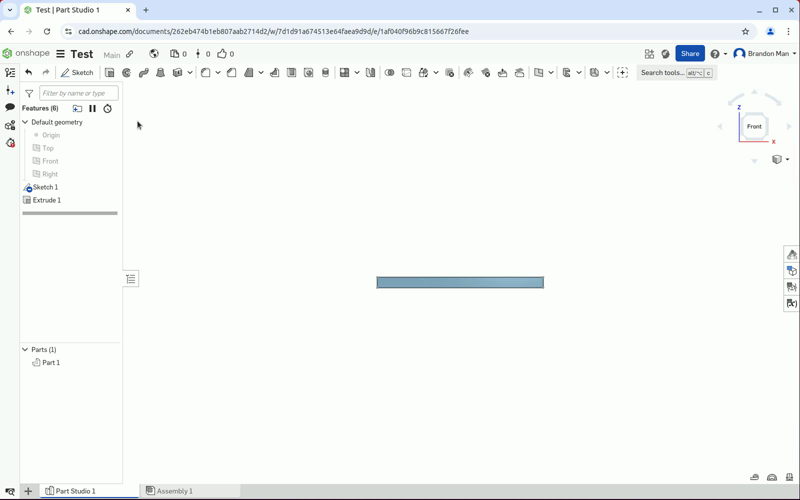
key(shift+h)
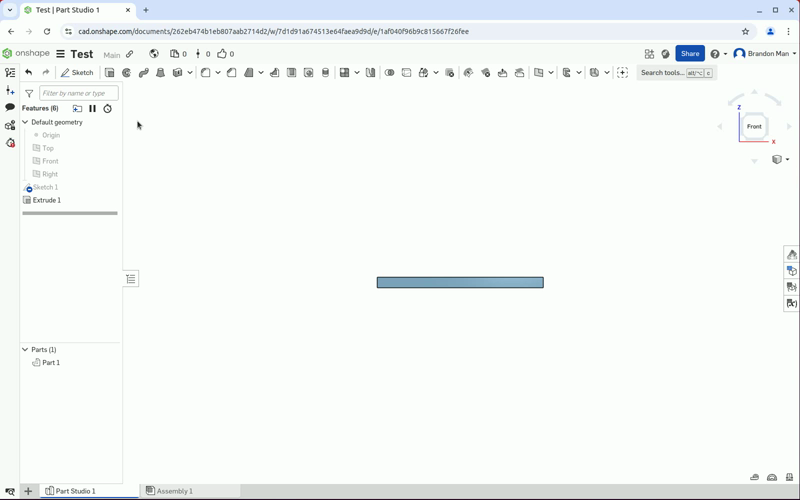
mouse_move(73, 189)
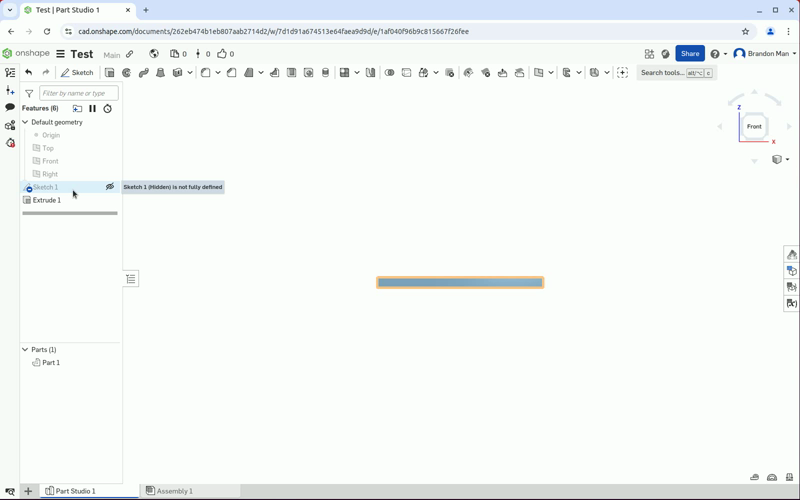
click(73, 189)
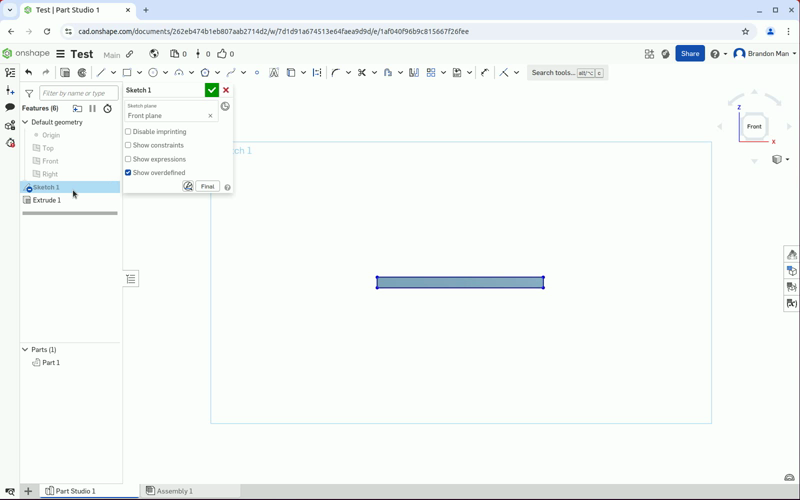
mouse_move(229, 92)
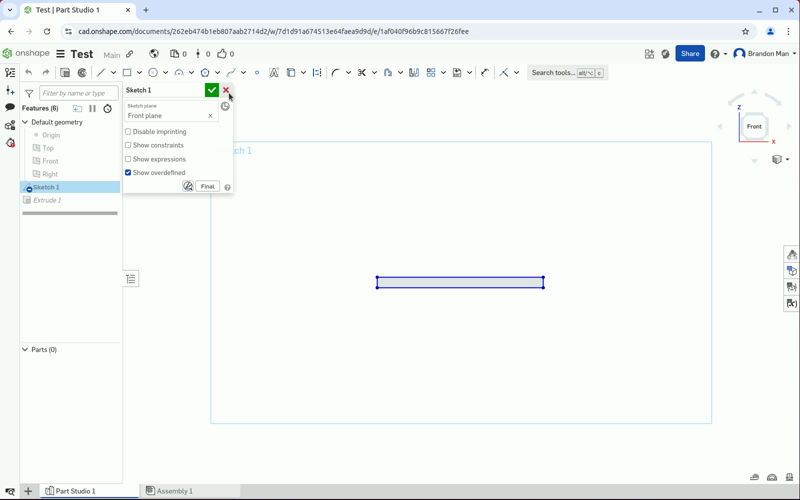
click(229, 92)
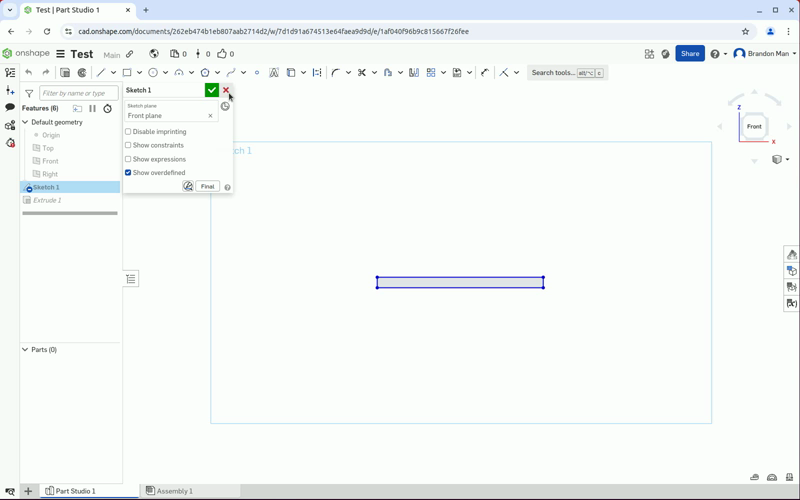
key(shift+s)
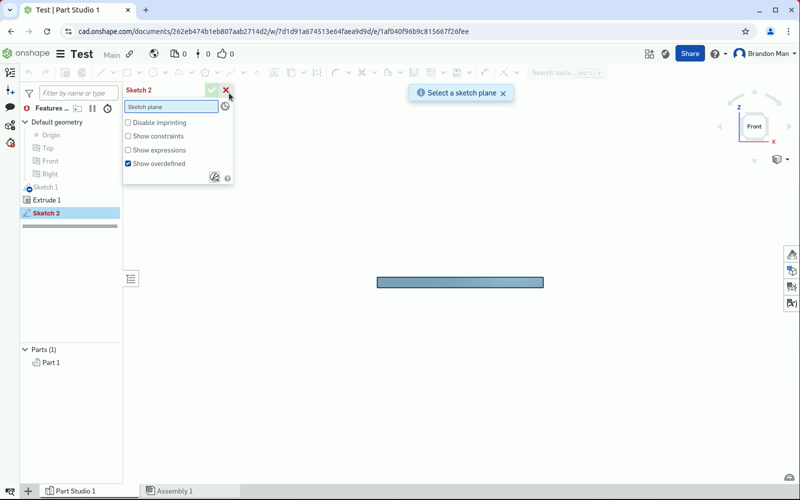
mouse_move(73, 163)
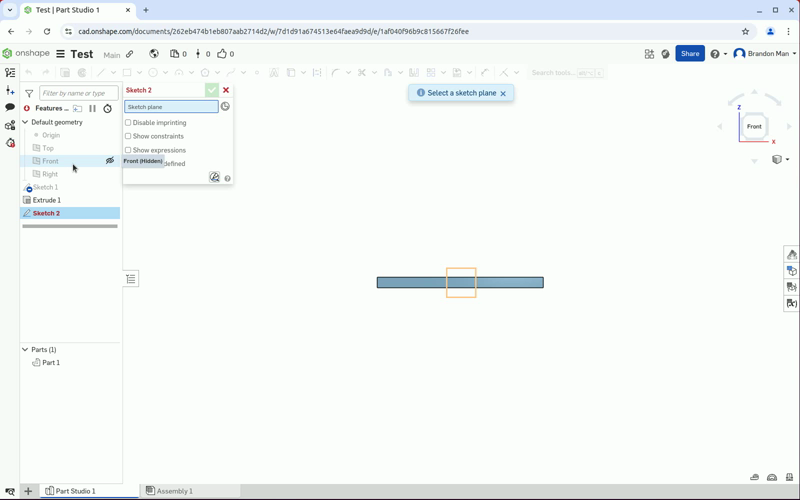
click(73, 163)
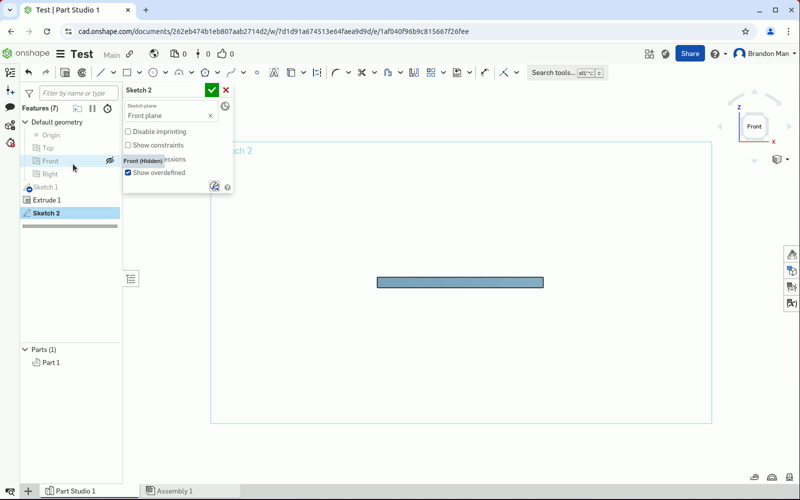
mouse_move(73, 352)
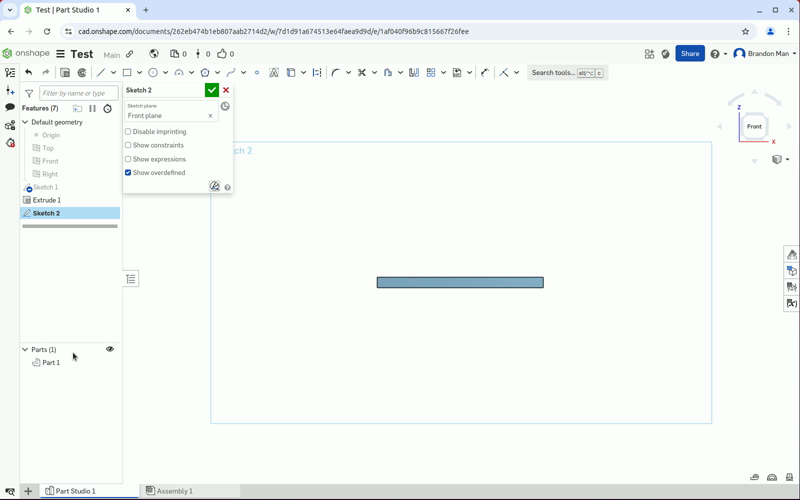
key(y)
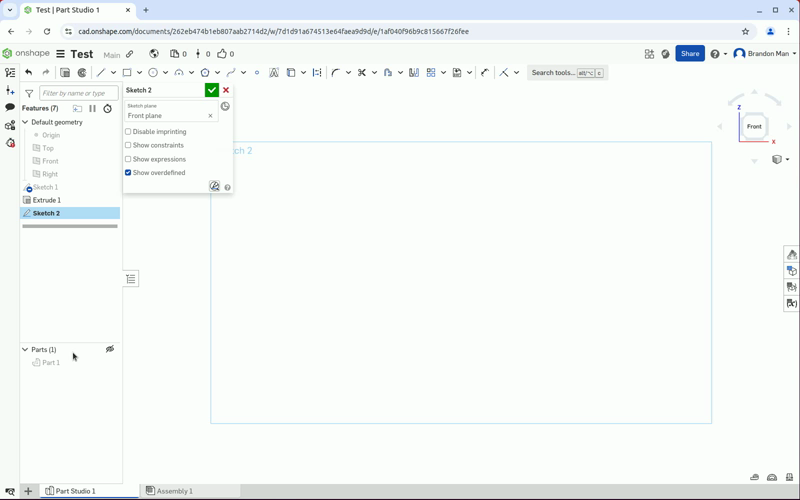
key(l)
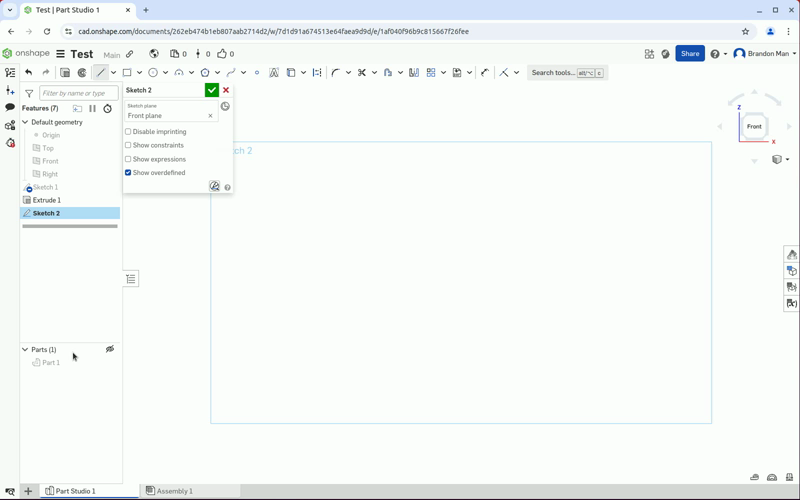
key_down(shift)
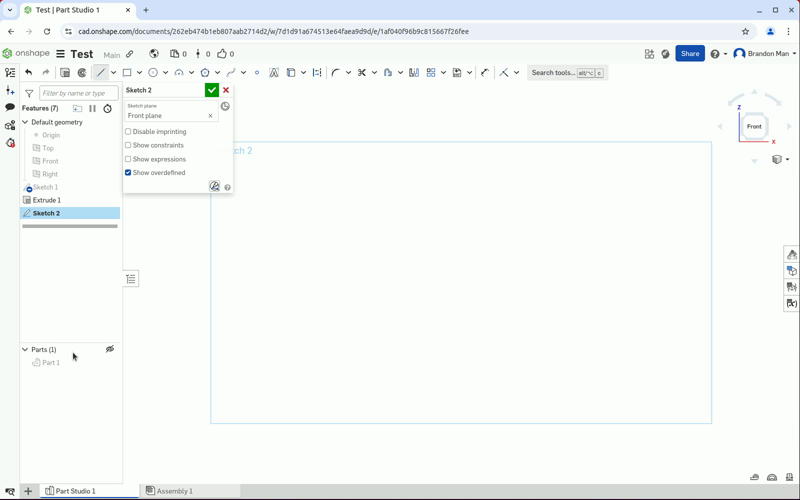
mouse_move(377, 299)
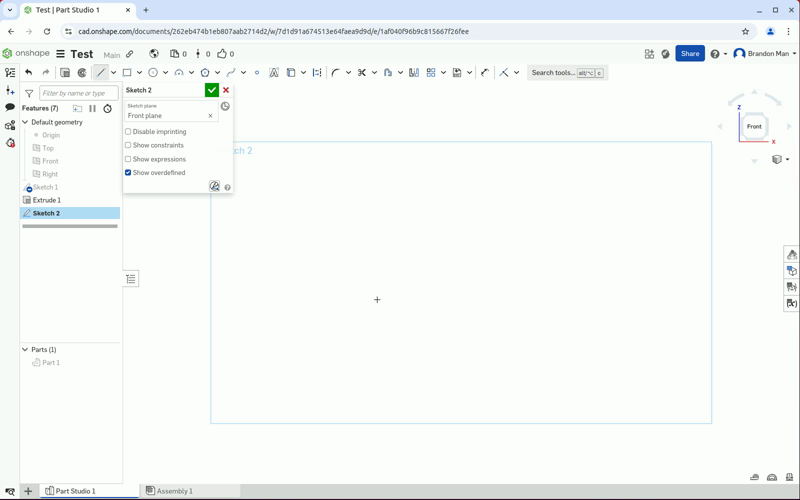
click(377, 299)
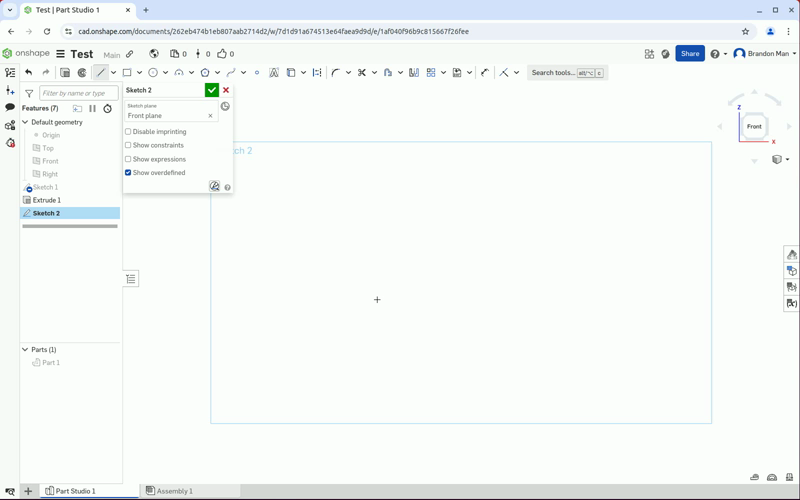
key_up(shift)
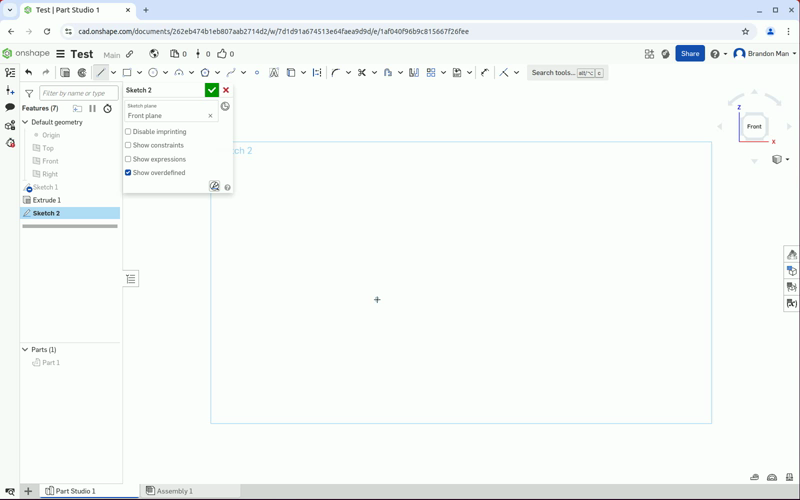
key_down(shift)
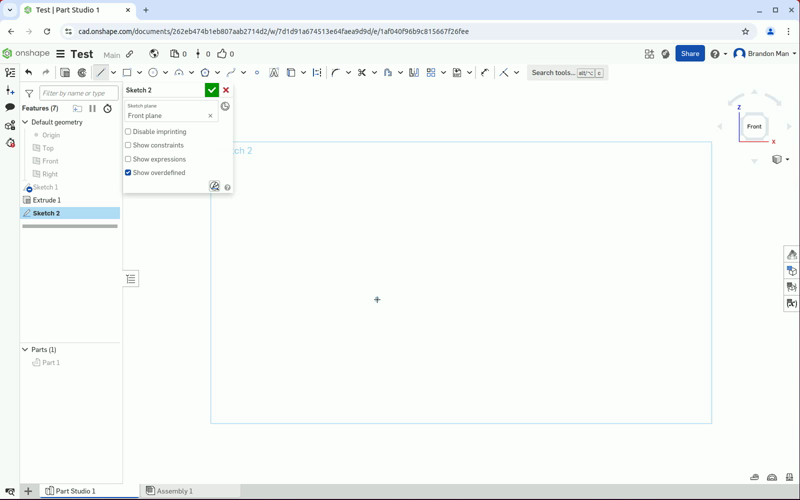
mouse_move(543, 299)
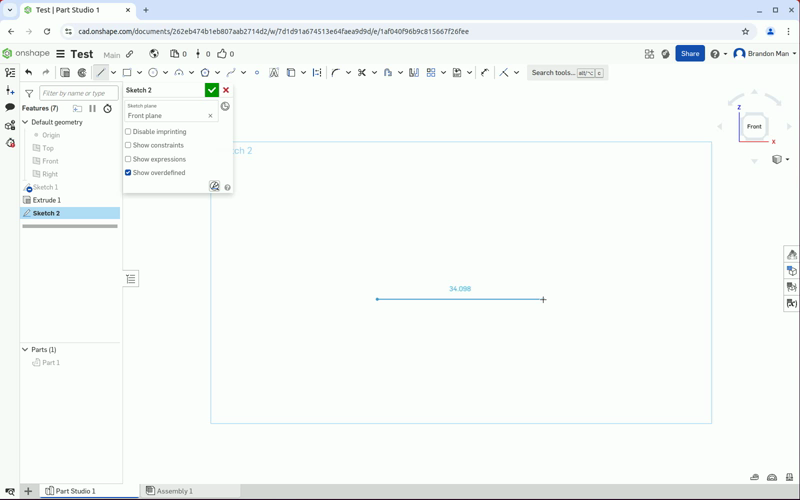
click(543, 299)
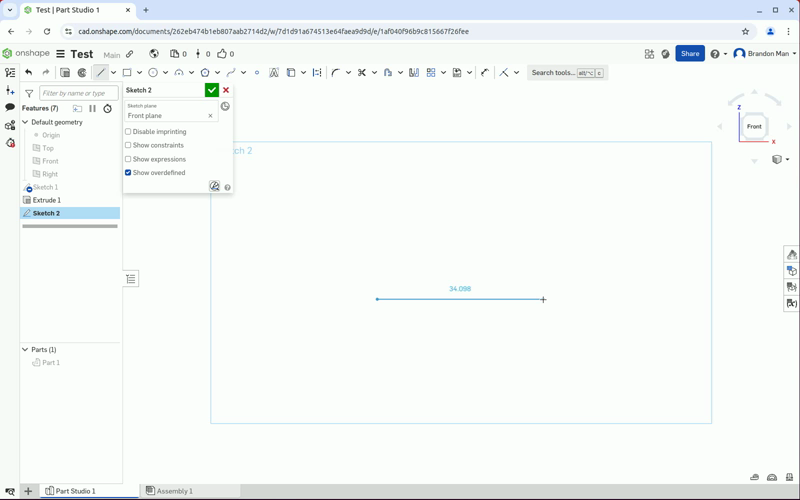
key_up(shift)
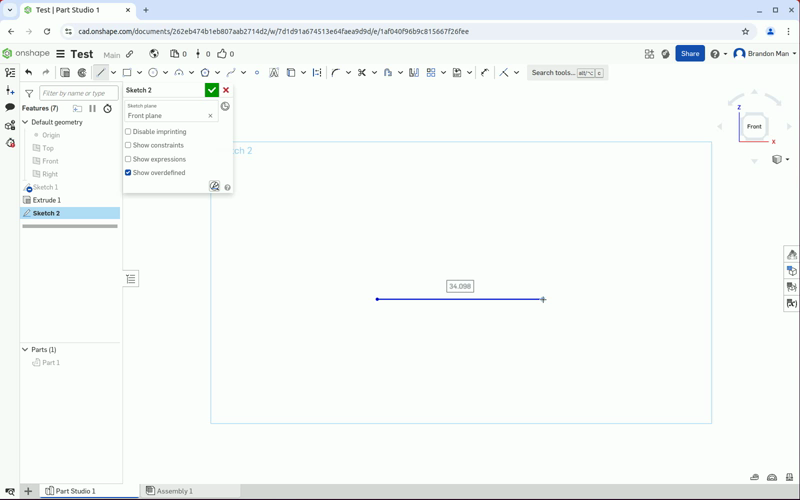
key_down(shift)
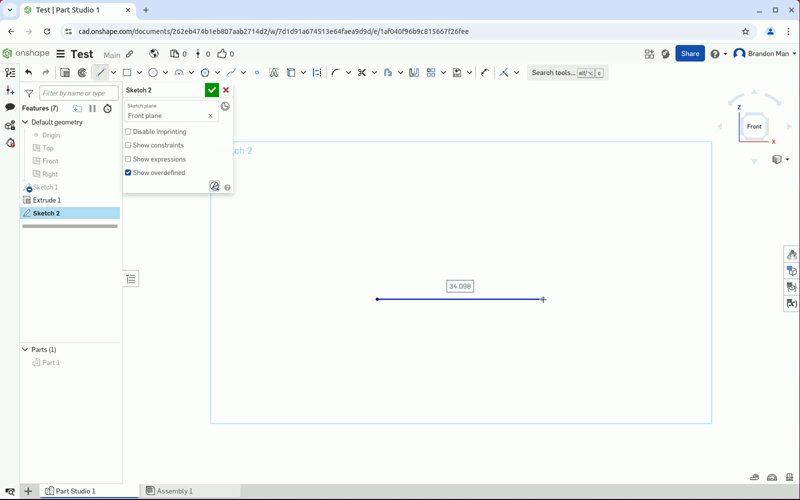
mouse_move(573, 299)
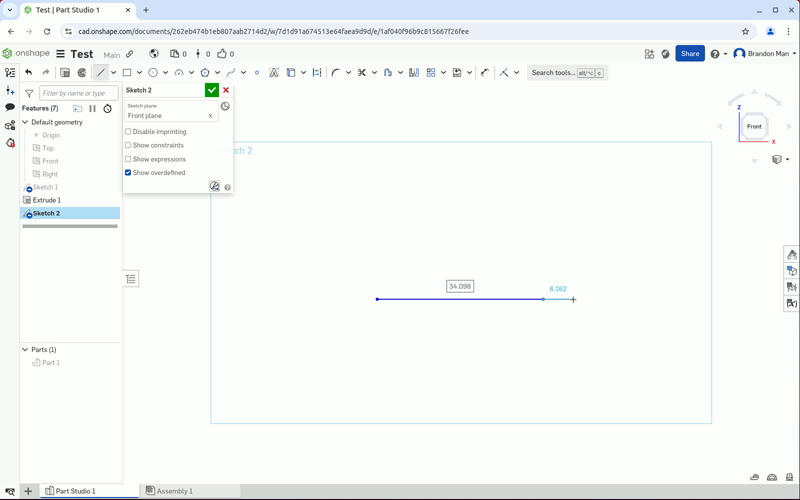
mouse_move(543, 295)
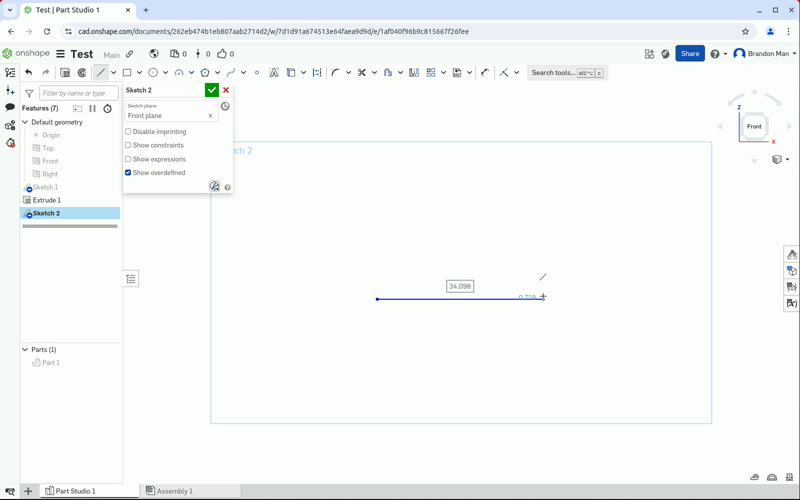
scroll(6)
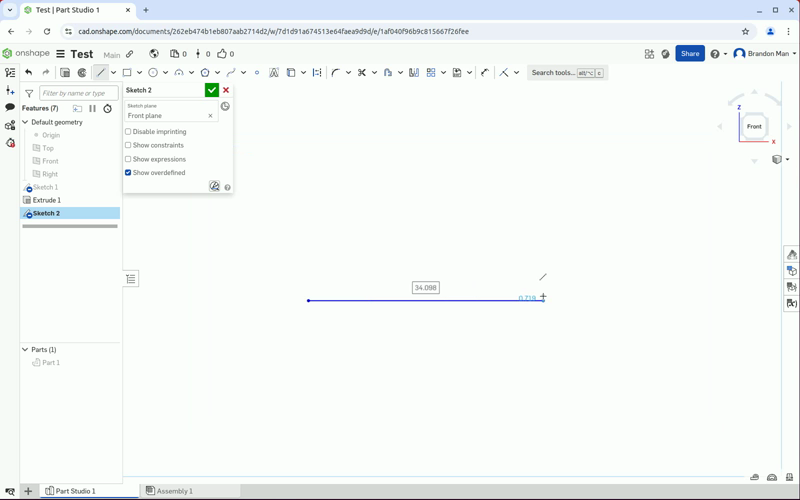
scroll(6)
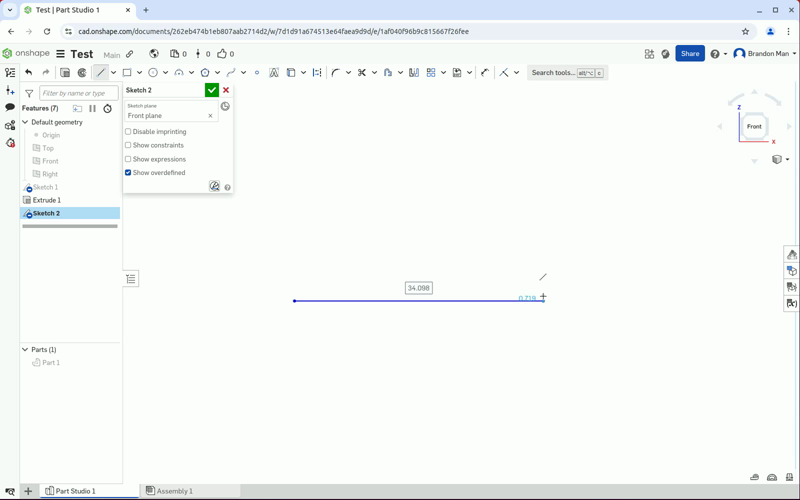
scroll(6)
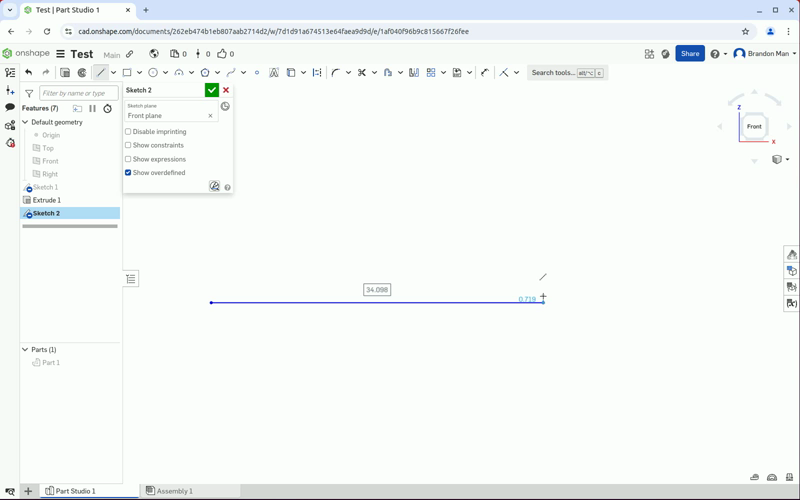
scroll(6)
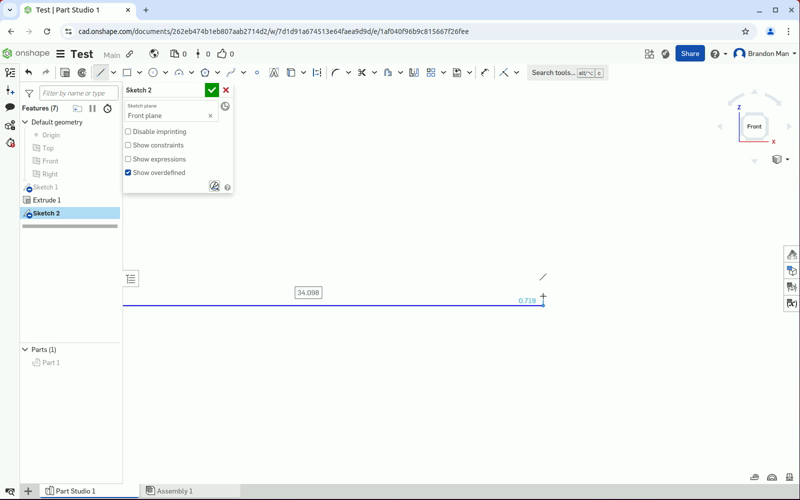
scroll(6)
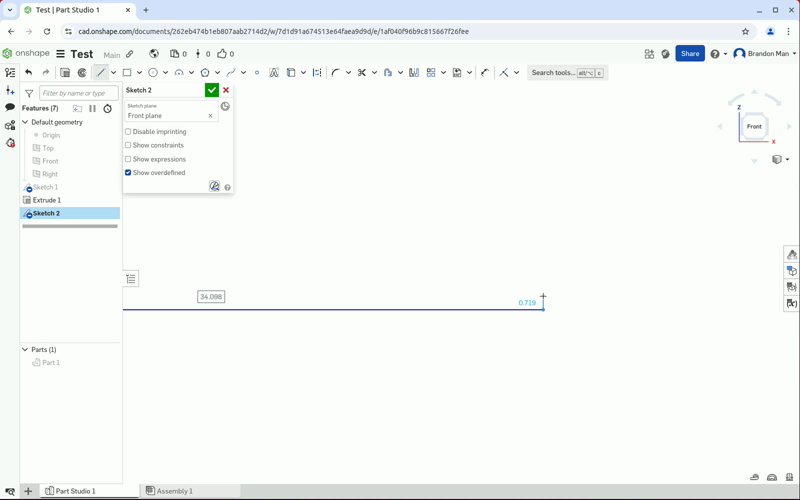
scroll(6)
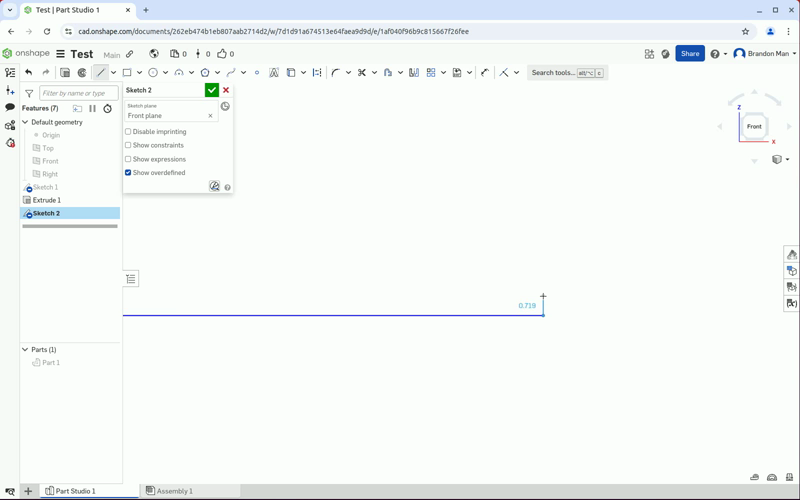
scroll(6)
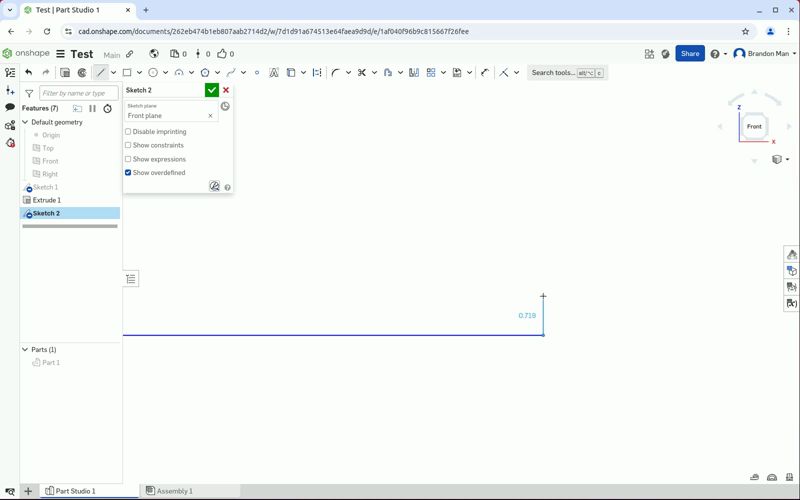
click(543, 295)
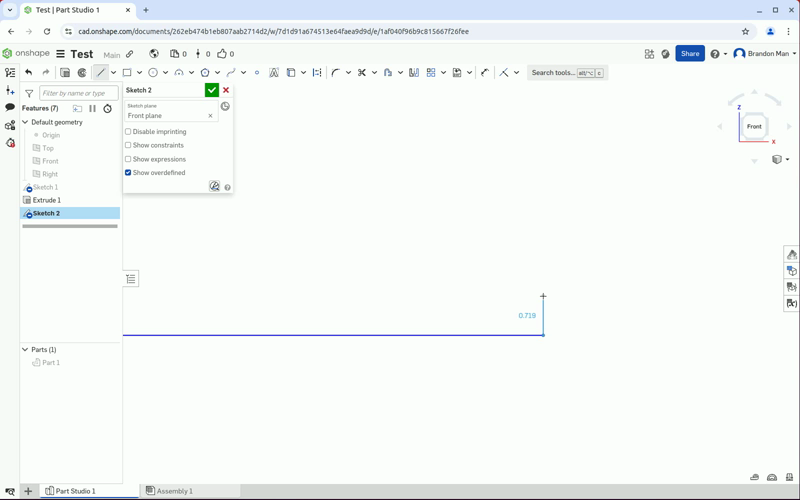
scroll(-6)
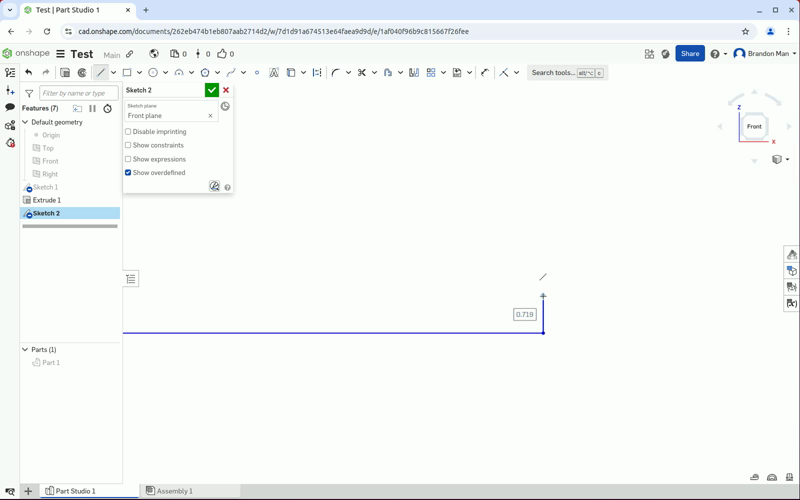
scroll(-6)
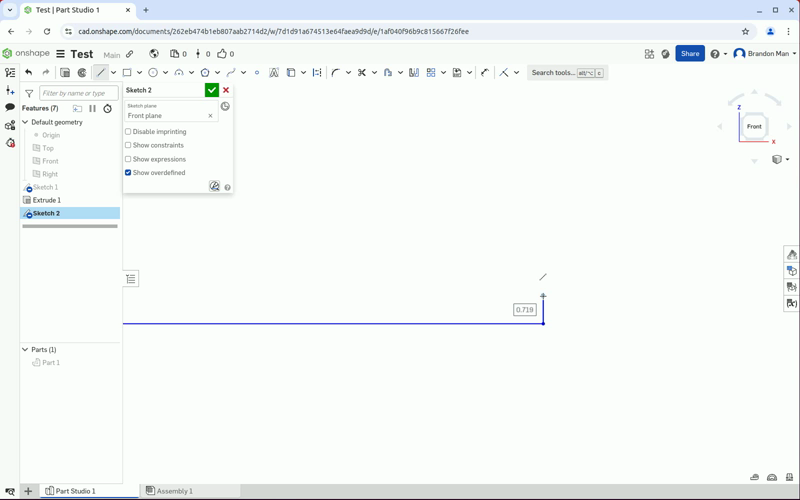
scroll(-6)
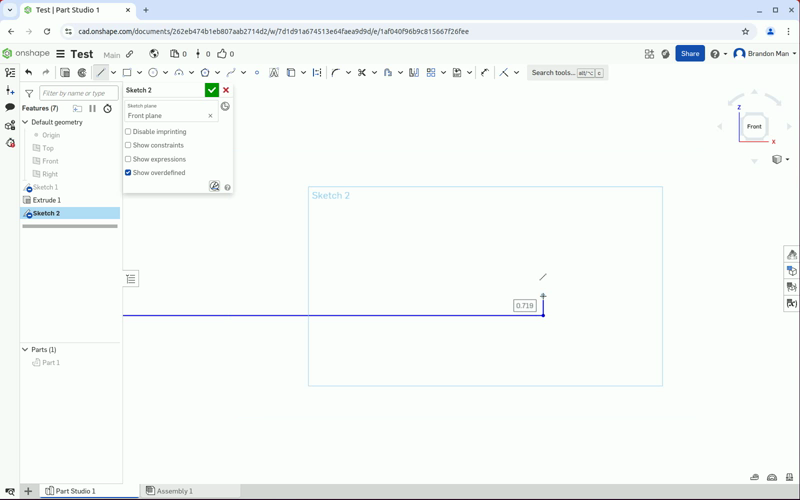
scroll(-6)
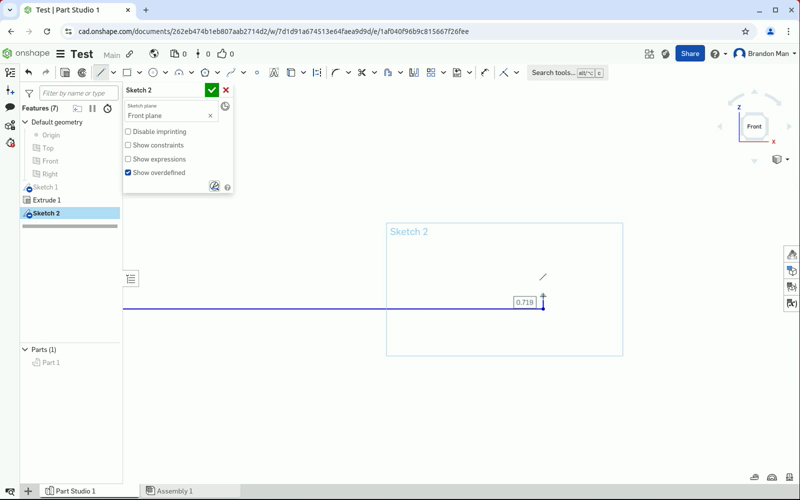
scroll(-6)
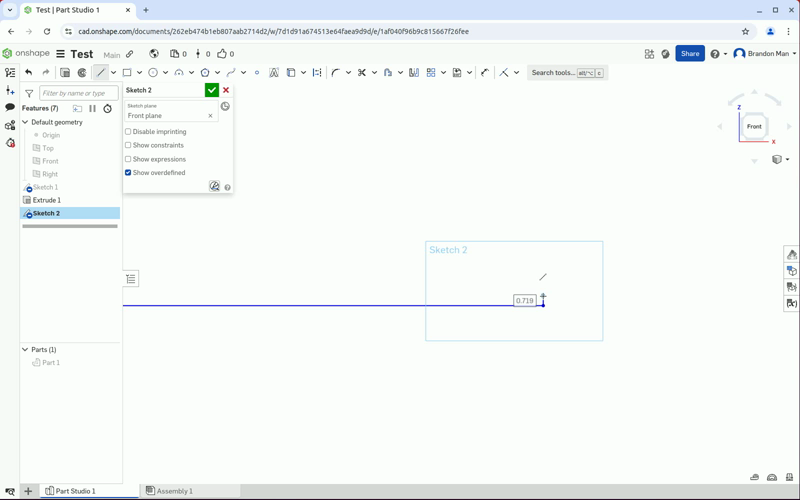
scroll(-6)
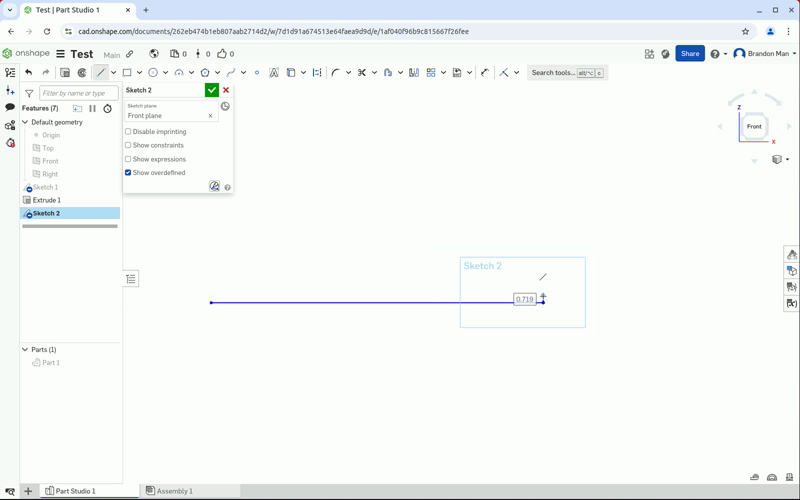
scroll(-6)
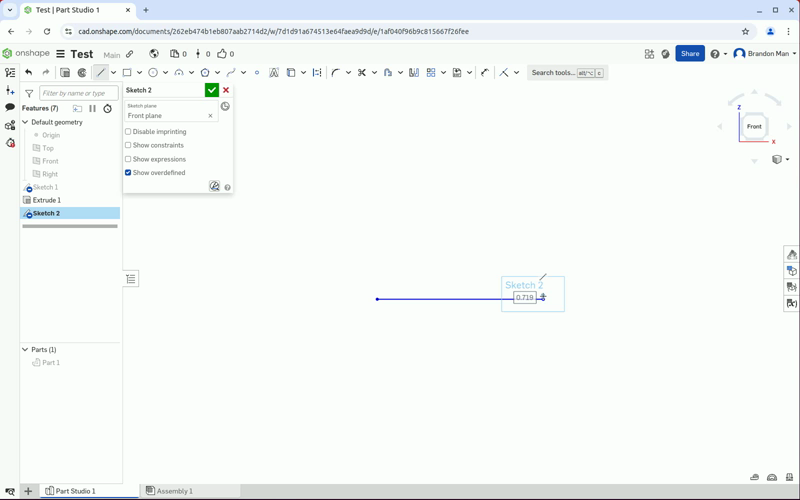
key_up(shift)
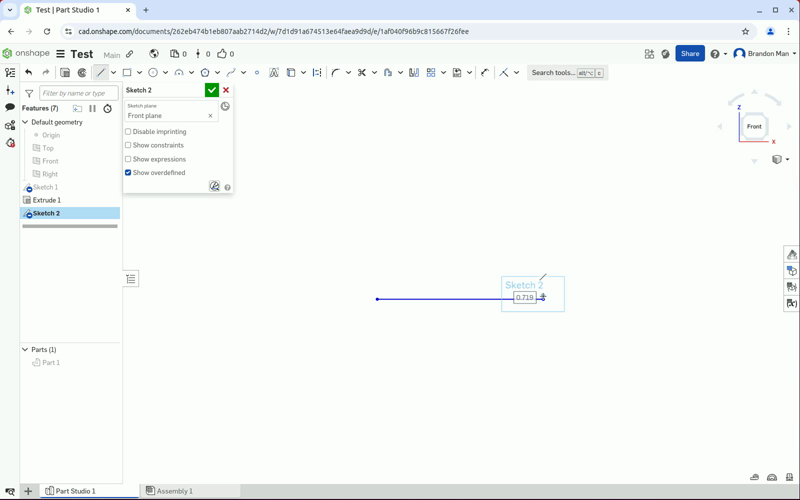
key_down(shift)
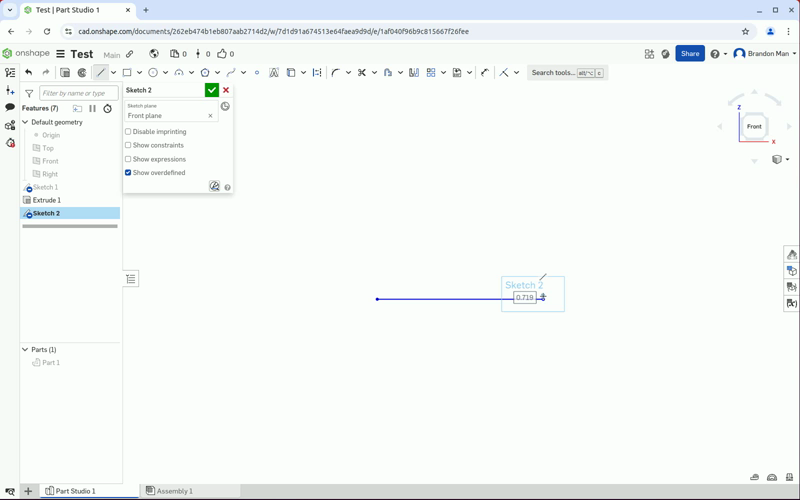
mouse_move(377, 295)
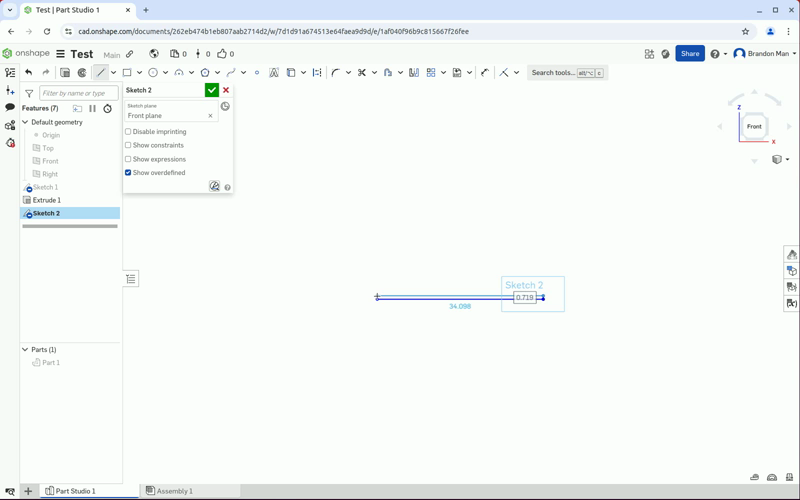
scroll(6)
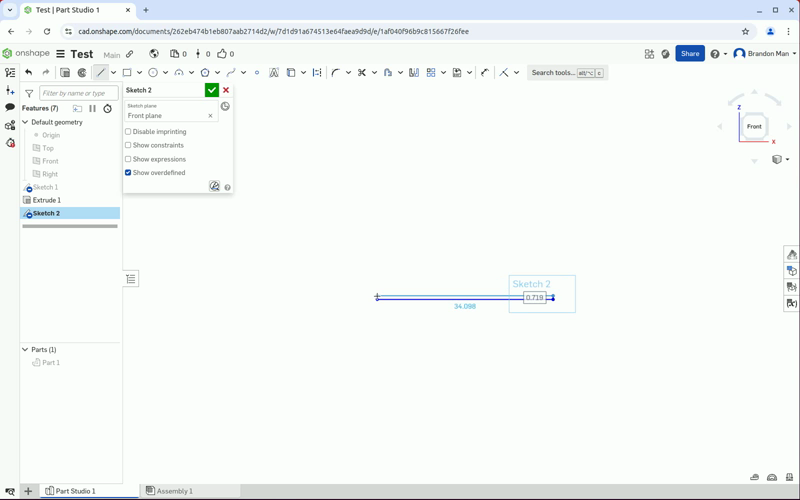
scroll(6)
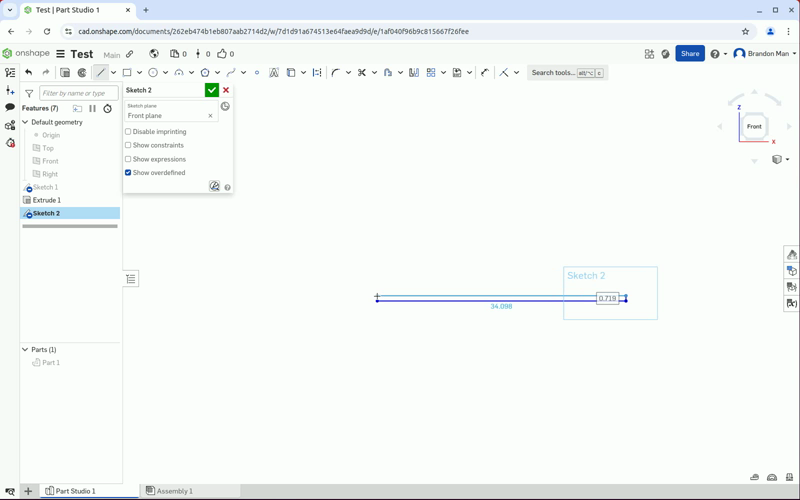
scroll(6)
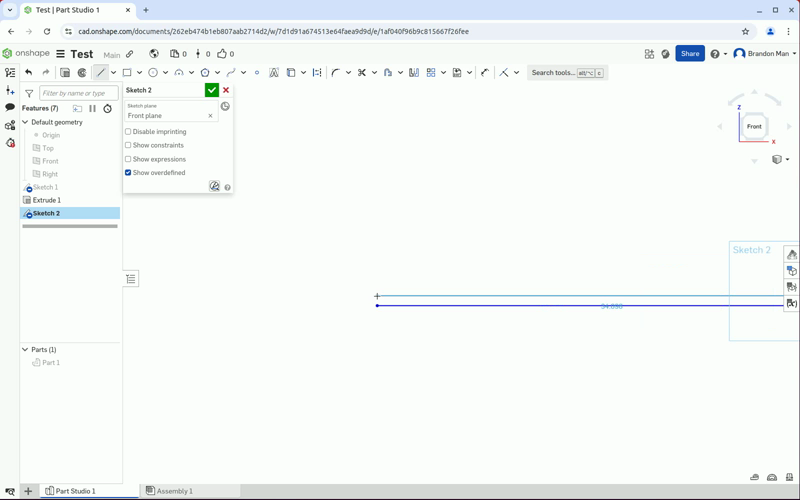
scroll(6)
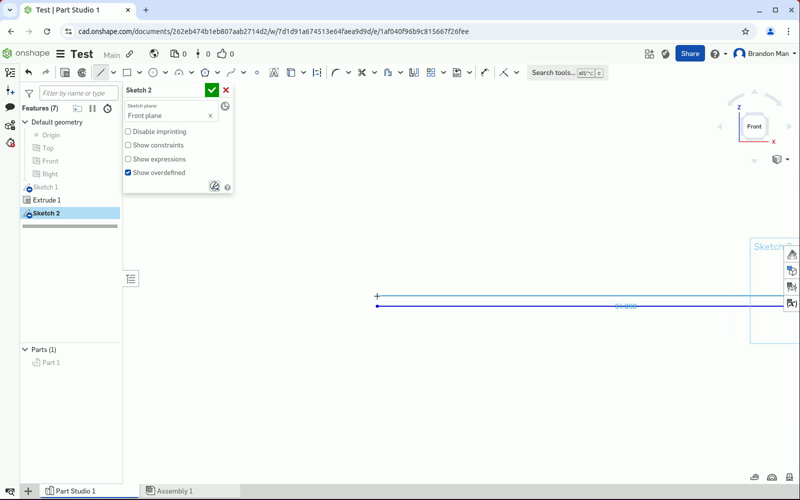
scroll(6)
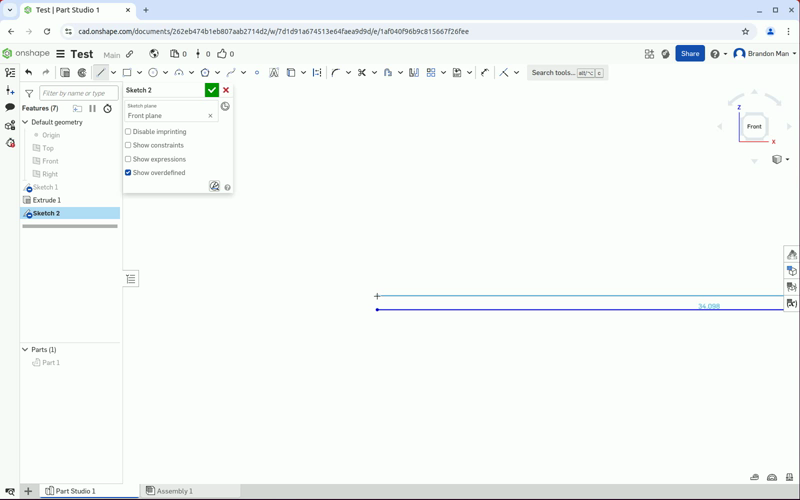
scroll(6)
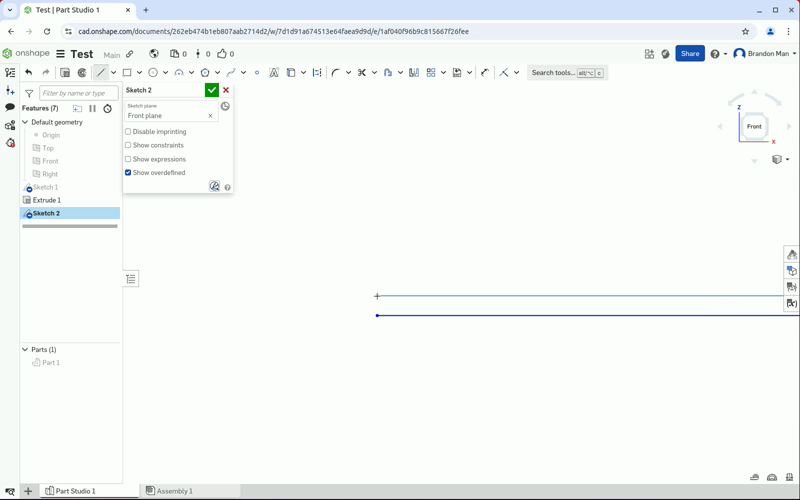
scroll(6)
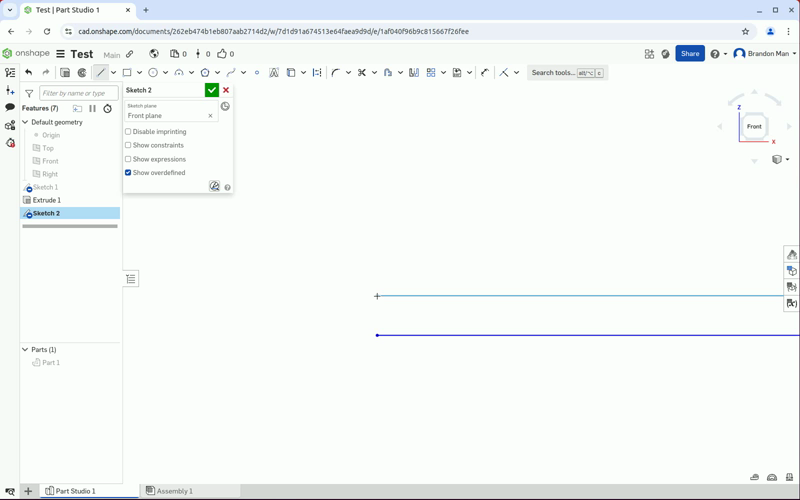
click(377, 295)
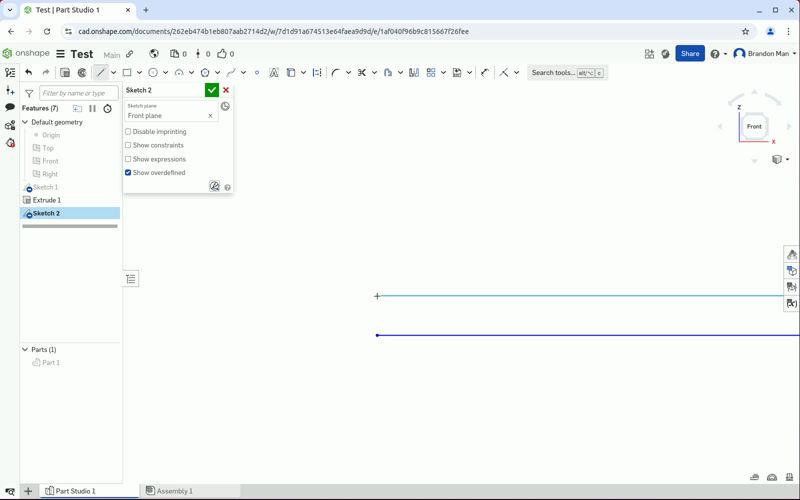
scroll(-6)
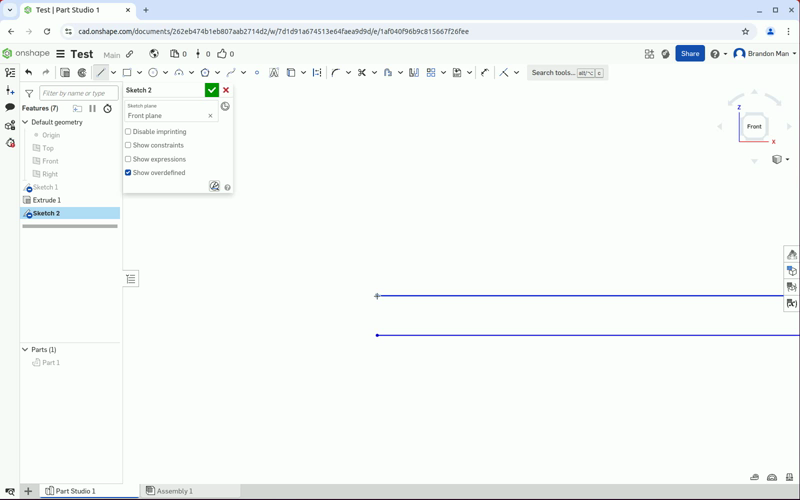
scroll(-6)
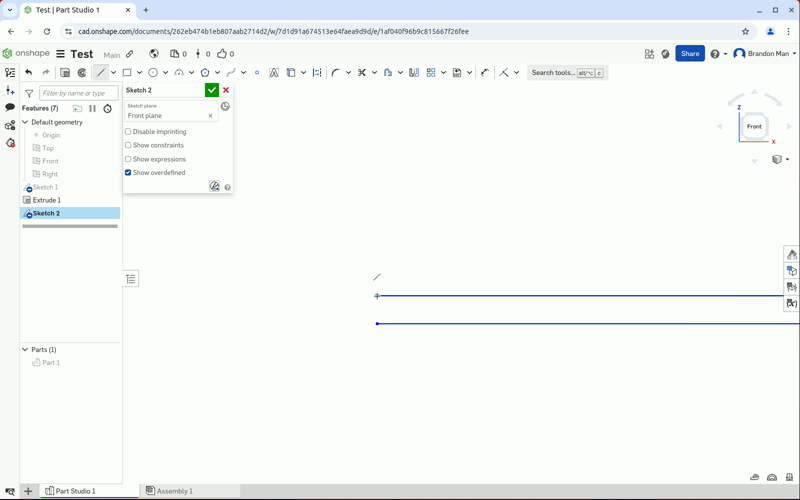
scroll(-6)
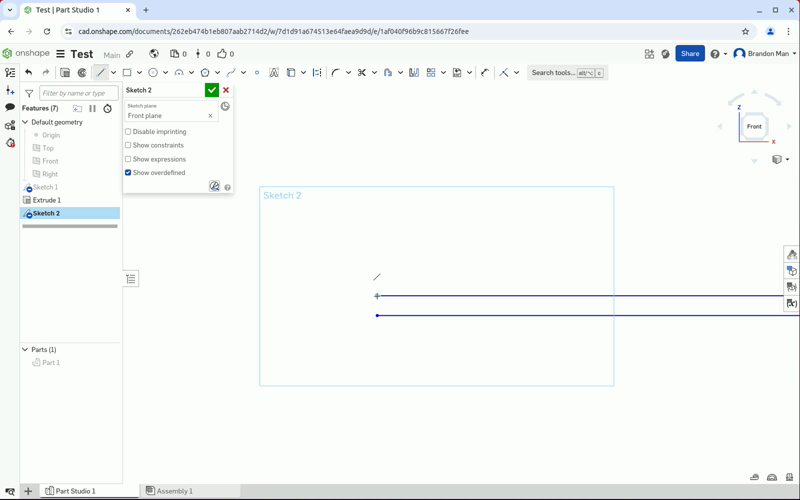
scroll(-6)
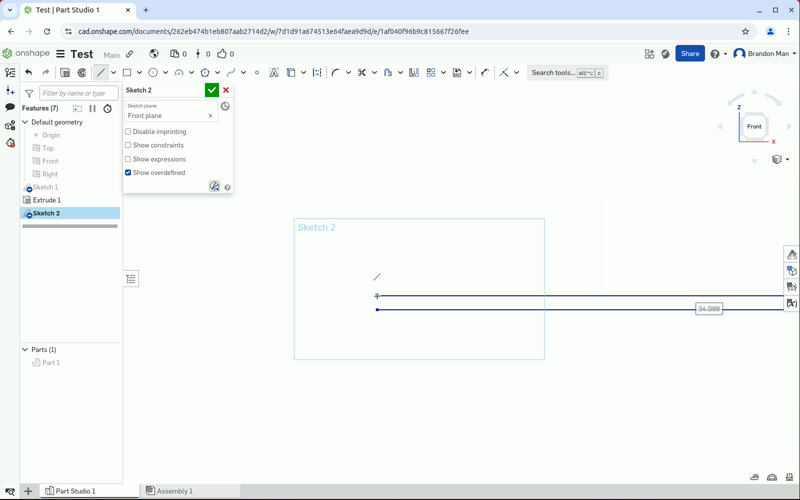
scroll(-6)
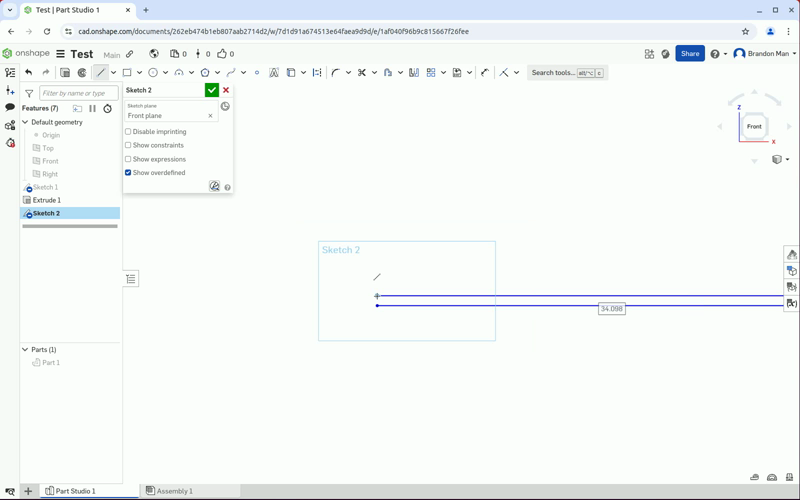
scroll(-6)
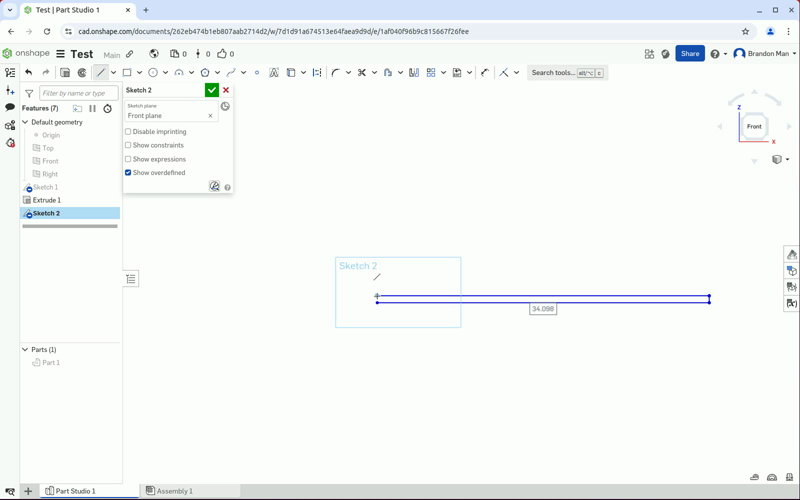
scroll(-6)
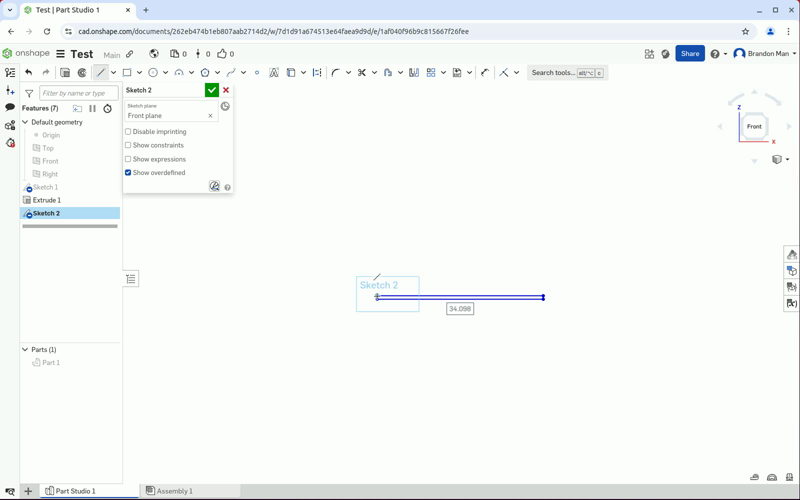
key_up(shift)
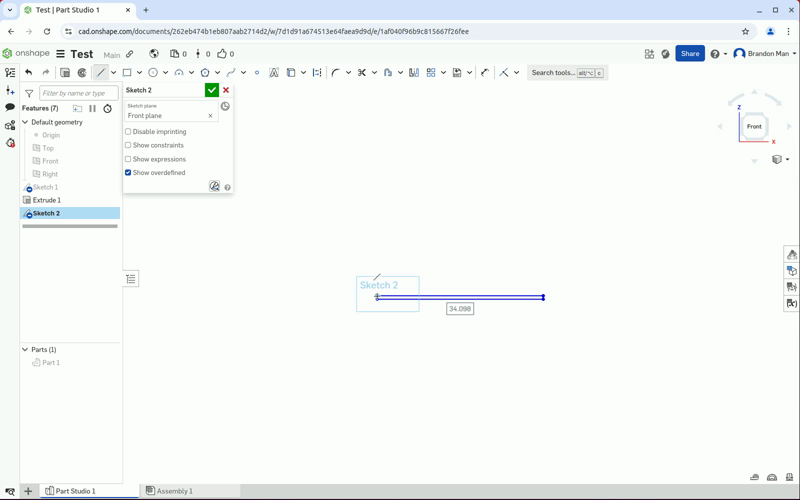
mouse_move(407, 295)
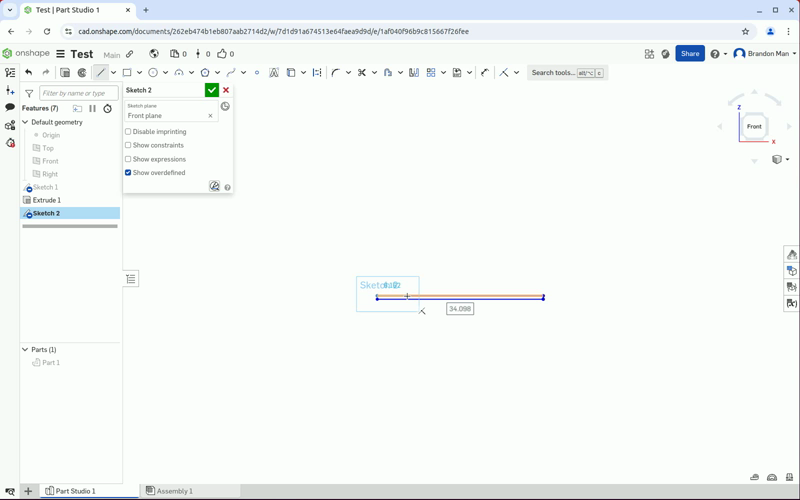
key_down(shift)
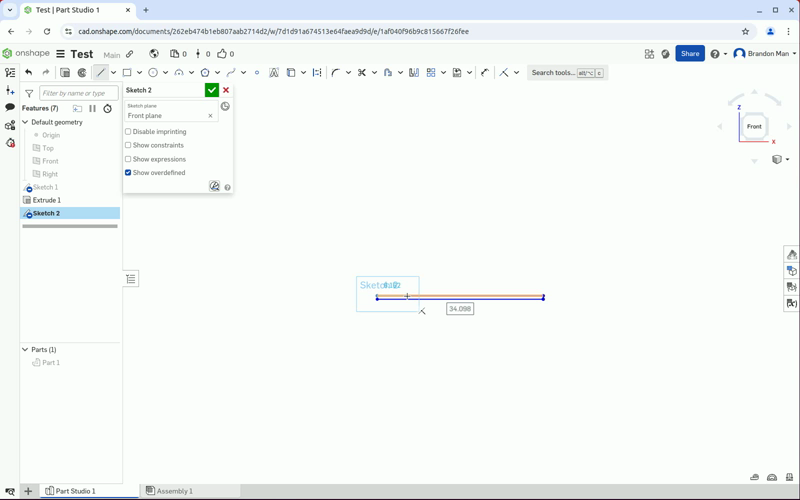
mouse_move(377, 299)
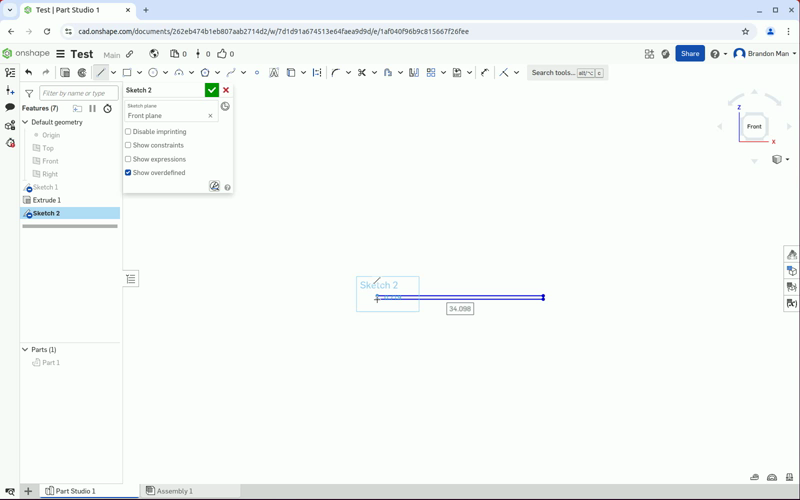
scroll(6)
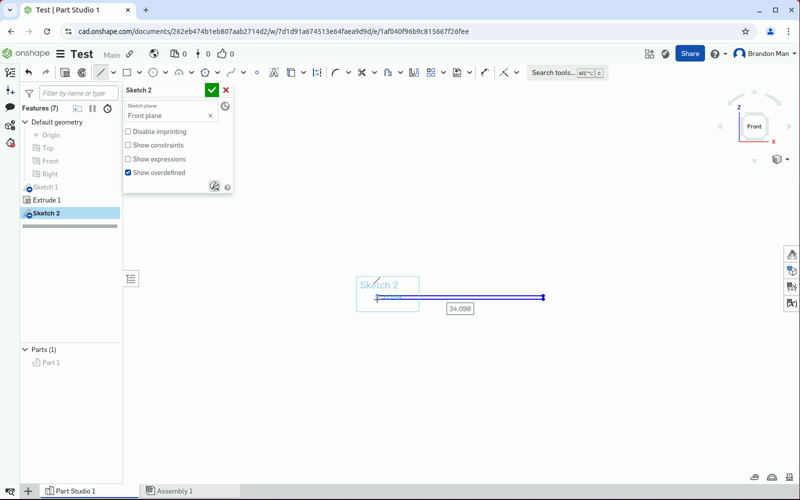
scroll(6)
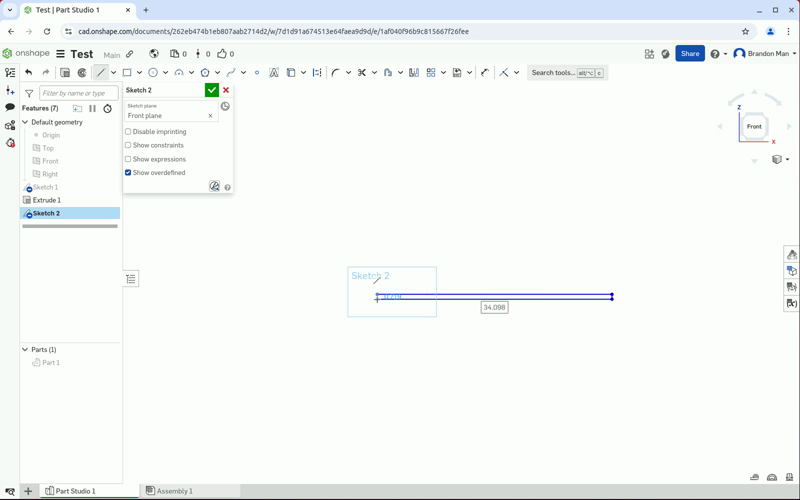
scroll(6)
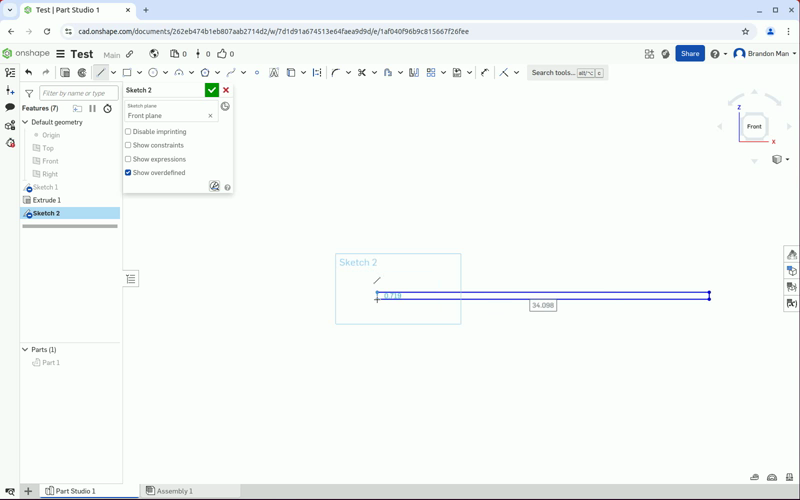
scroll(6)
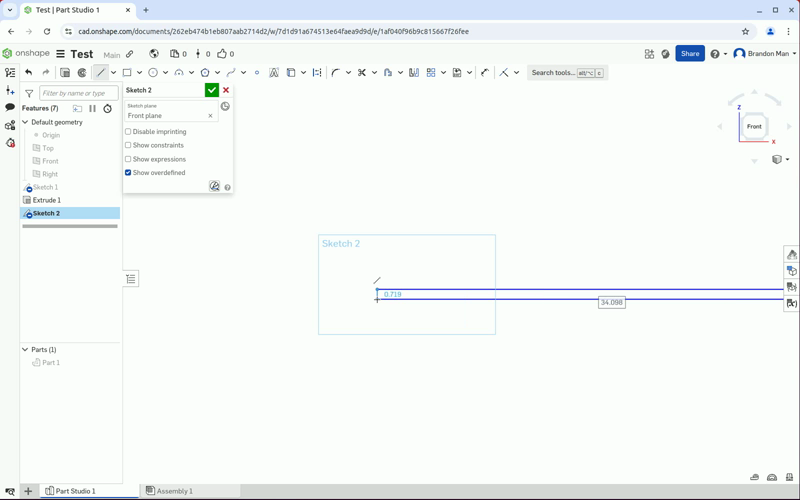
scroll(6)
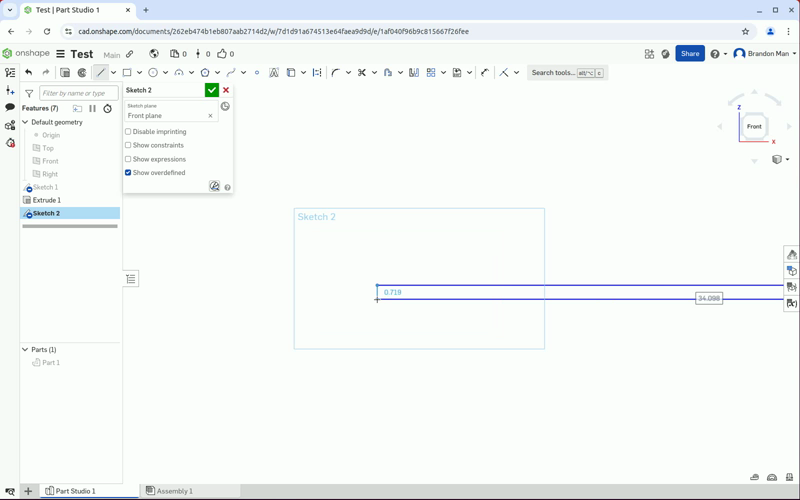
scroll(6)
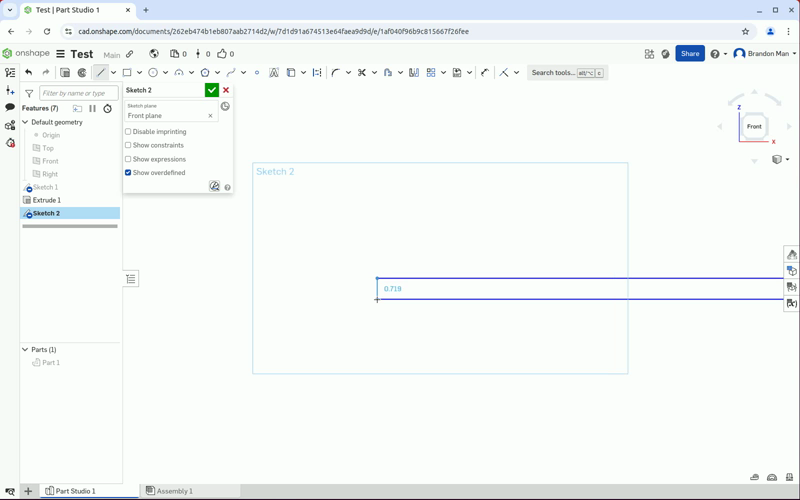
scroll(6)
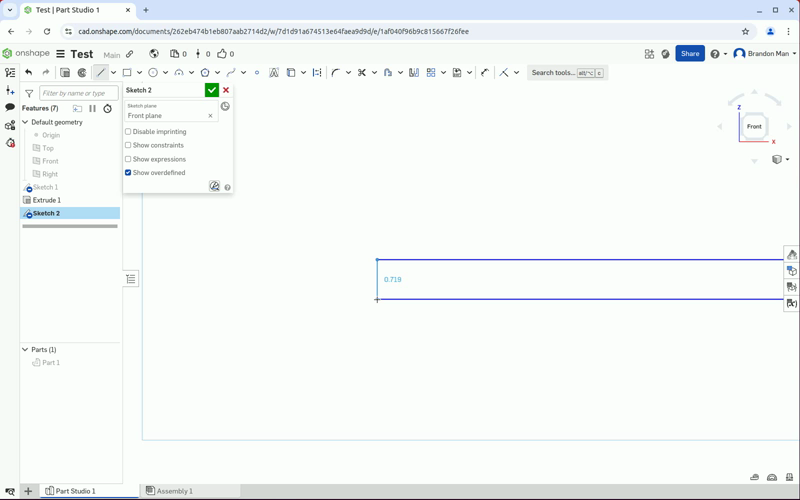
key_up(shift)
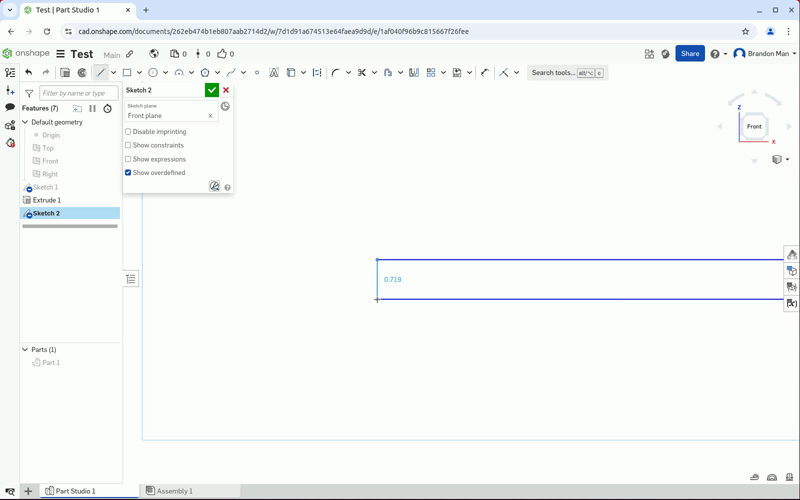
click(377, 299)
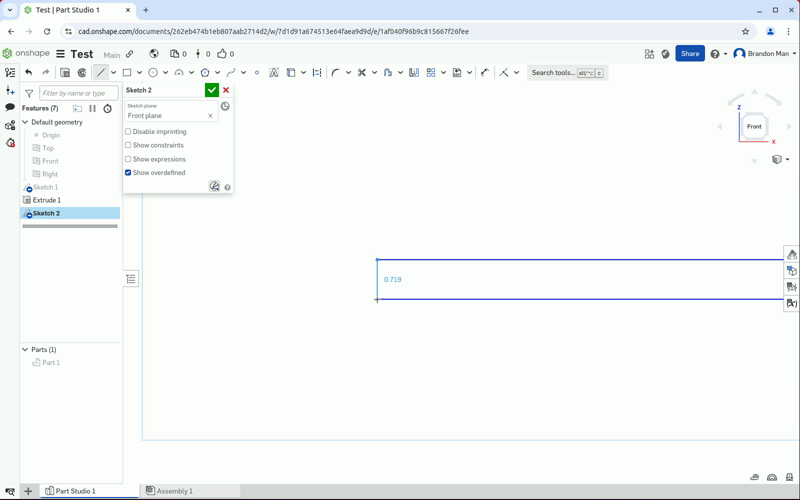
scroll(-6)
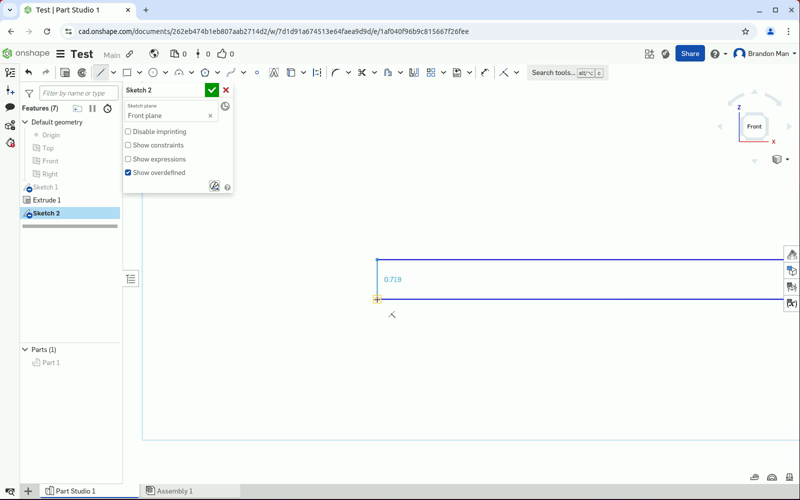
scroll(-6)
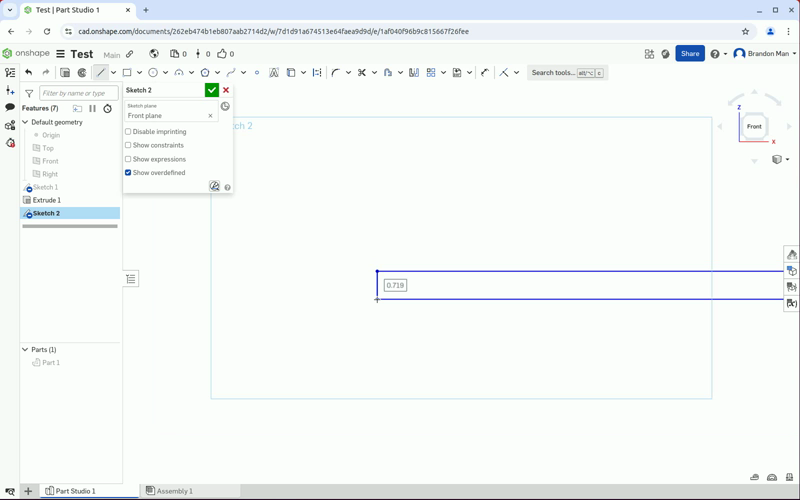
scroll(-6)
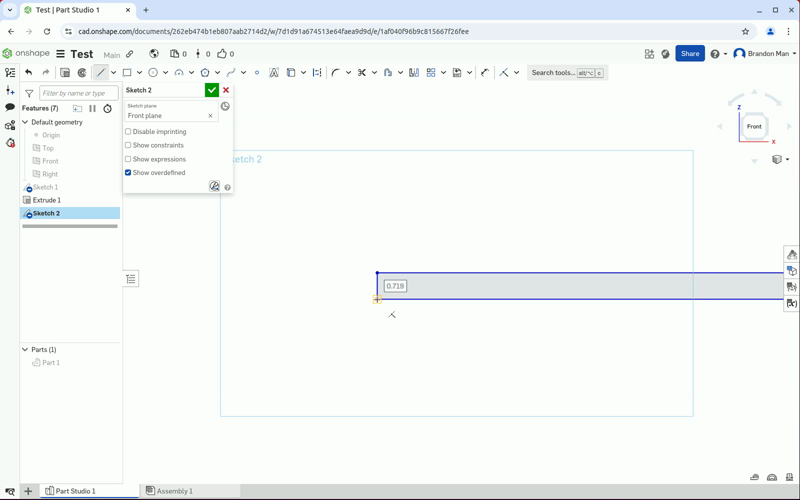
scroll(-6)
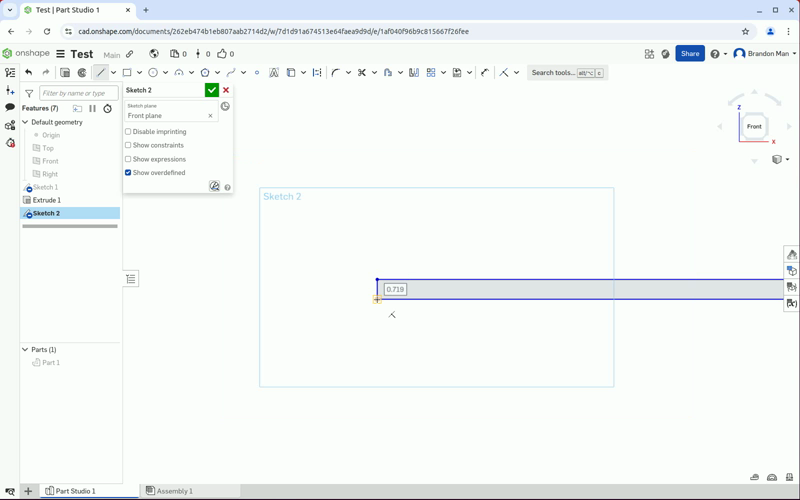
scroll(-6)
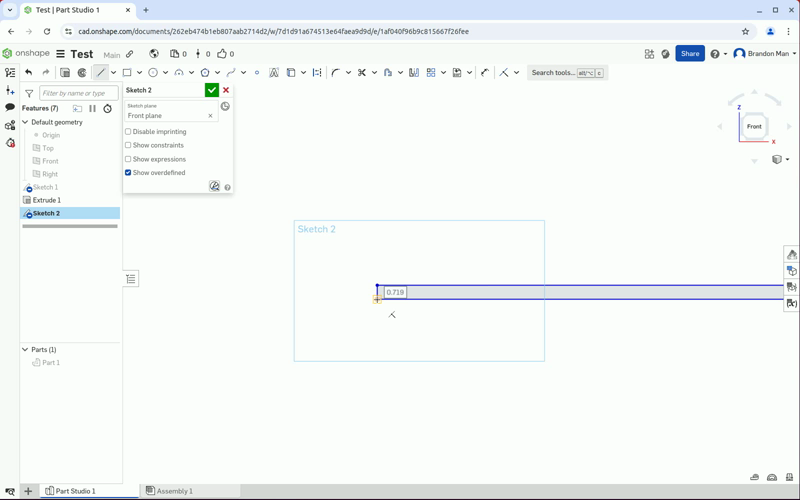
scroll(-6)
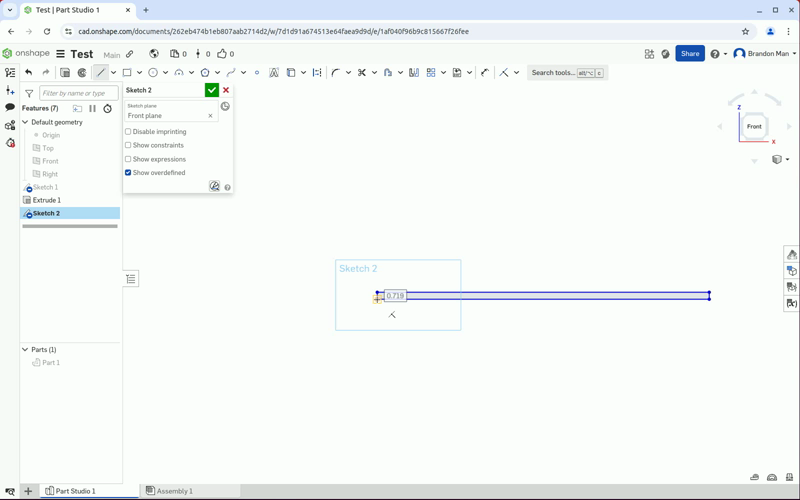
scroll(-6)
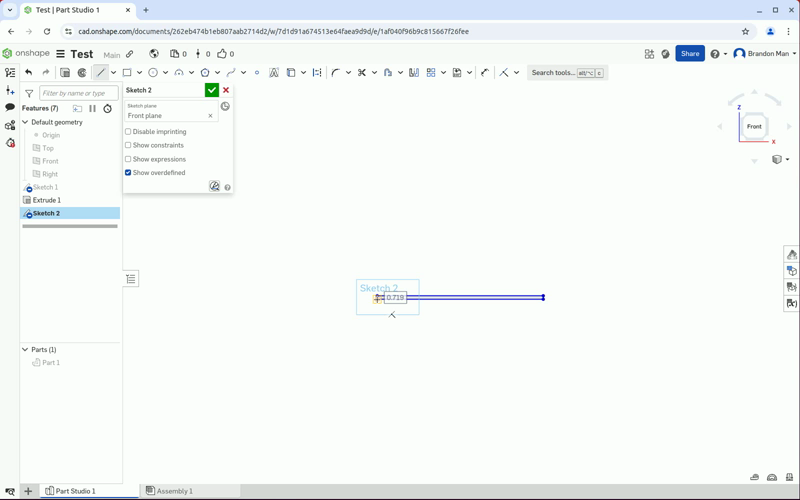
key(esc)
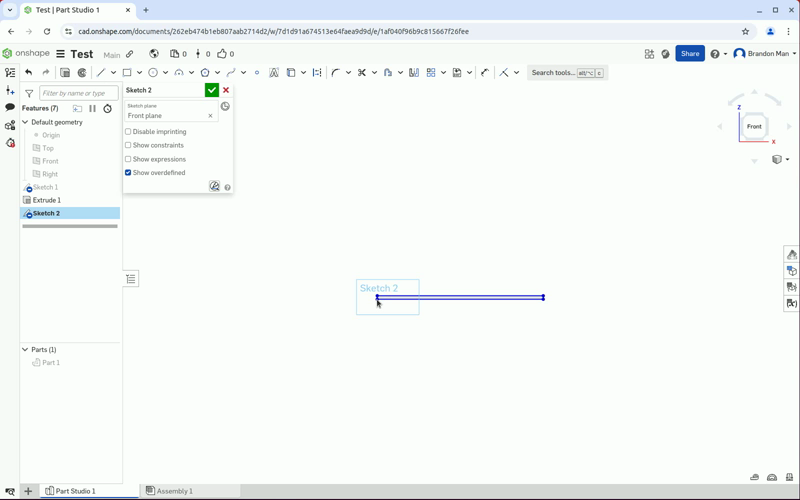
mouse_move(461, 297)
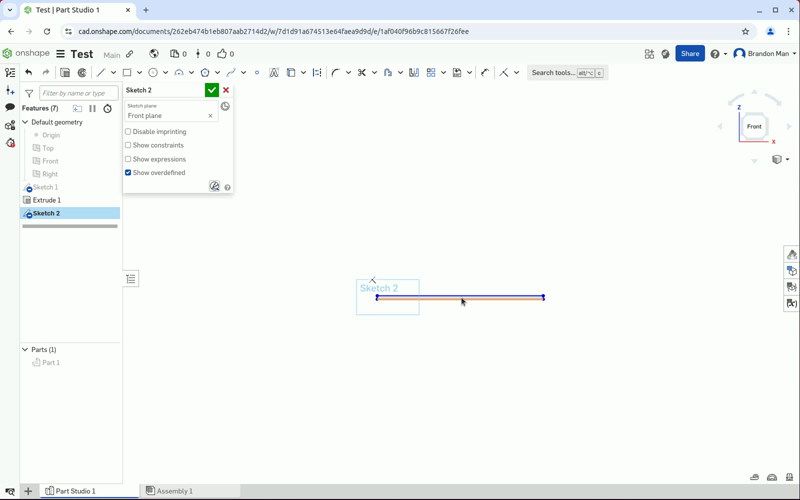
scroll(6)
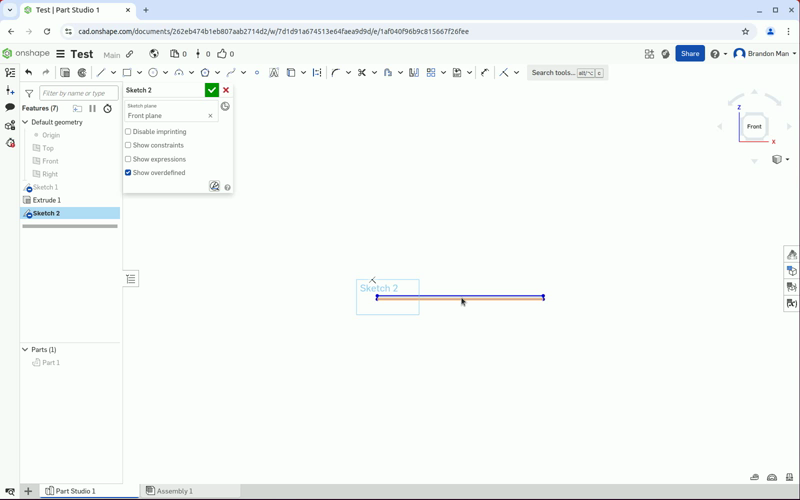
scroll(6)
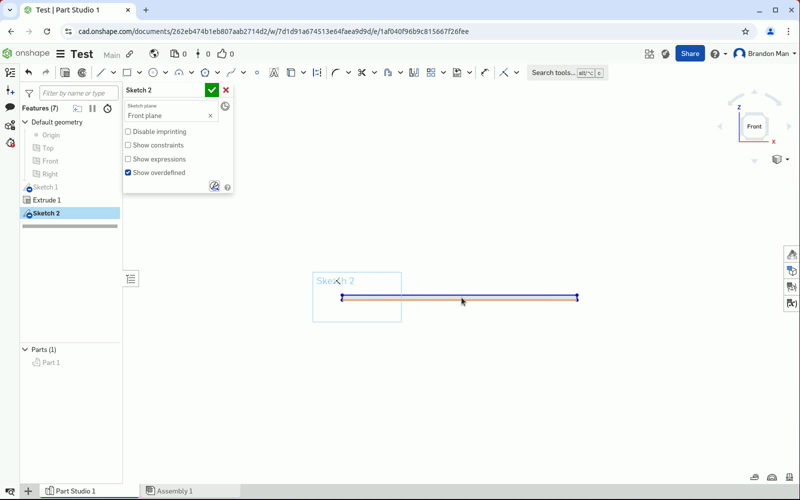
scroll(6)
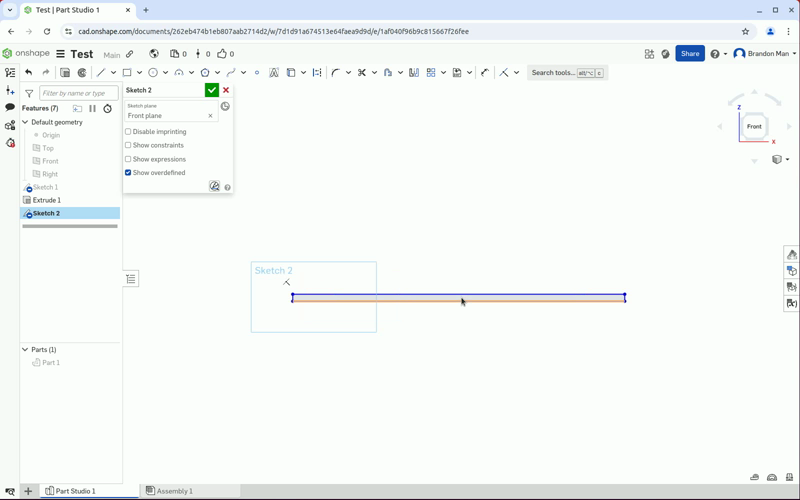
scroll(6)
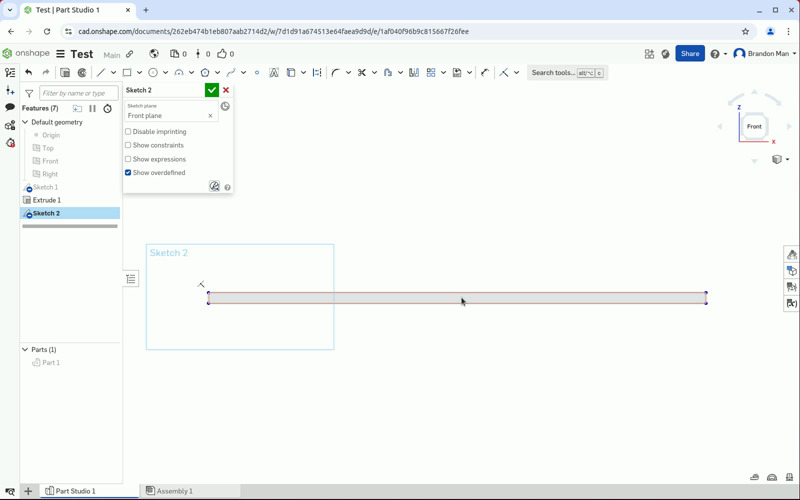
scroll(6)
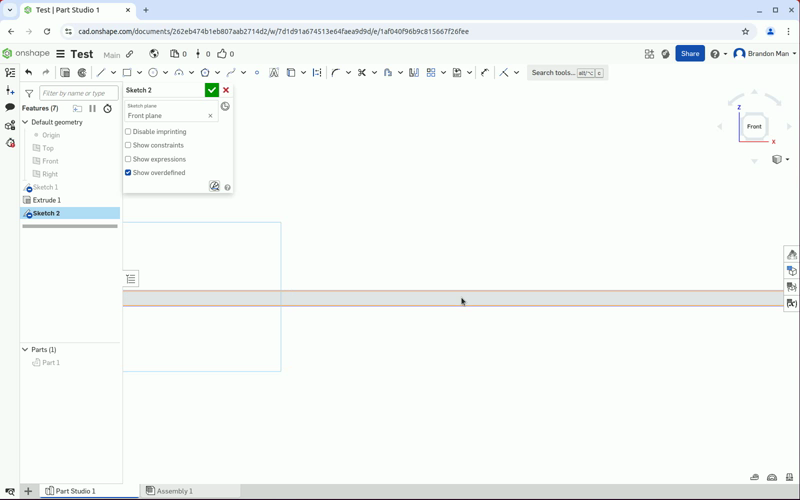
scroll(6)
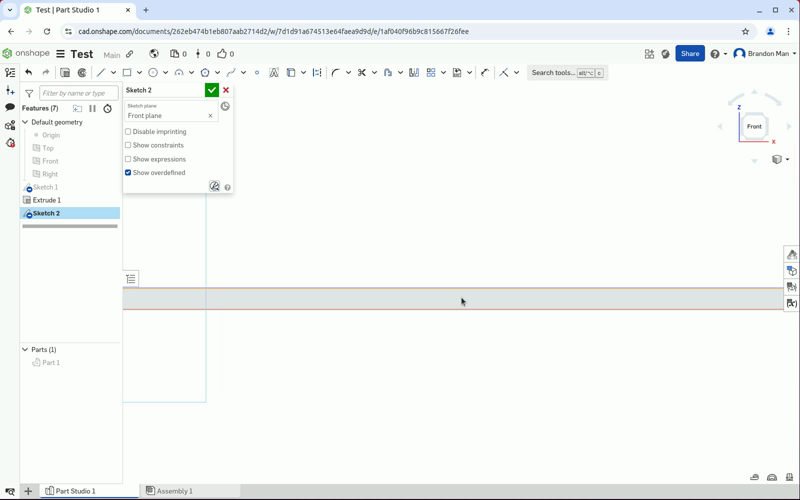
scroll(6)
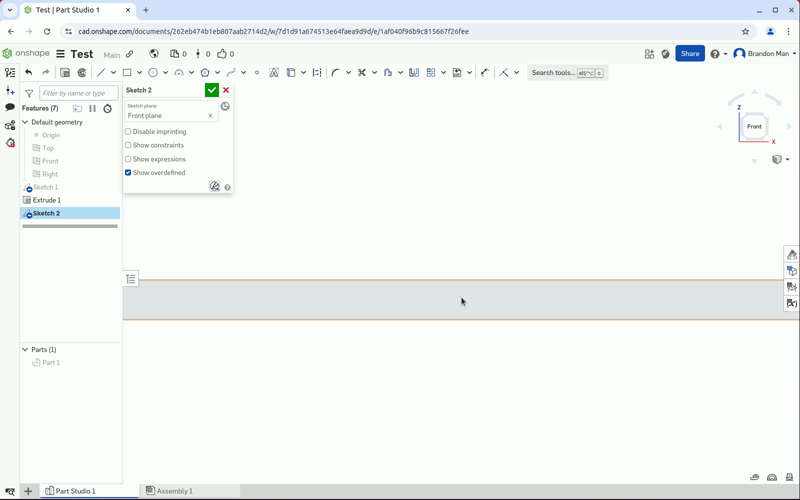
click(461, 297)
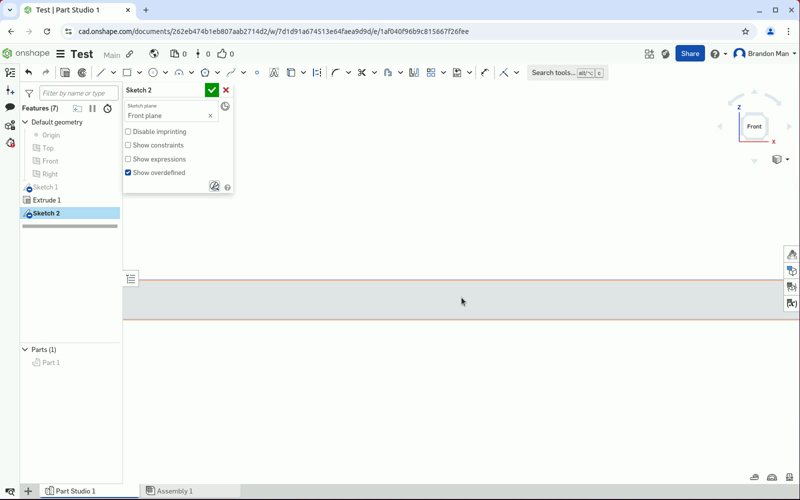
scroll(-6)
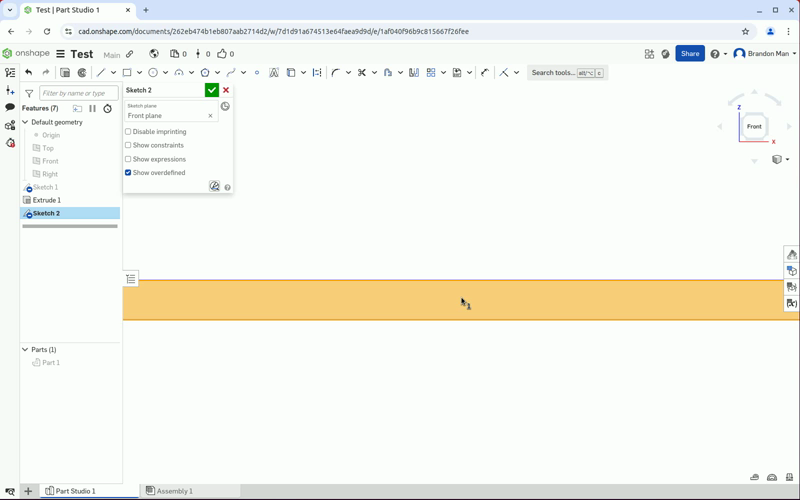
scroll(-6)
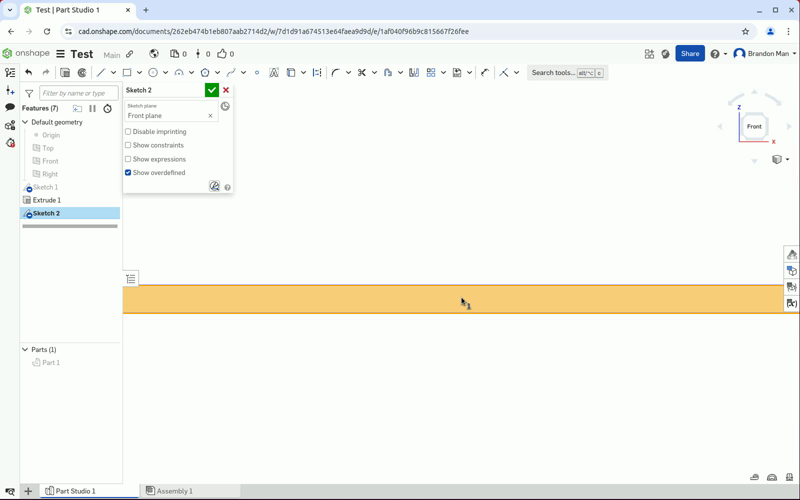
scroll(-6)
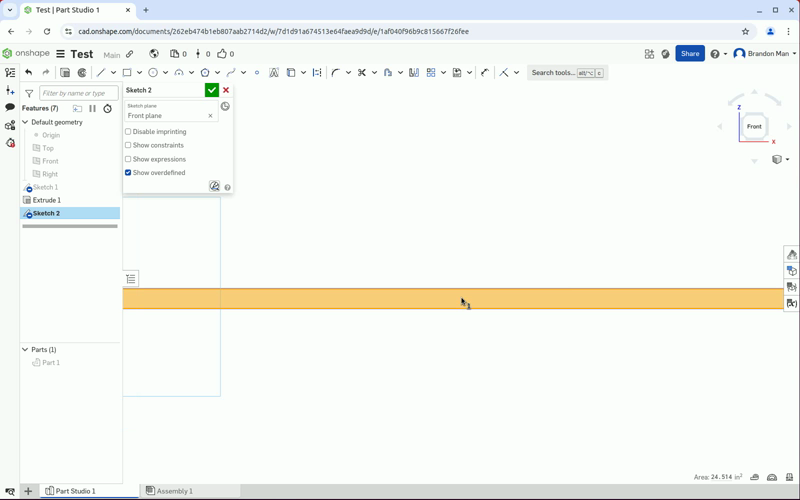
scroll(-6)
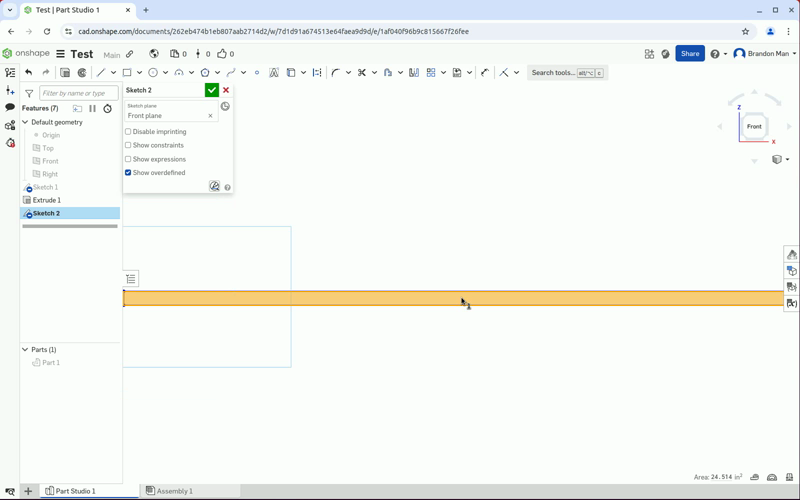
scroll(-6)
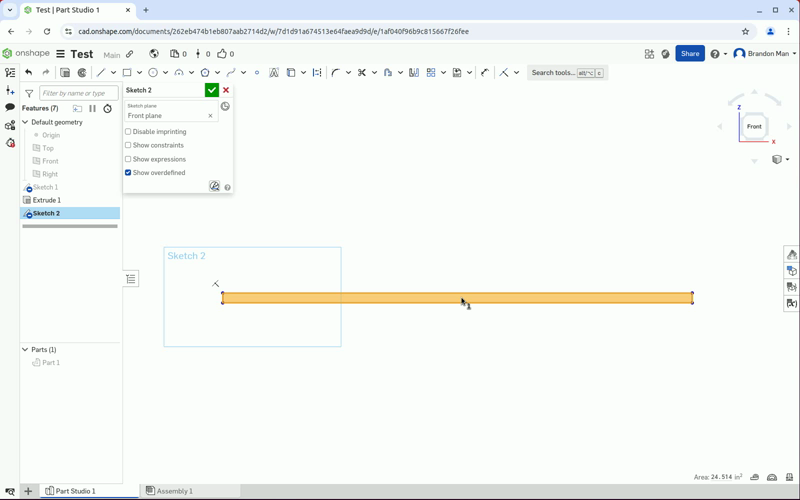
scroll(-6)
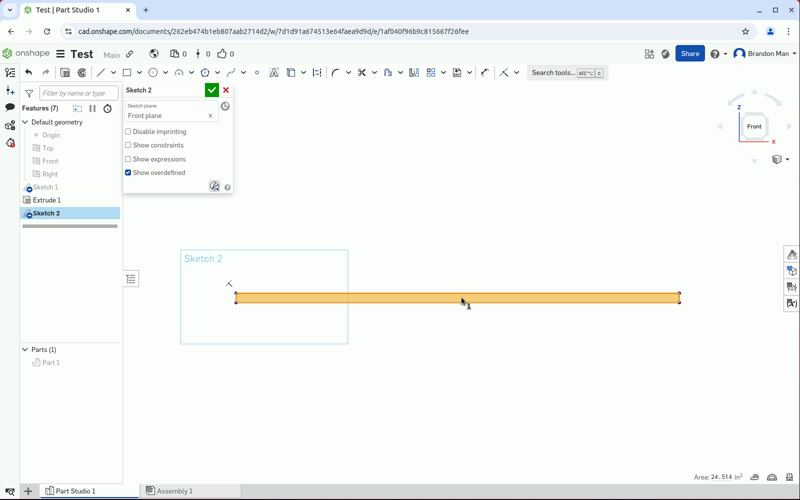
scroll(-6)
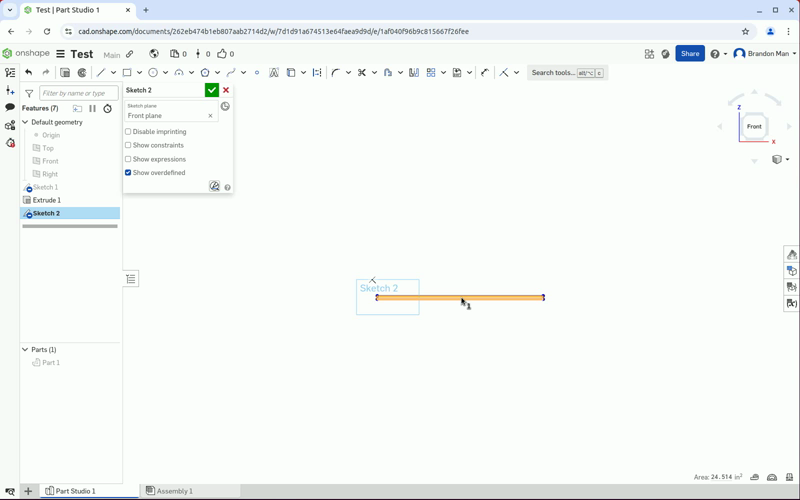
mouse_move(73, 352)
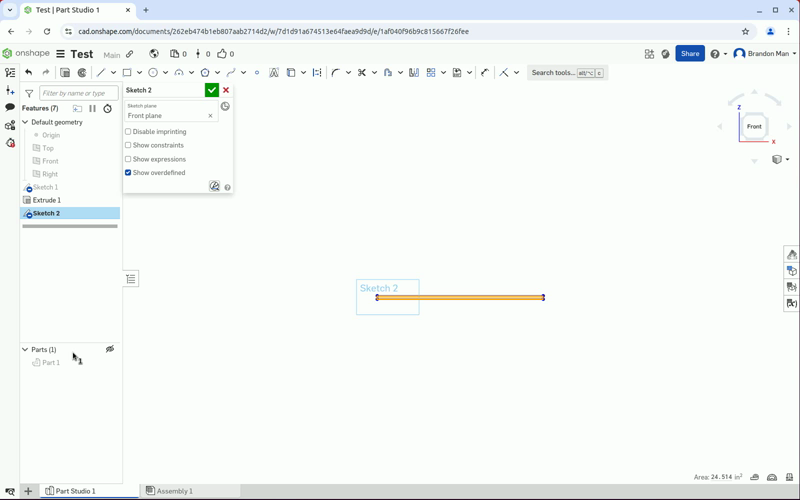
key(shift+y)
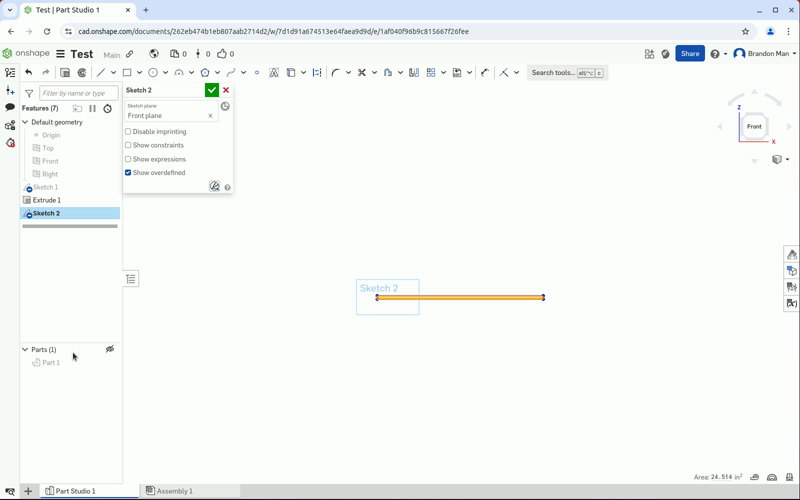
key(shift+e)
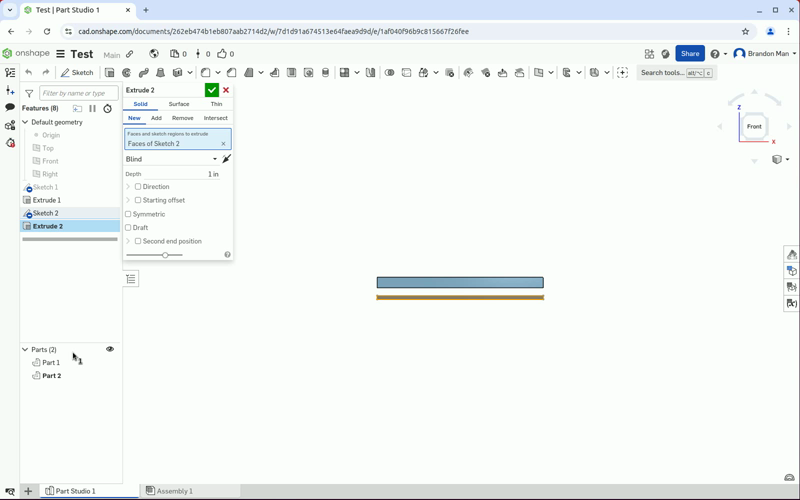
mouse_move(143, 106)
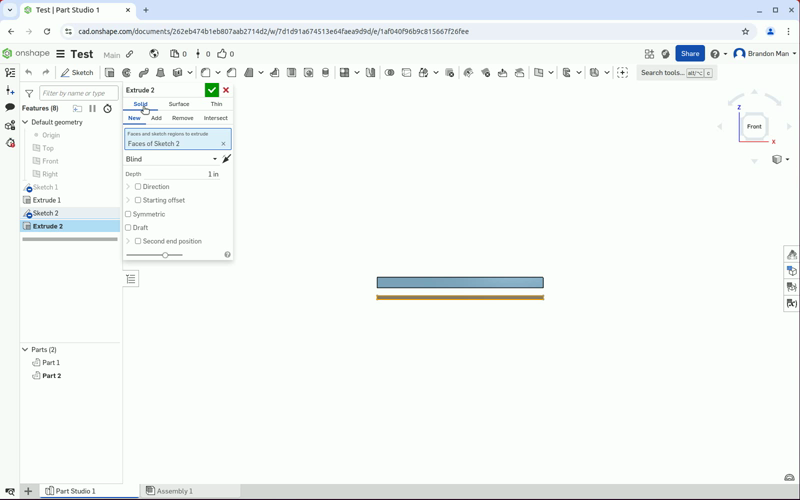
click(143, 106)
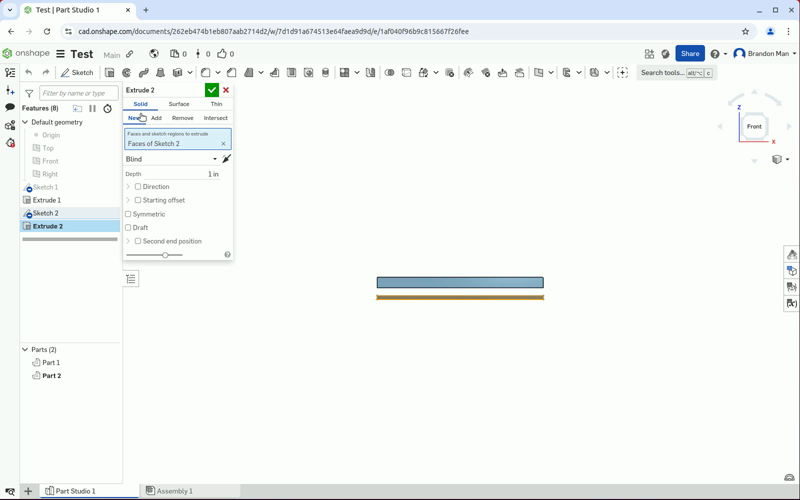
mouse_move(137, 120)
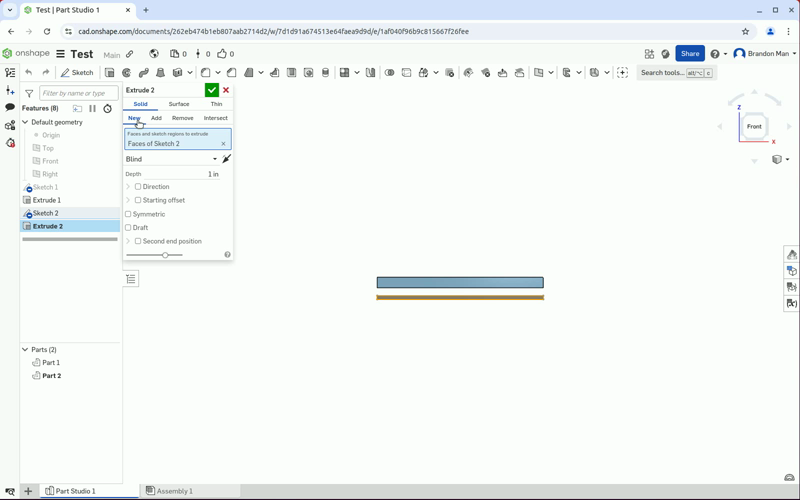
click(137, 120)
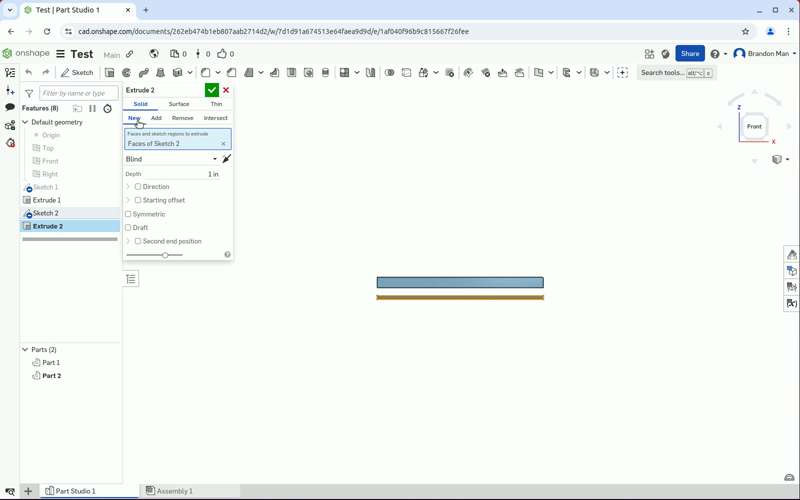
key(tab, 4)
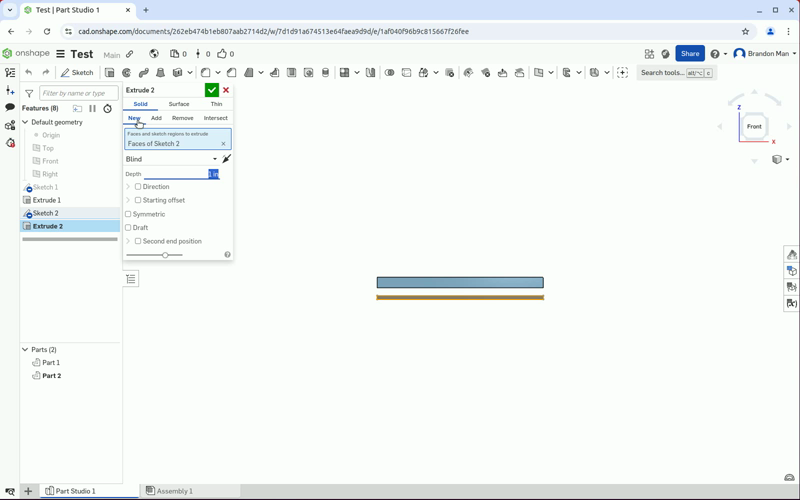
text(0.963)
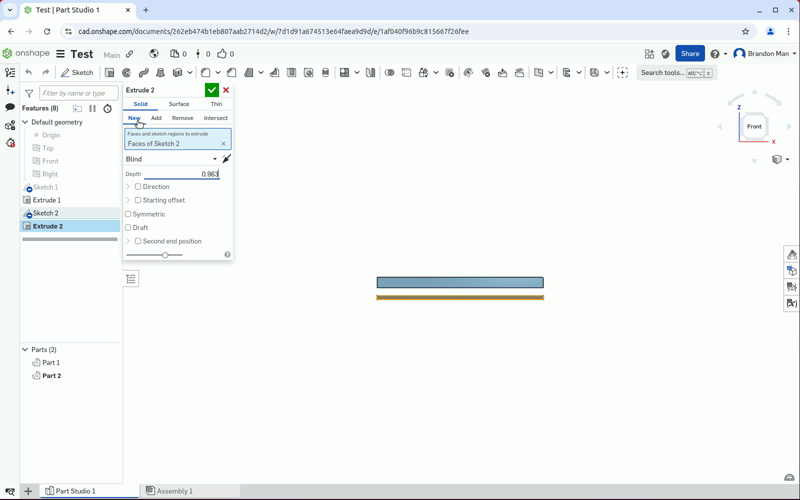
key(enter)
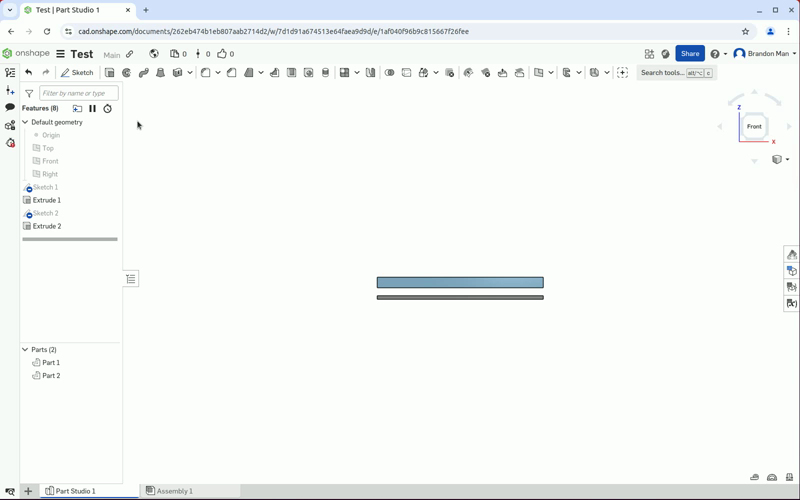
key(shift+h)
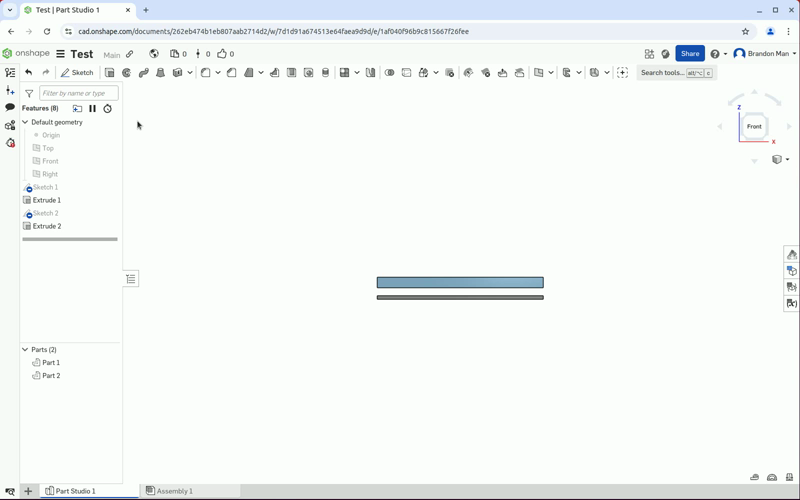
key(shift+h)
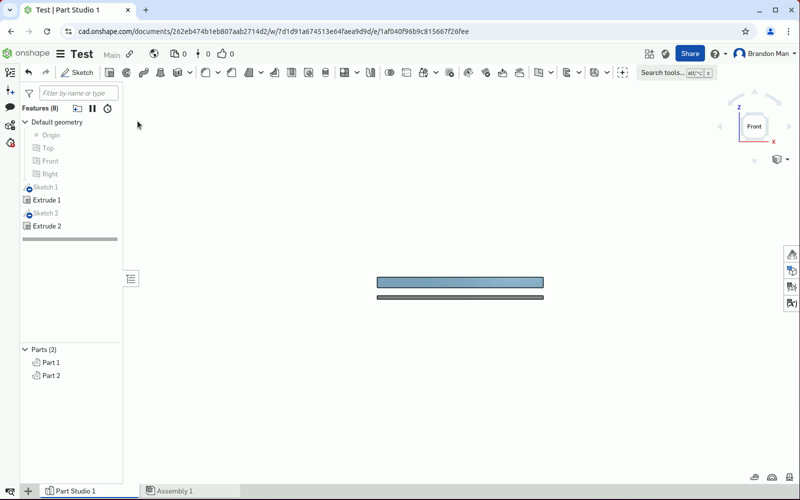
mouse_move(73, 189)
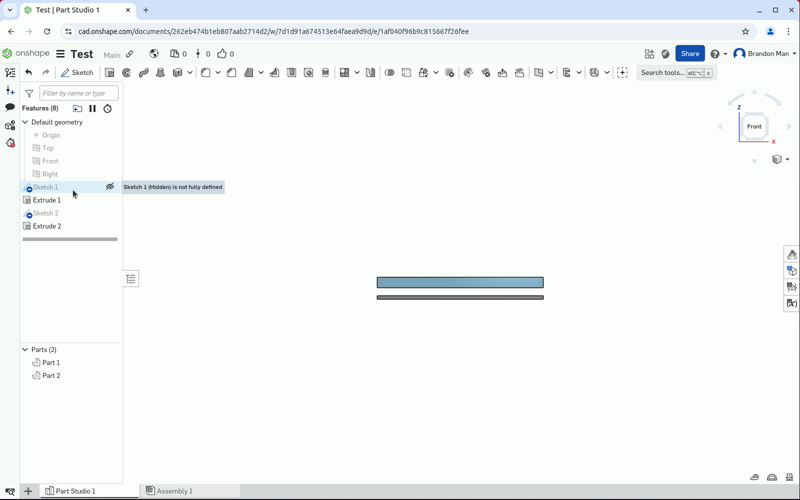
click(73, 189)
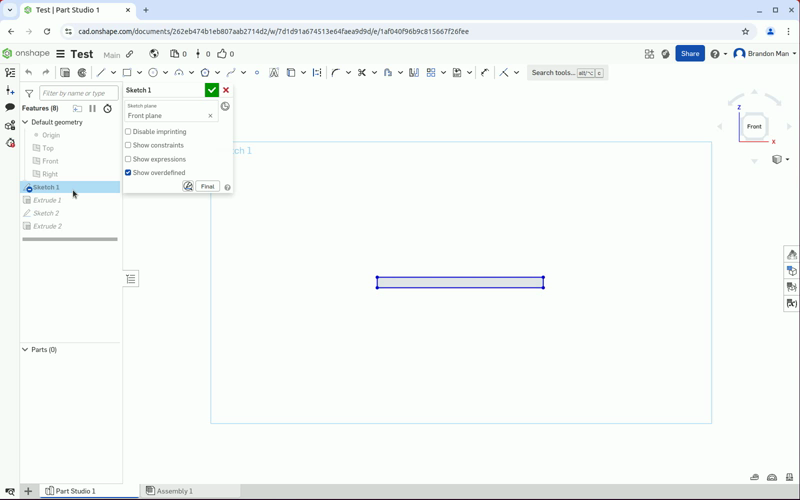
mouse_move(229, 92)
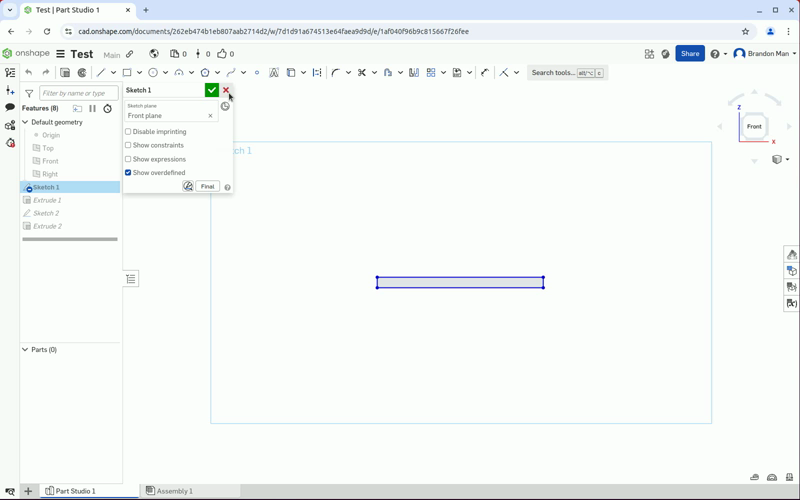
click(229, 92)
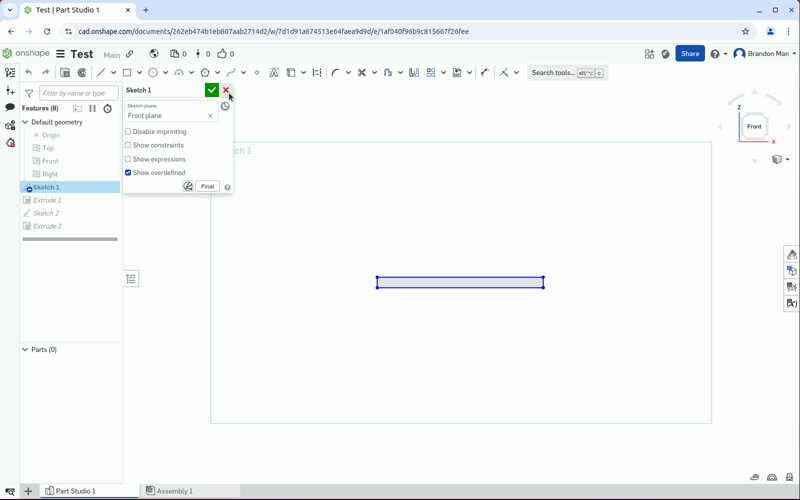
key(shift+s)
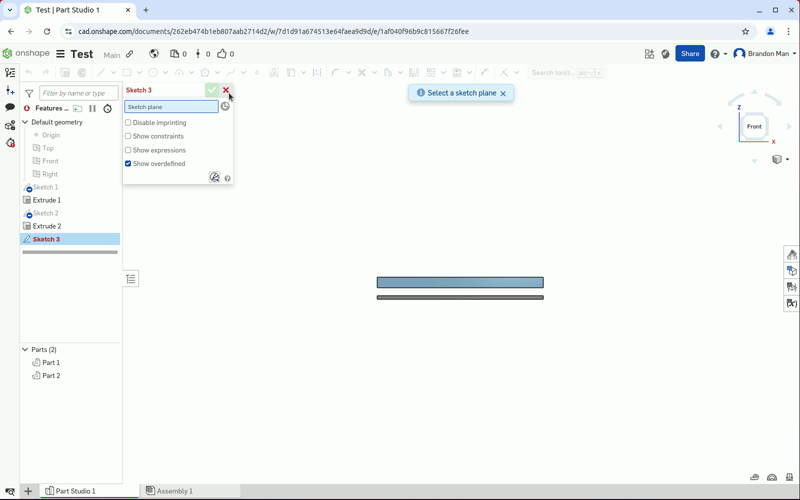
mouse_move(73, 163)
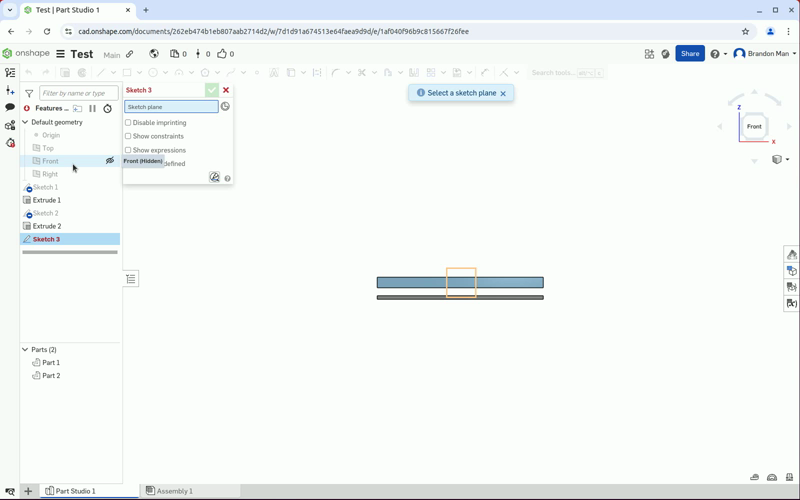
click(73, 163)
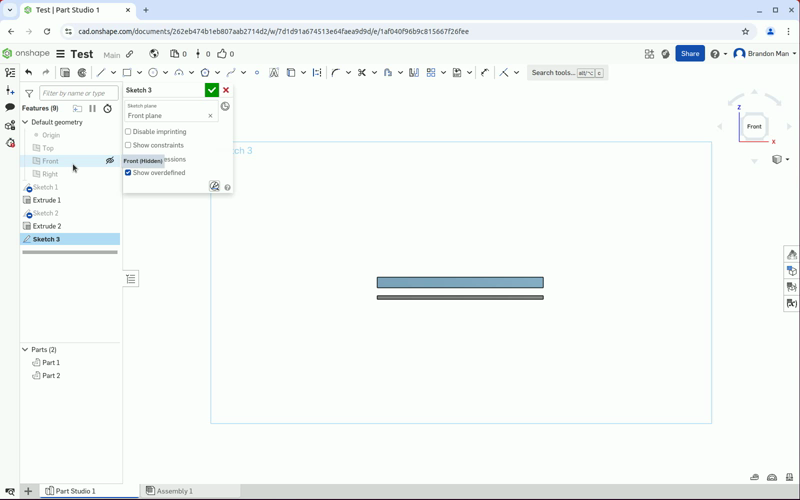
mouse_move(73, 352)
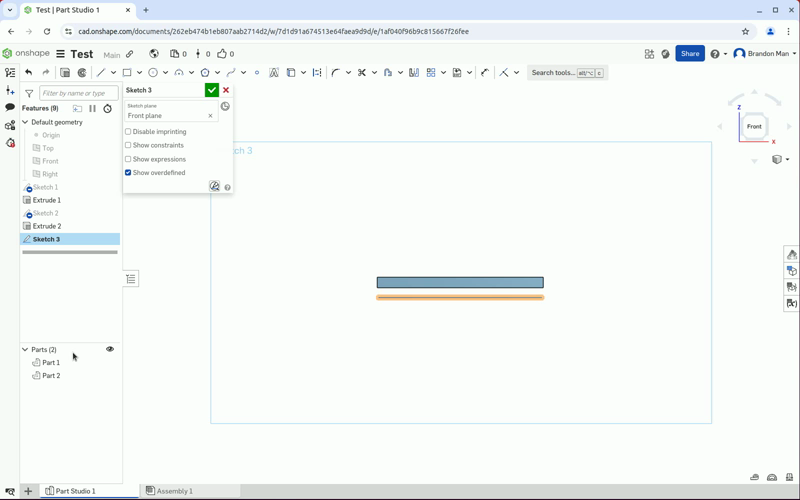
key(y)
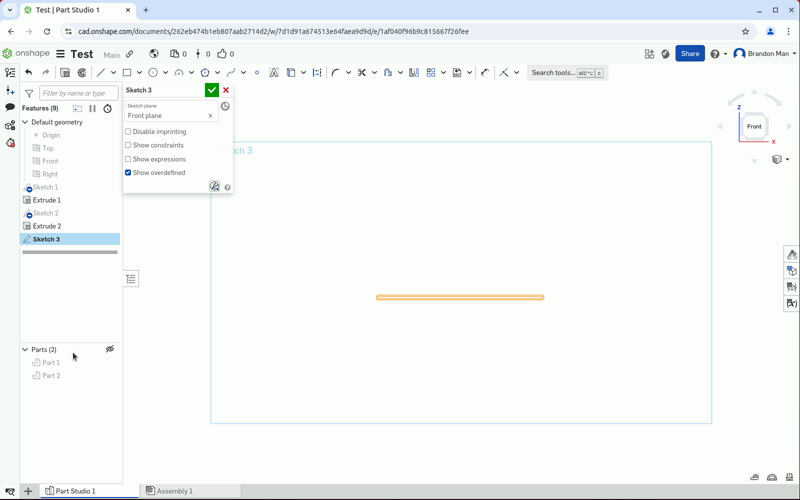
key(l)
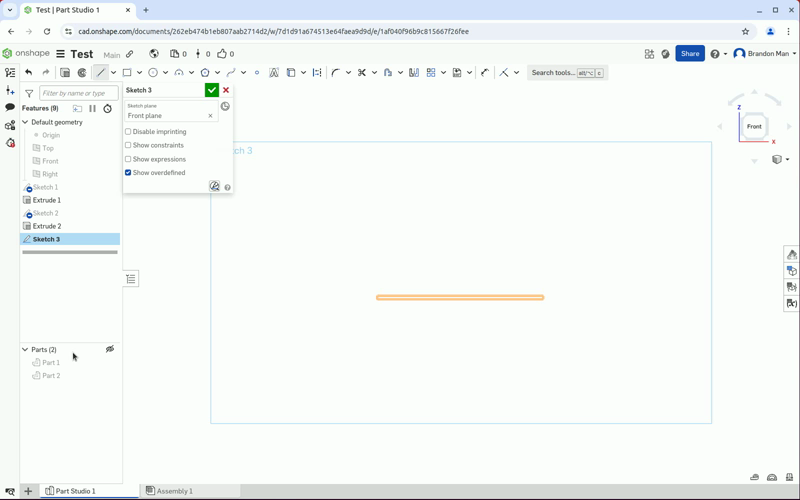
key_down(shift)
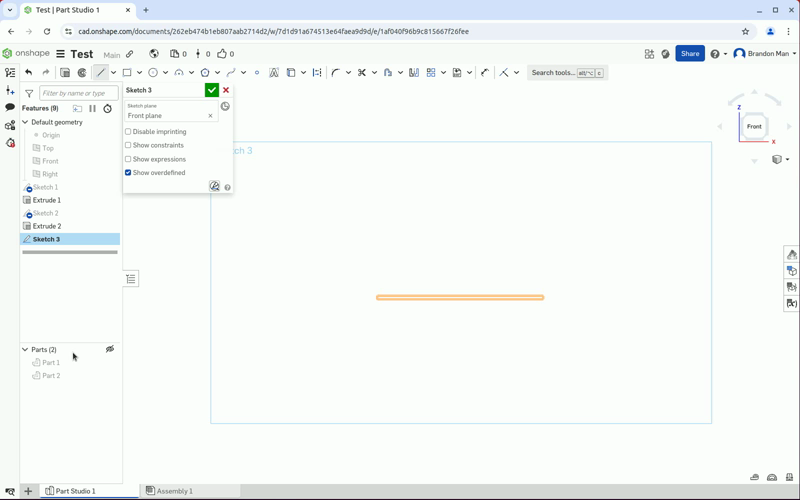
mouse_move(348, 286)
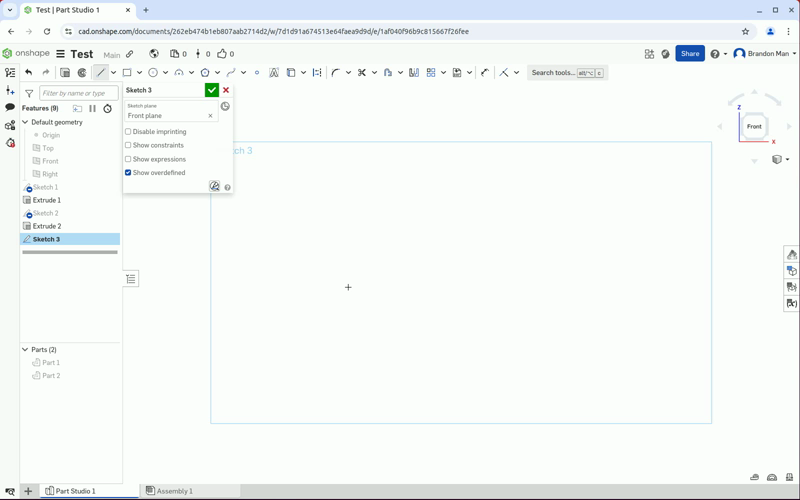
click(348, 286)
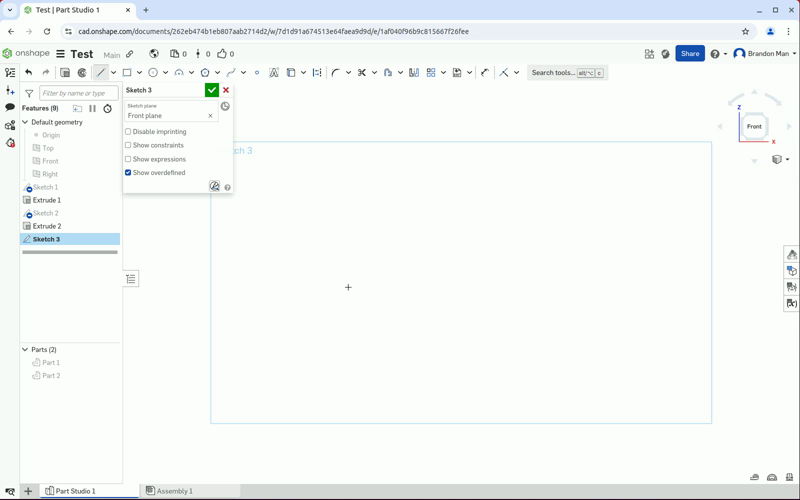
key_up(shift)
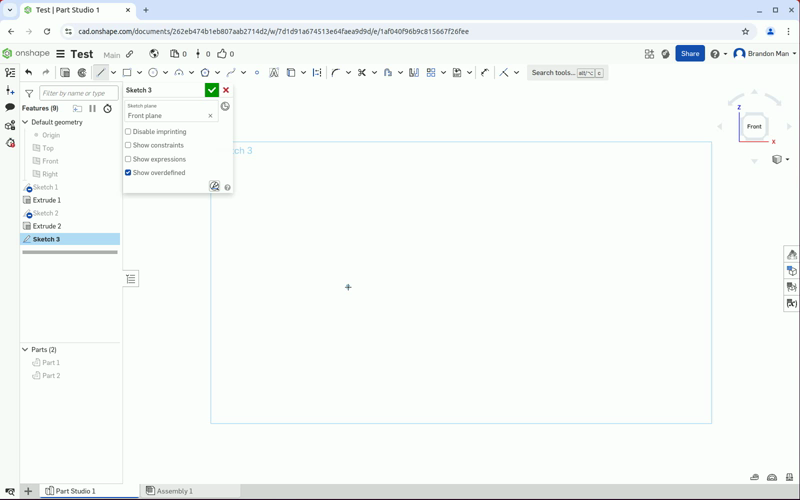
key_down(shift)
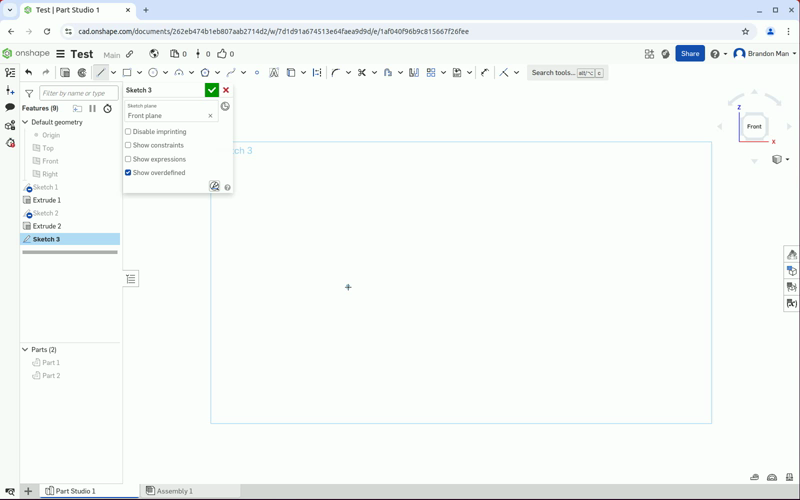
mouse_move(378, 286)
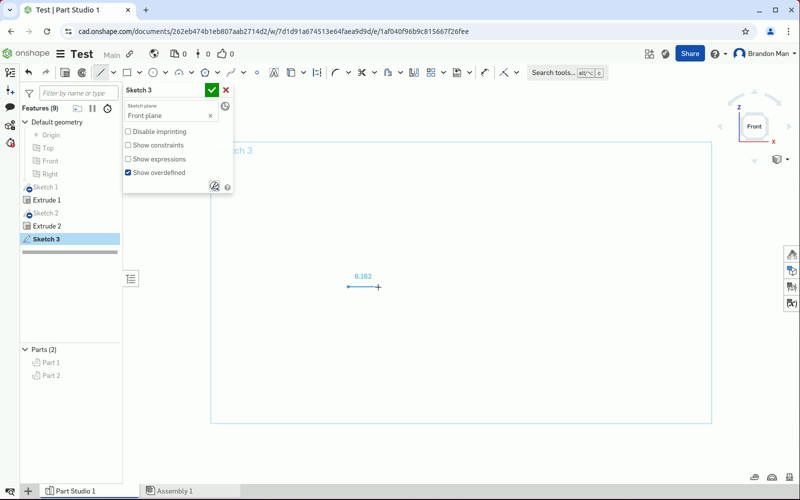
mouse_move(352, 286)
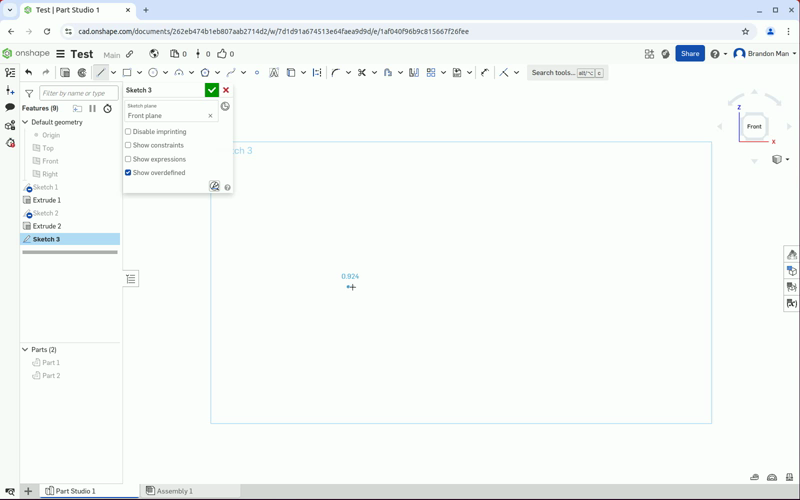
scroll(6)
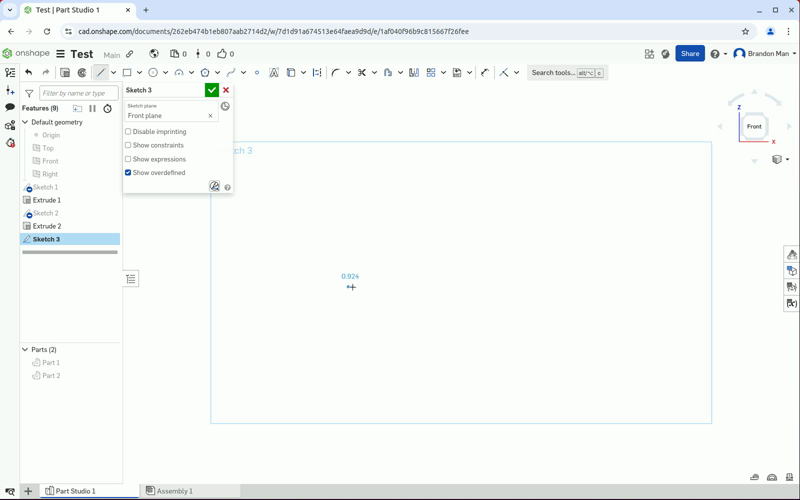
scroll(6)
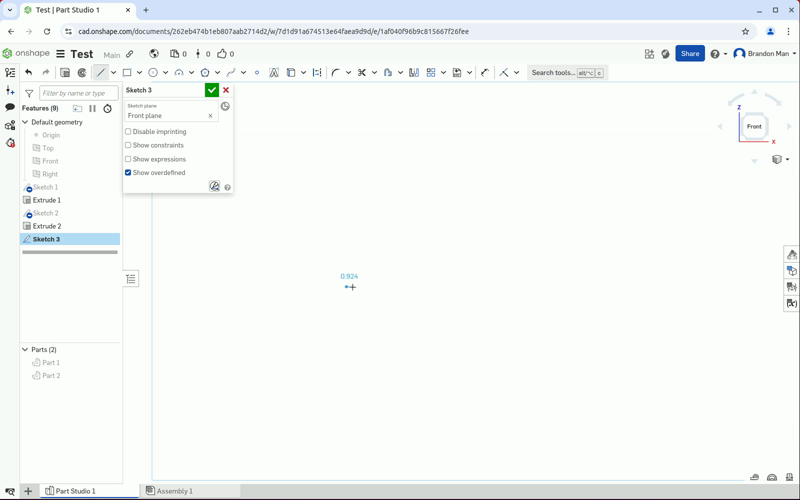
scroll(6)
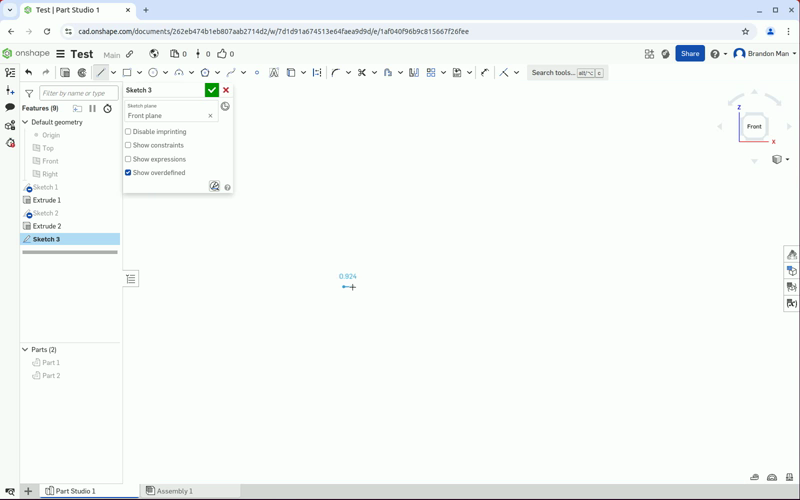
scroll(6)
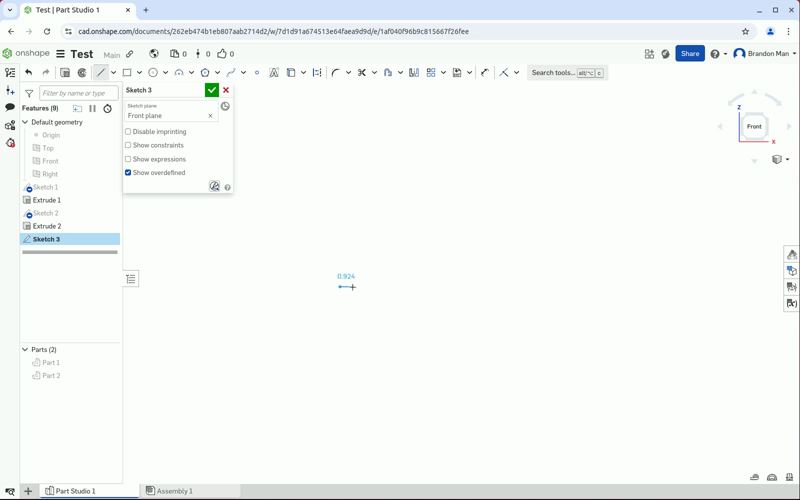
scroll(6)
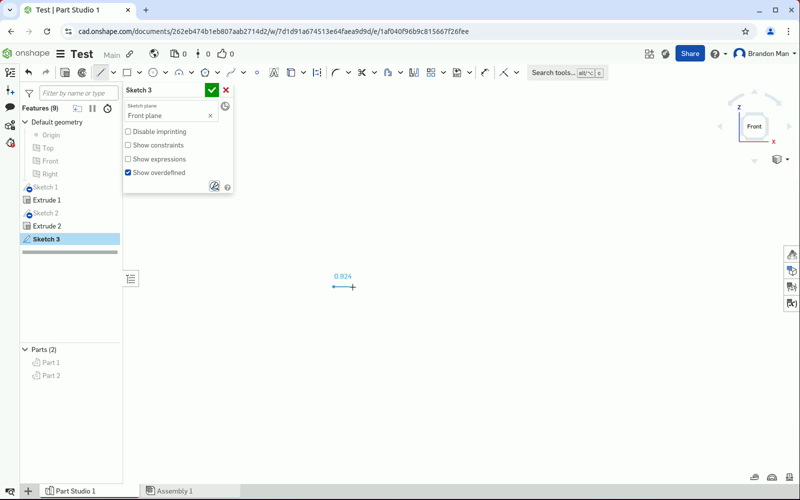
scroll(6)
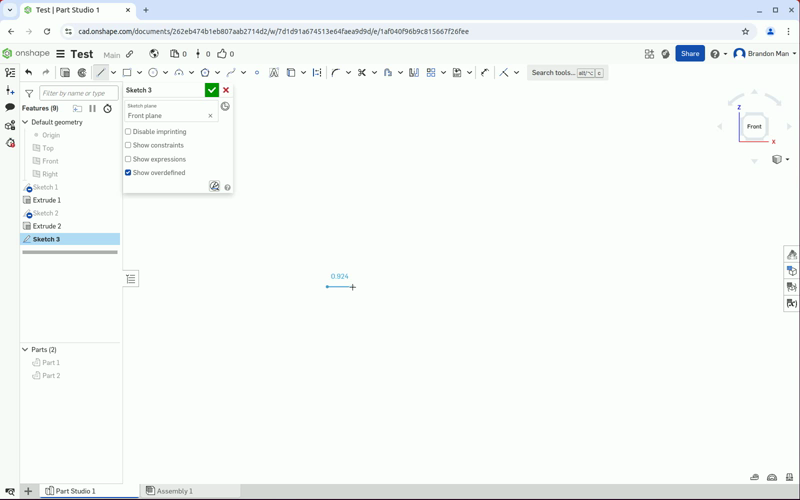
scroll(6)
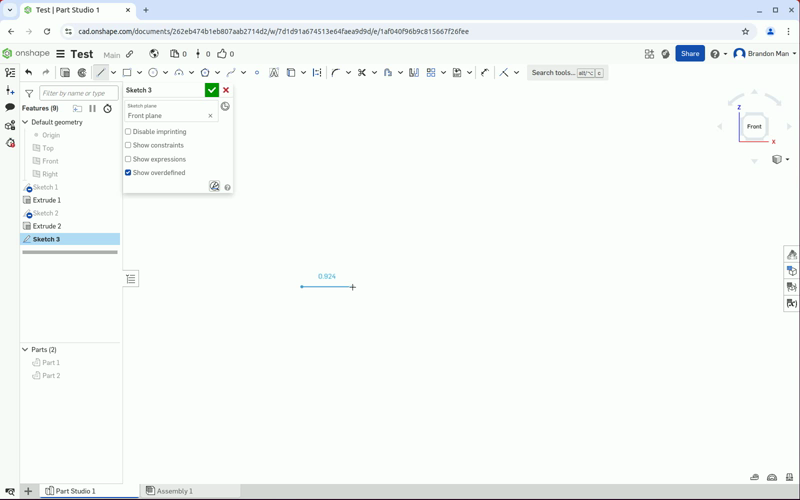
click(352, 286)
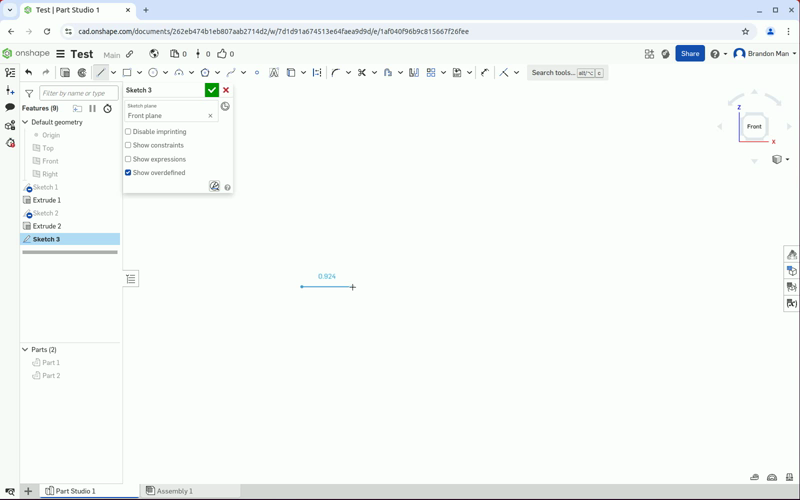
scroll(-6)
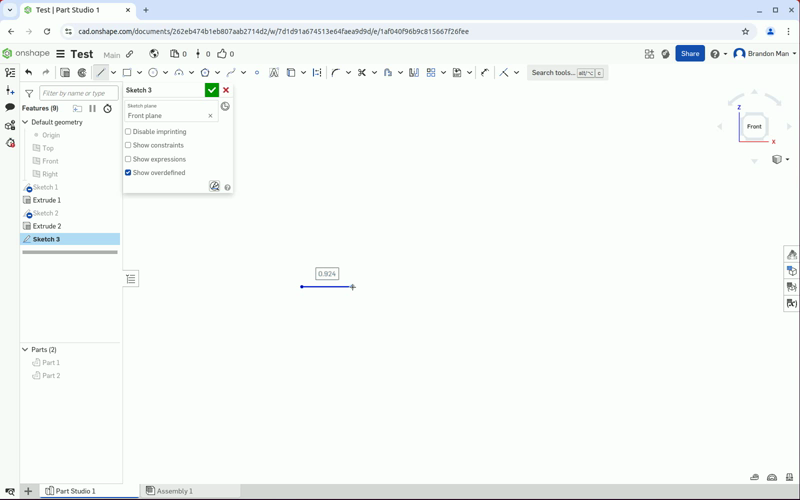
scroll(-6)
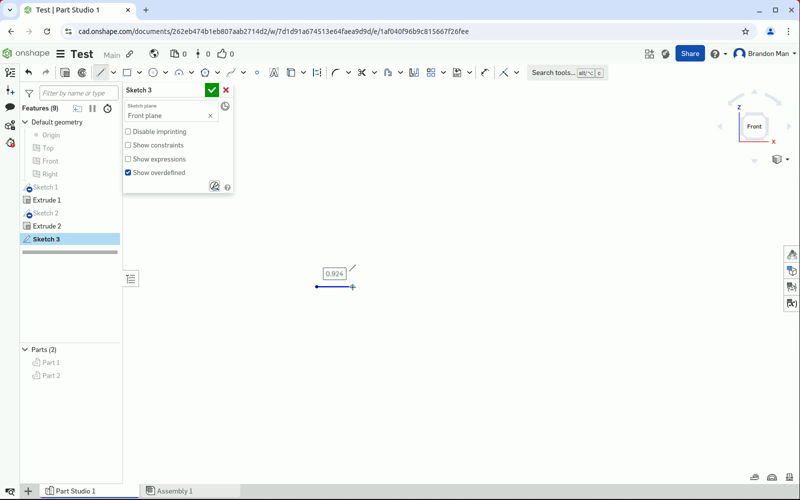
scroll(-6)
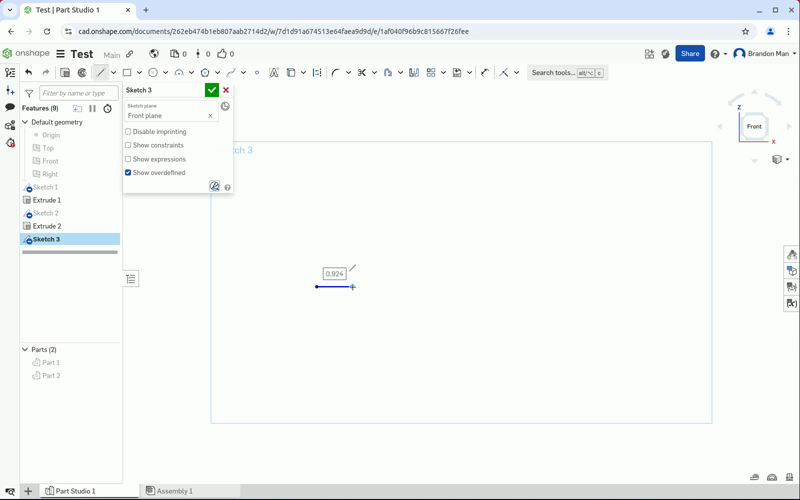
scroll(-6)
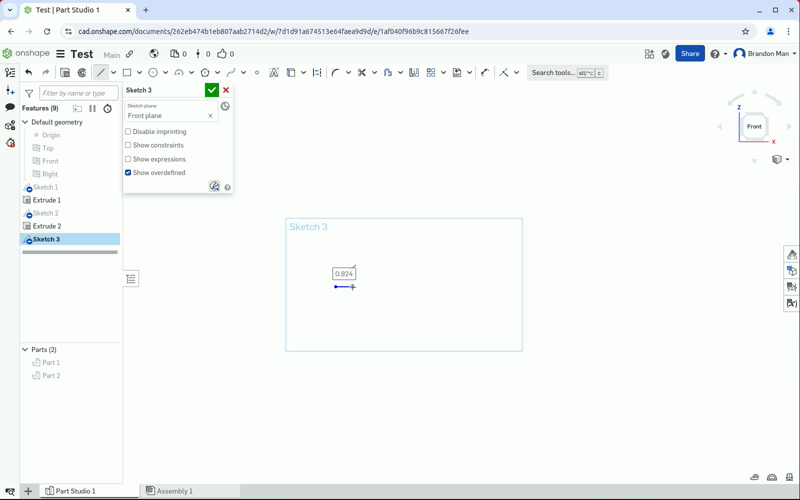
scroll(-6)
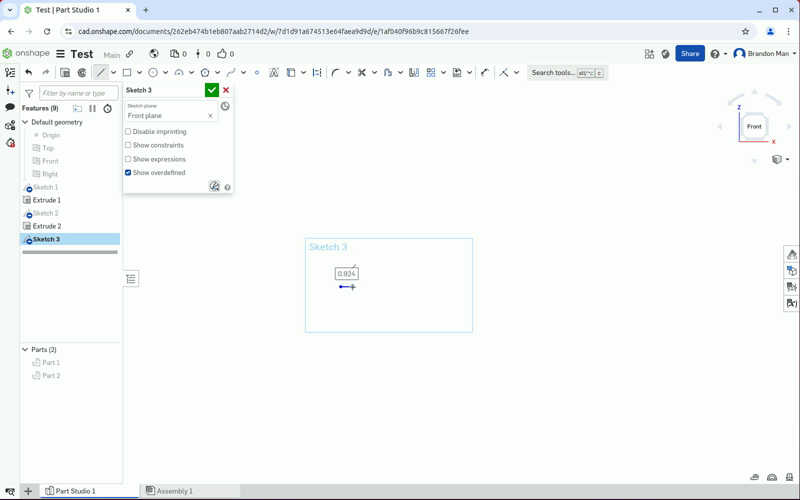
scroll(-6)
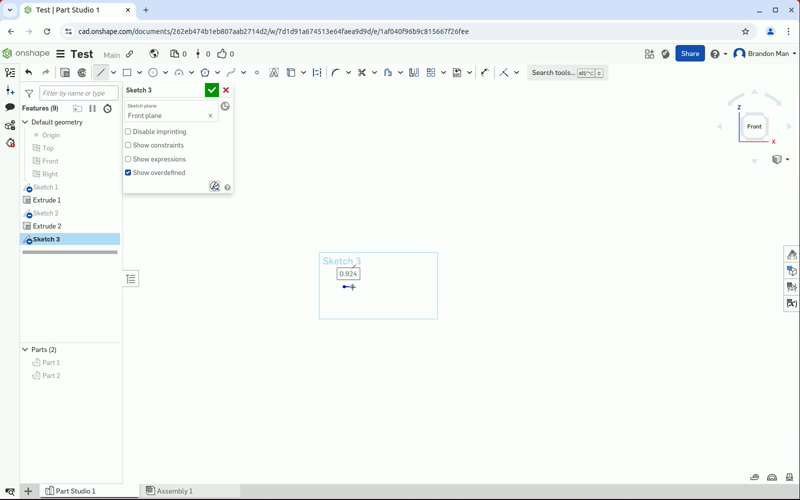
scroll(-6)
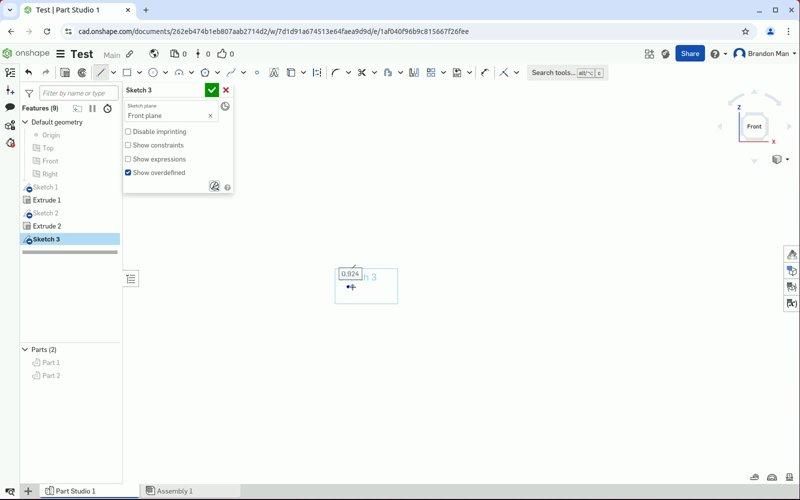
key_up(shift)
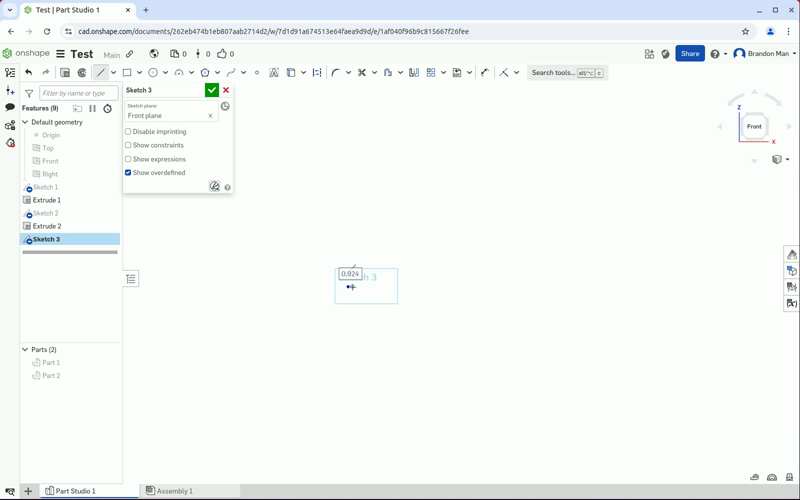
key_down(shift)
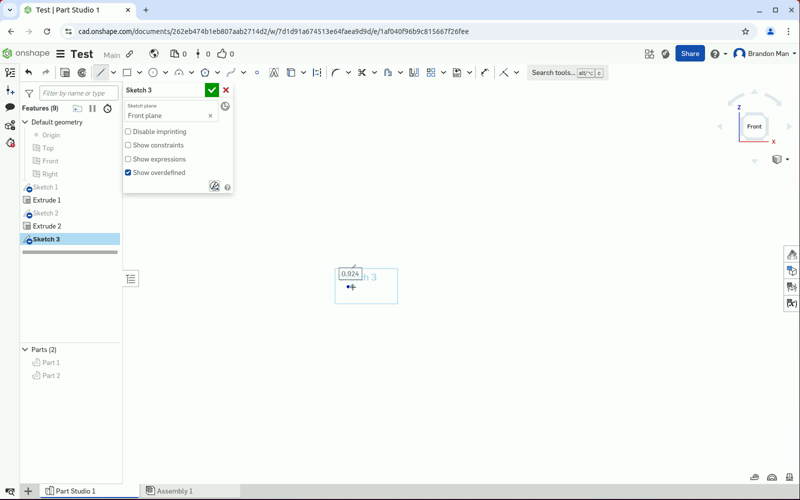
mouse_move(382, 286)
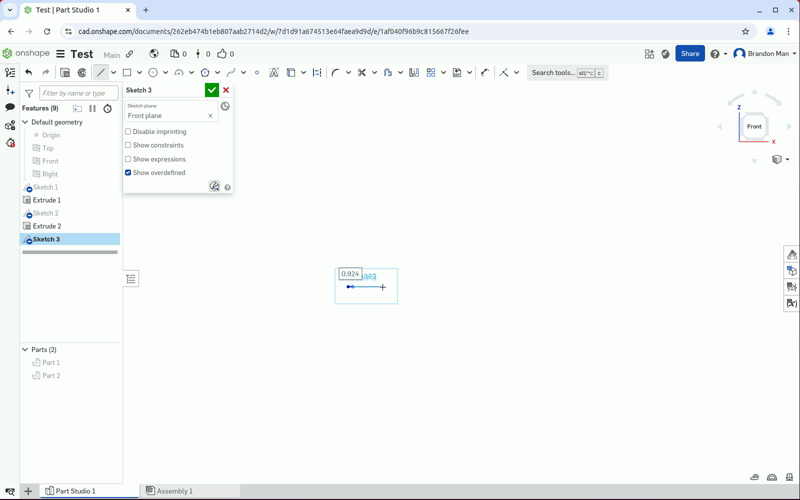
mouse_move(352, 240)
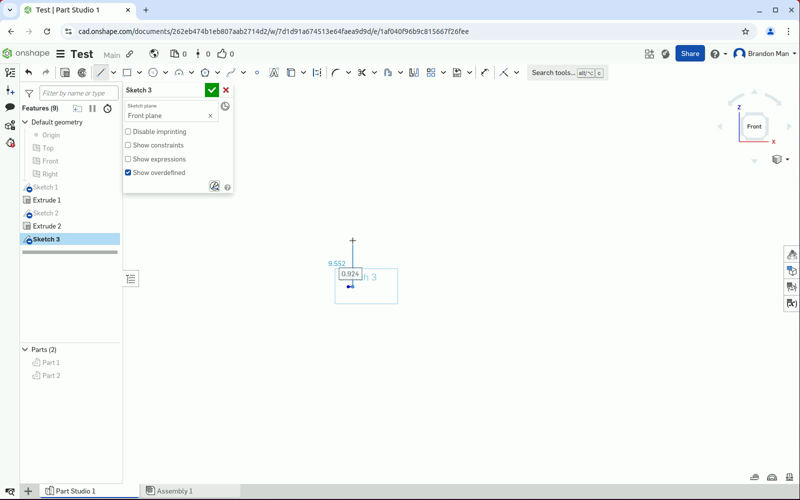
click(352, 240)
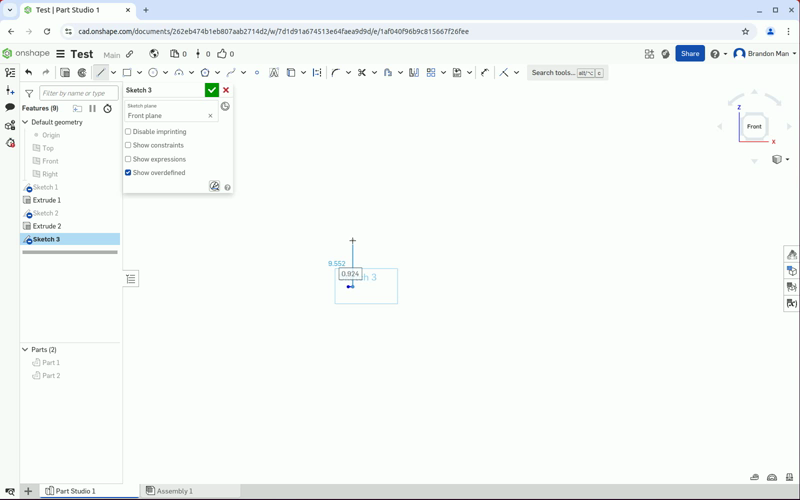
key_up(shift)
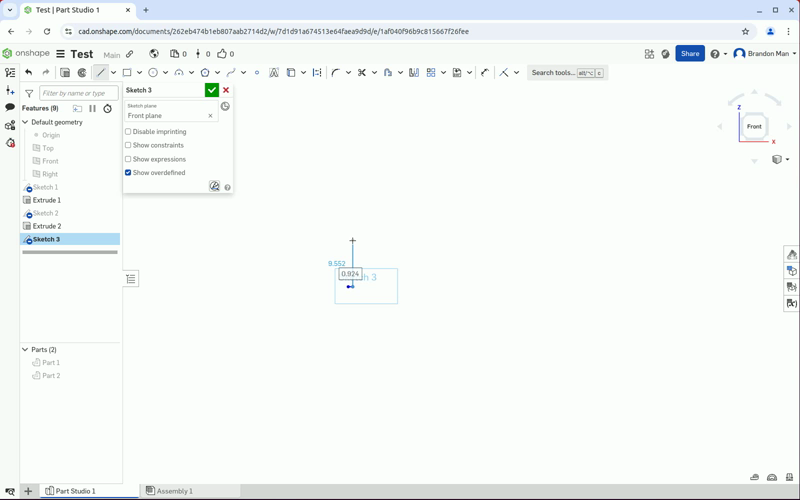
key_down(shift)
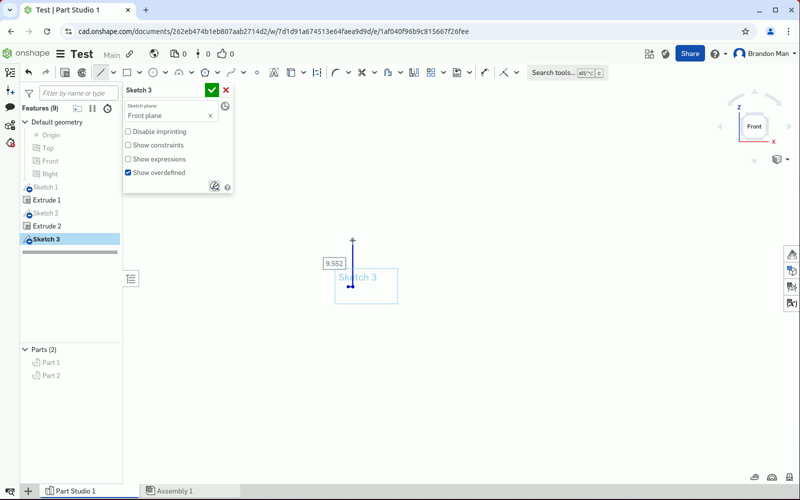
mouse_move(382, 240)
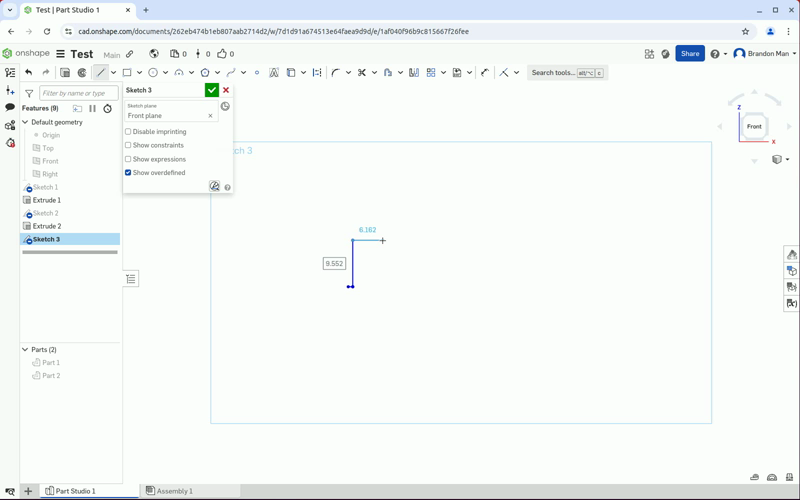
mouse_move(348, 240)
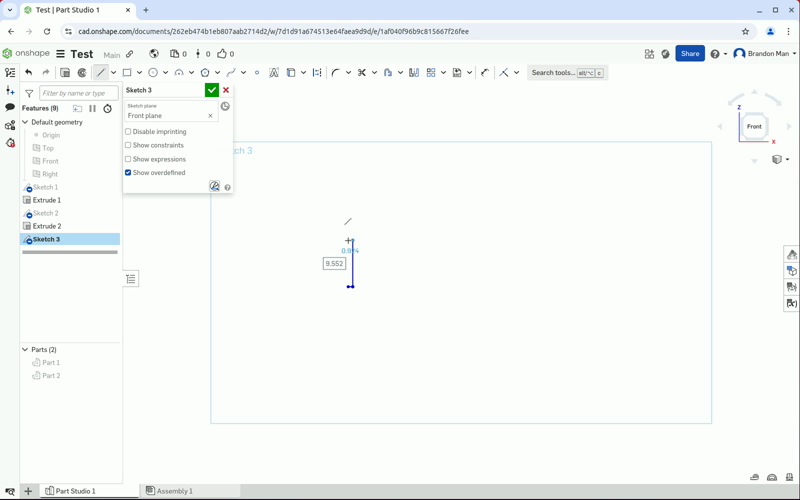
scroll(6)
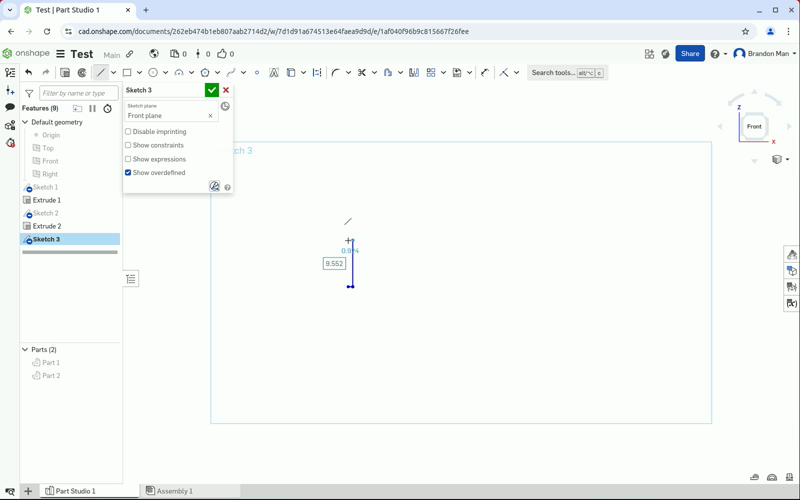
scroll(6)
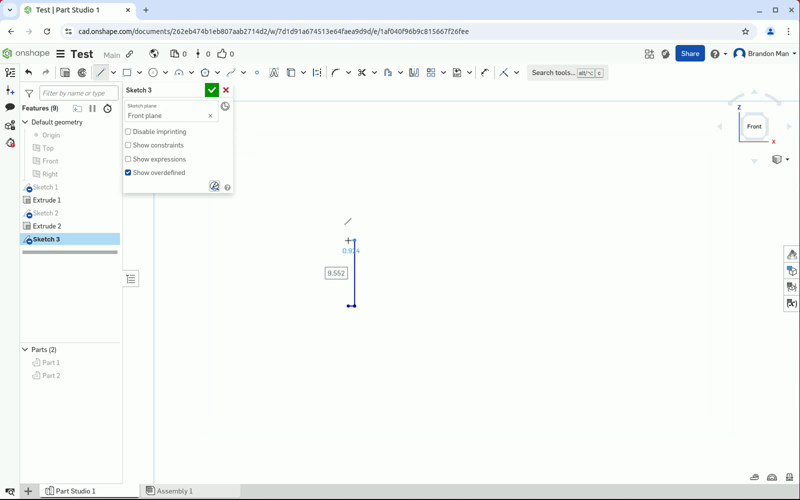
scroll(6)
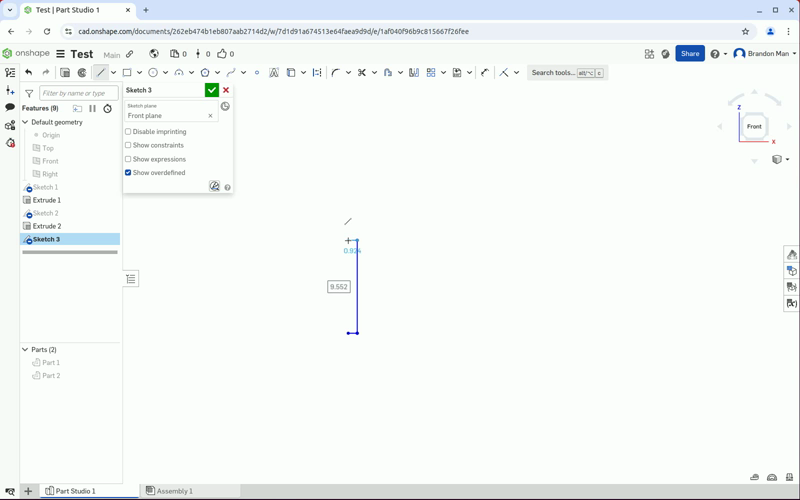
scroll(6)
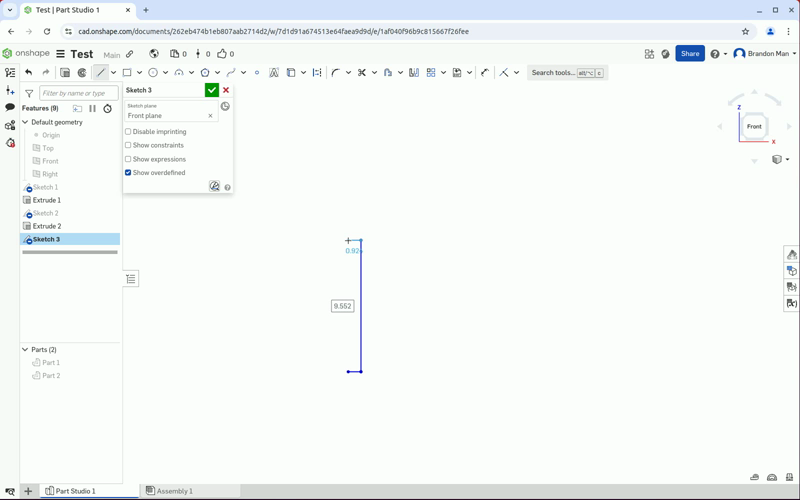
scroll(6)
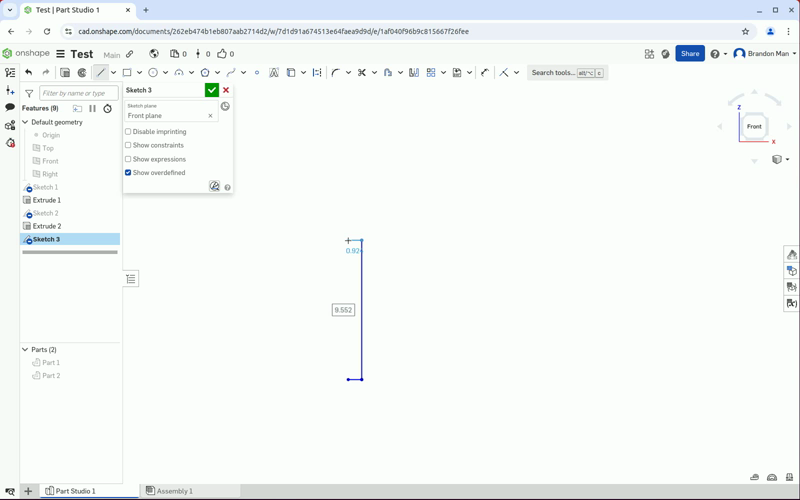
scroll(6)
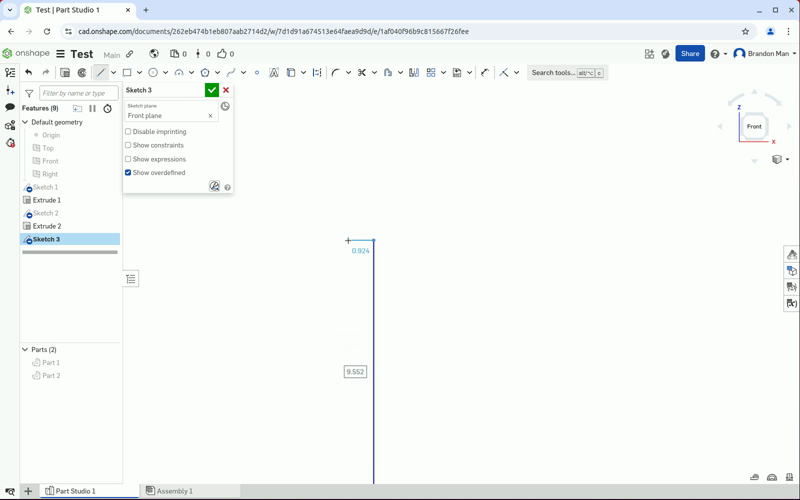
scroll(6)
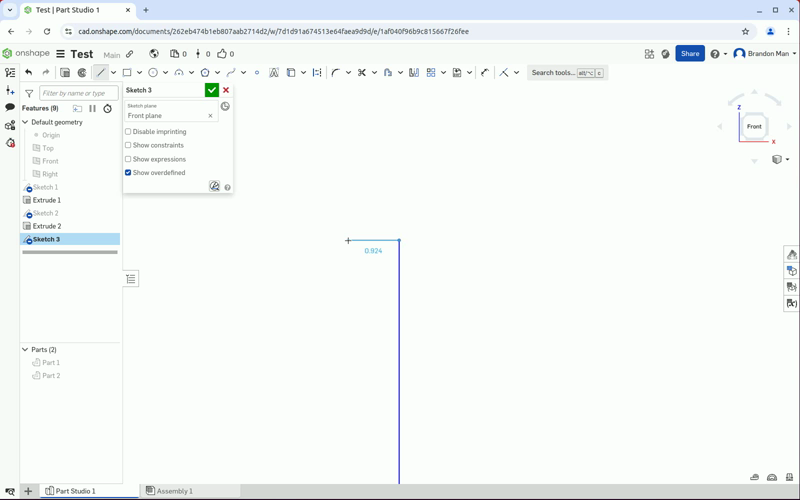
click(348, 240)
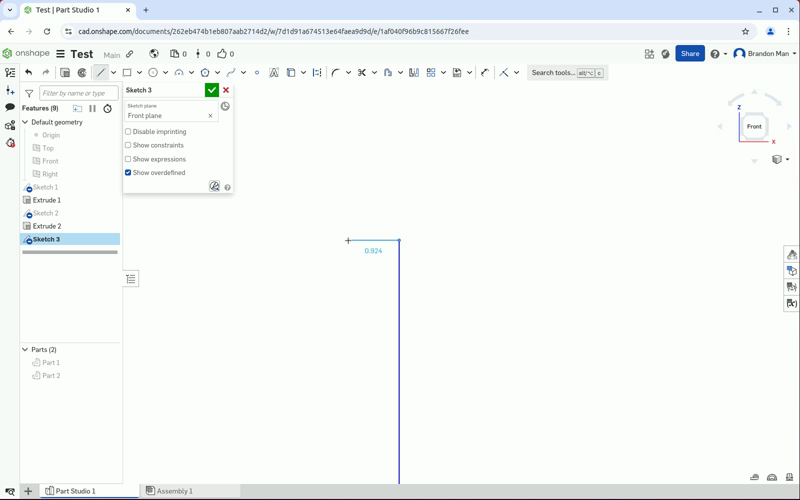
scroll(-6)
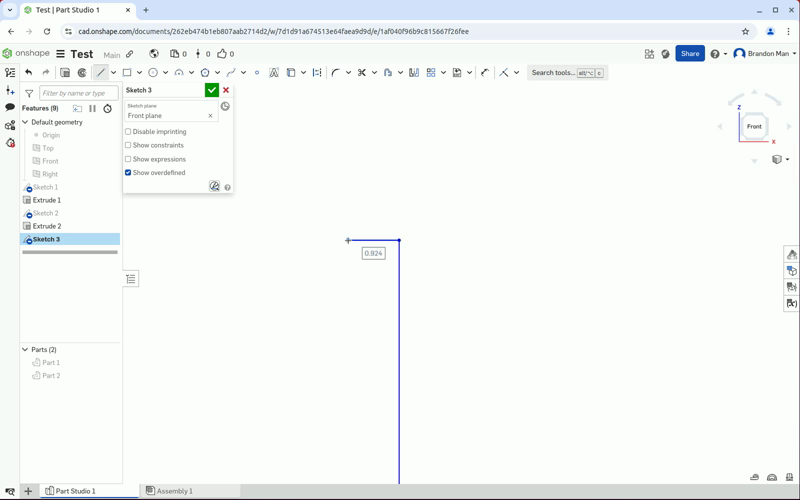
scroll(-6)
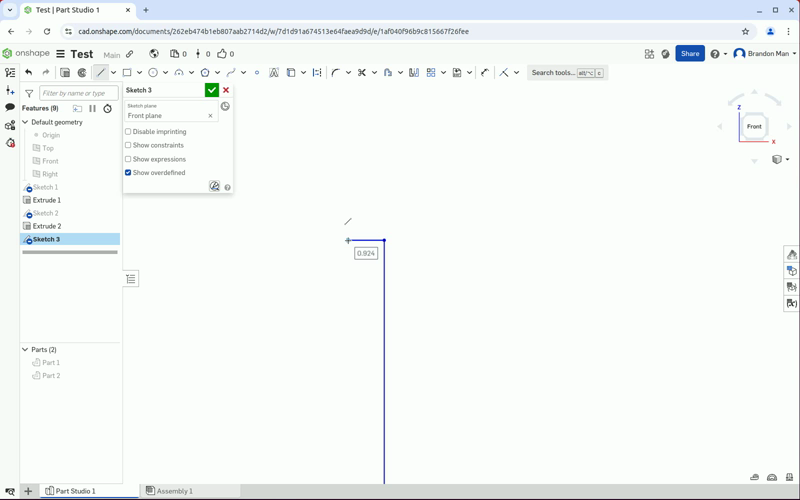
scroll(-6)
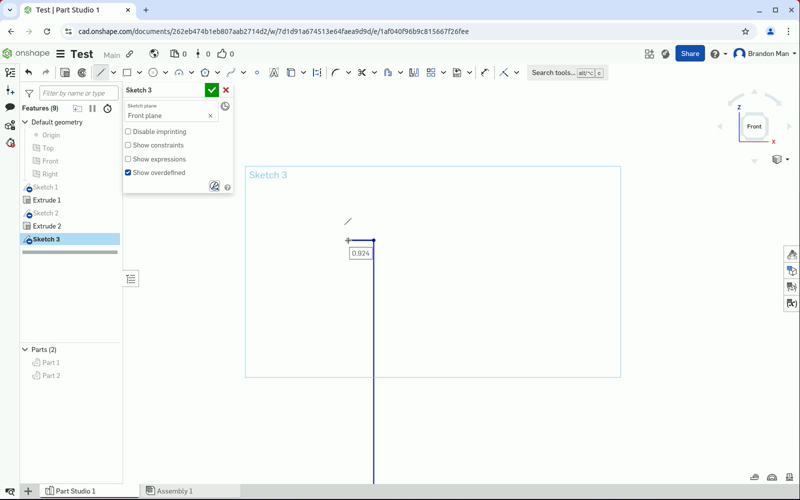
scroll(-6)
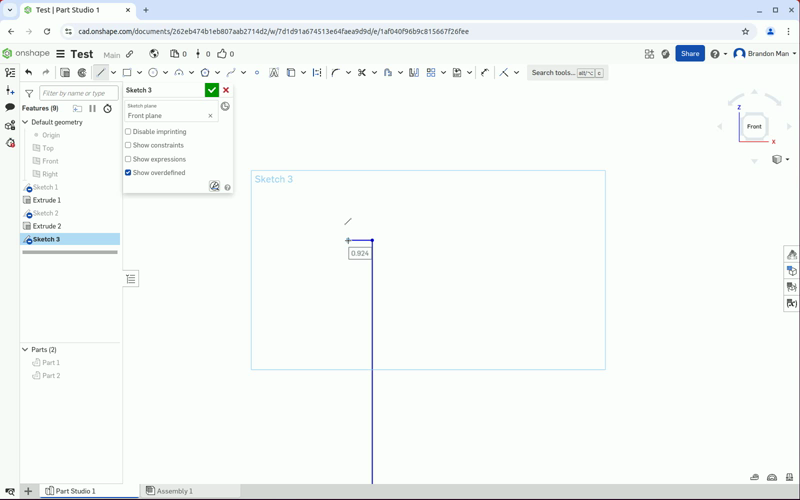
scroll(-6)
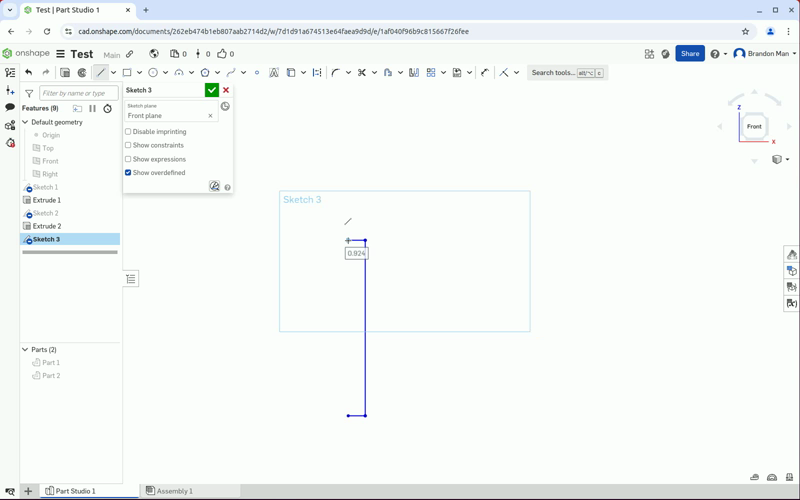
scroll(-6)
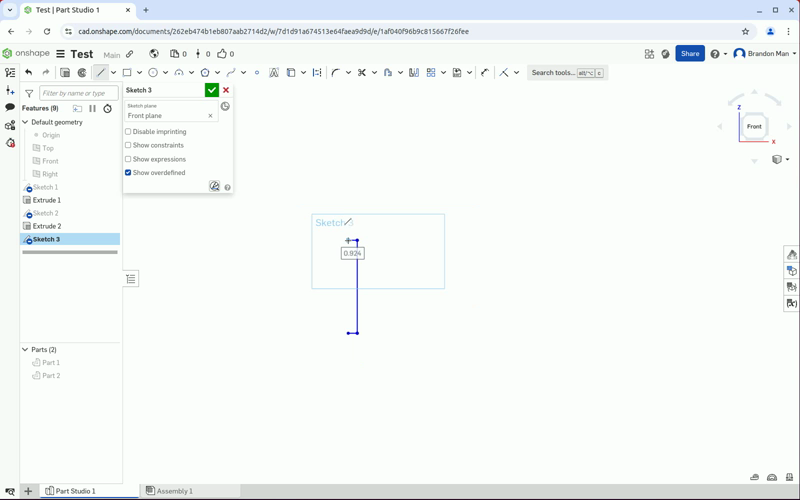
scroll(-6)
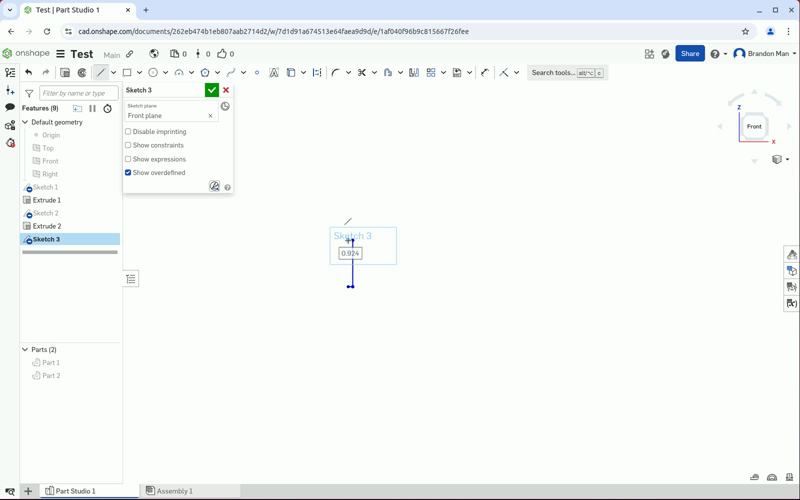
key_up(shift)
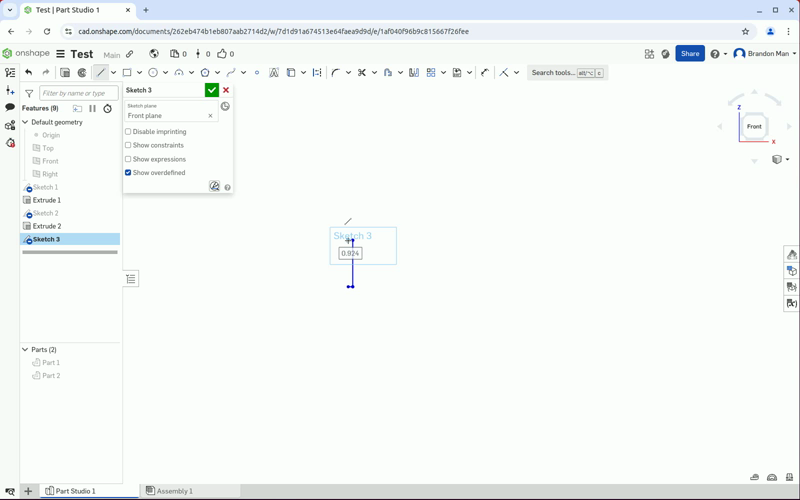
mouse_move(378, 240)
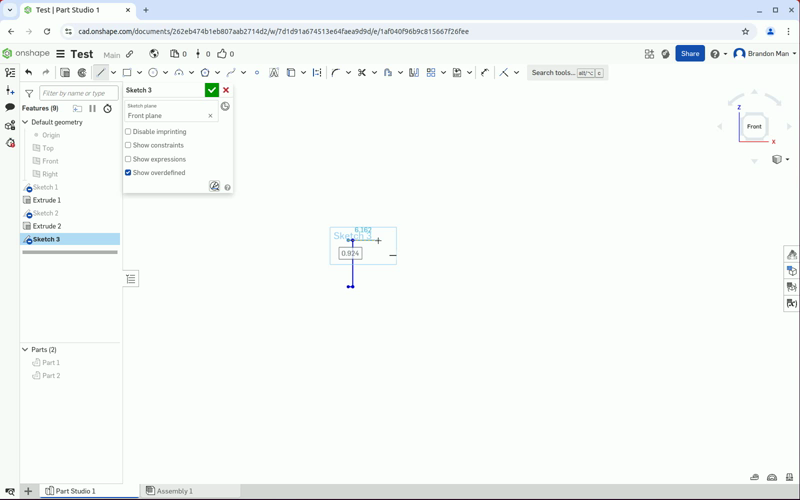
key_down(shift)
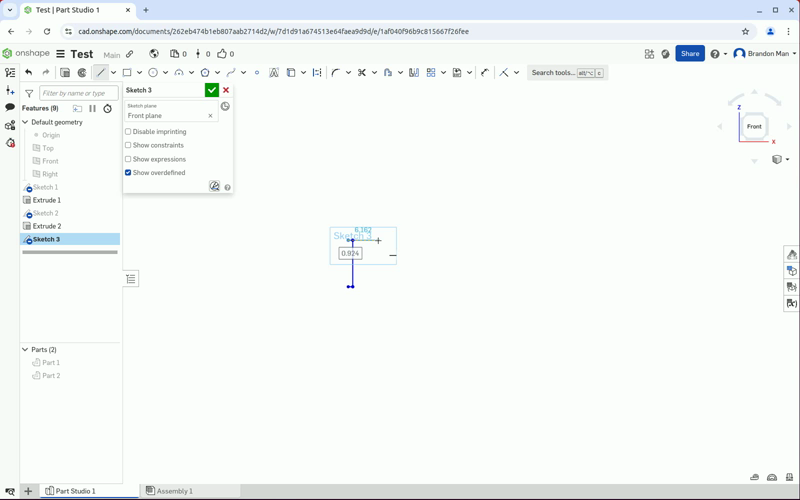
mouse_move(348, 286)
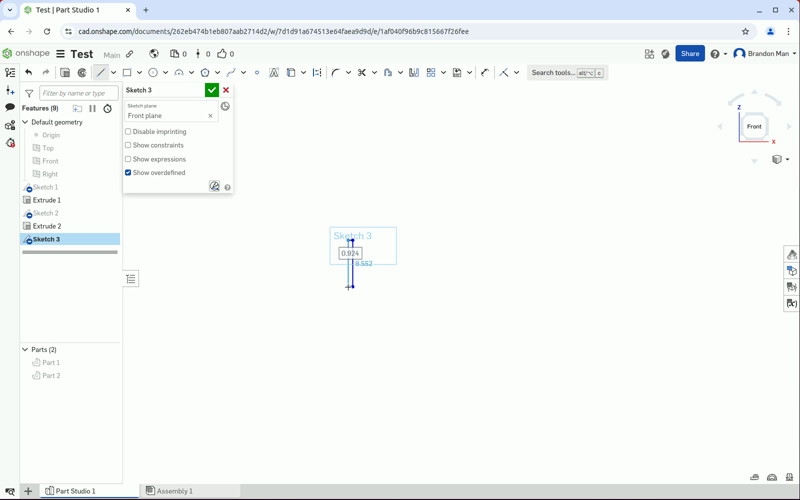
scroll(6)
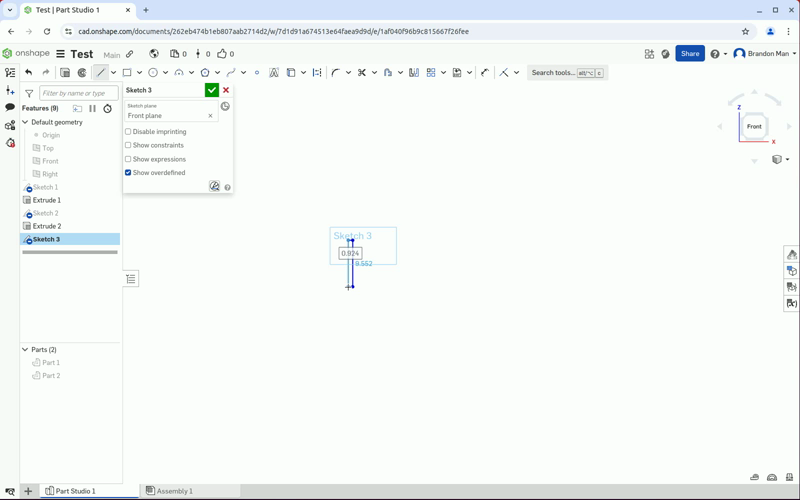
scroll(6)
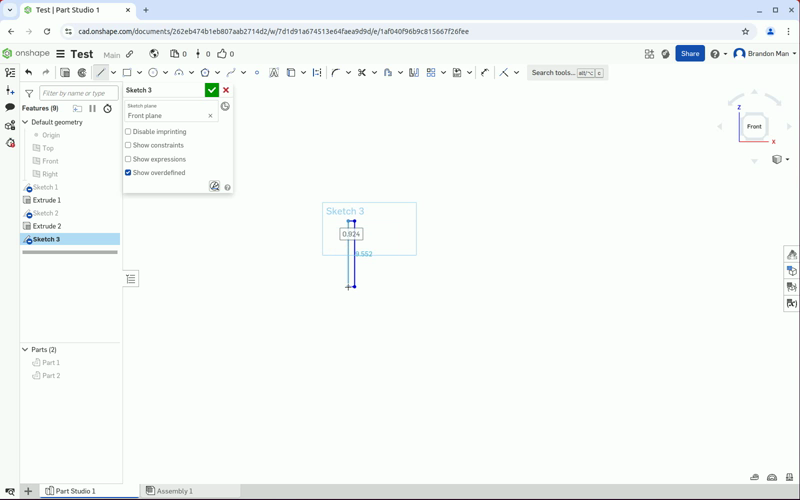
scroll(6)
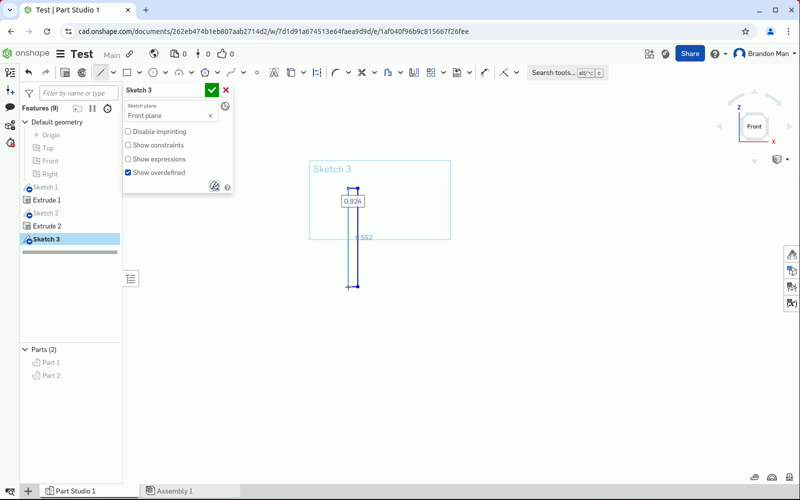
scroll(6)
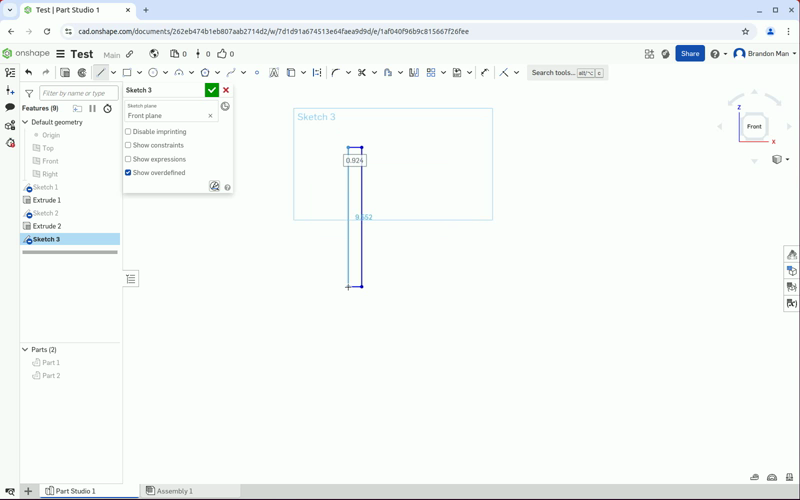
scroll(6)
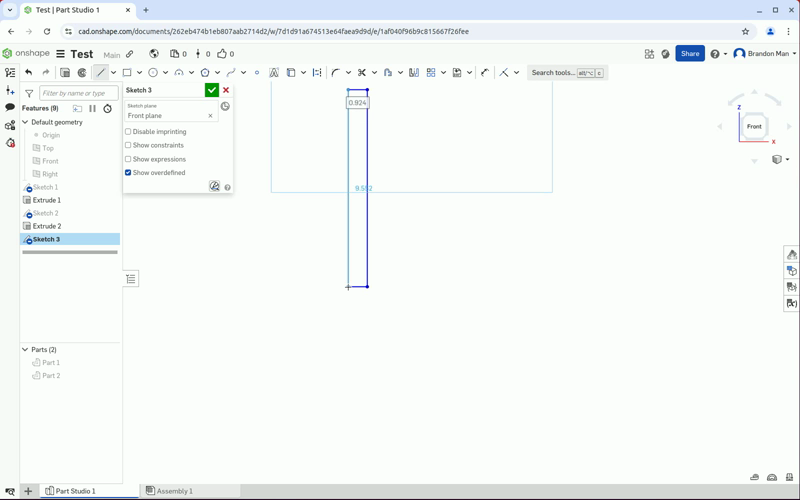
scroll(6)
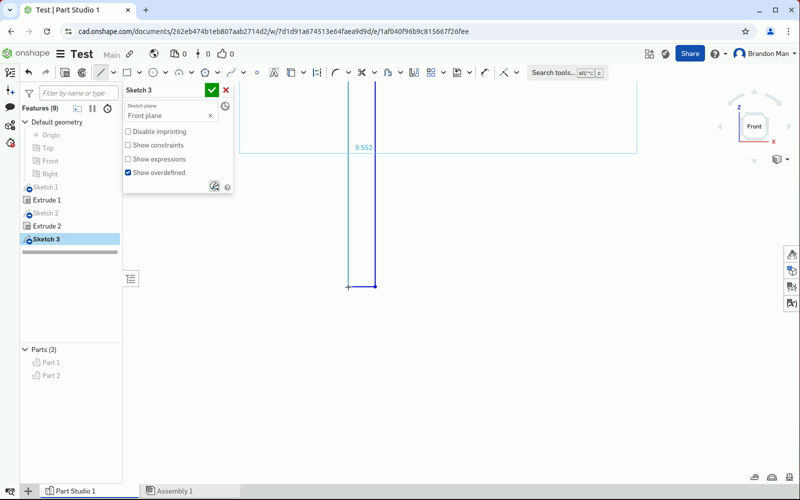
scroll(6)
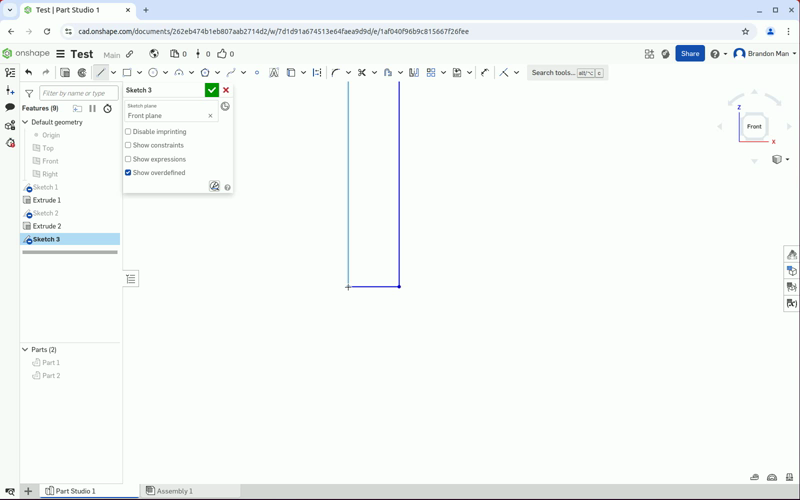
key_up(shift)
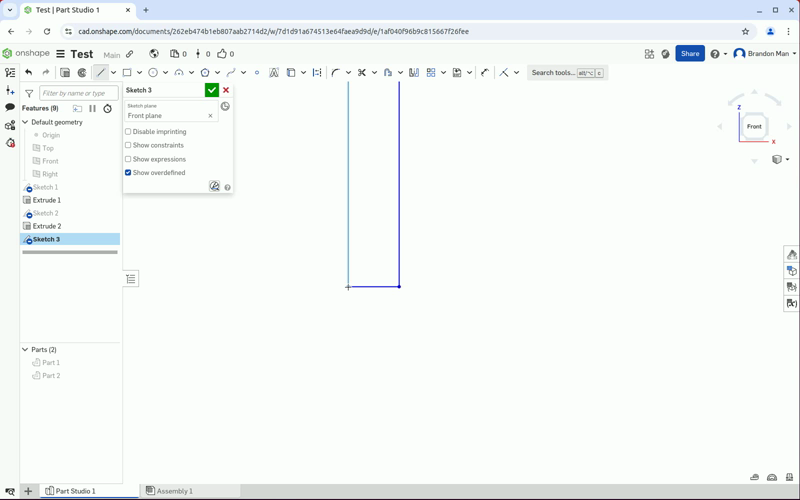
click(348, 286)
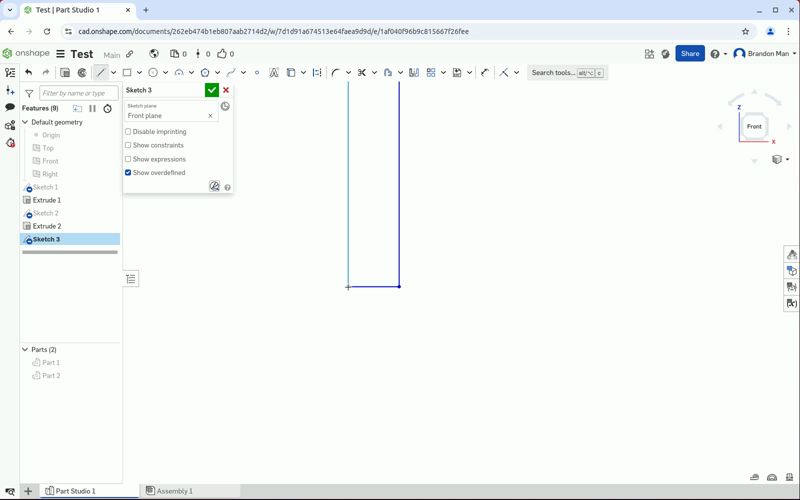
scroll(-6)
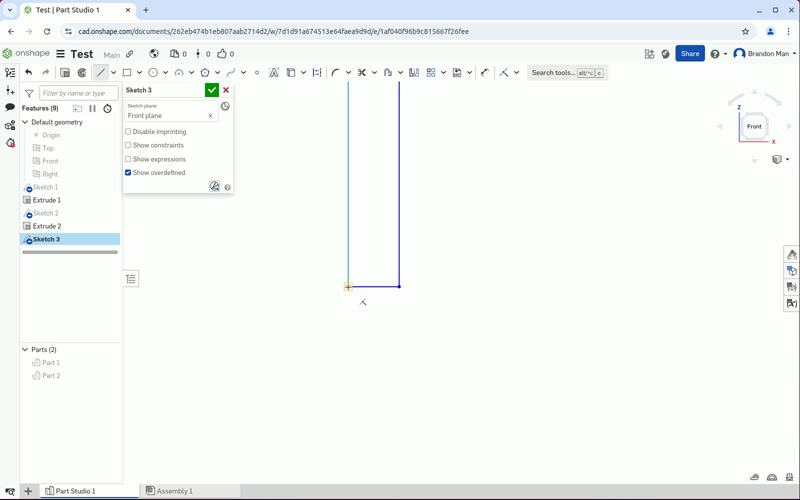
scroll(-6)
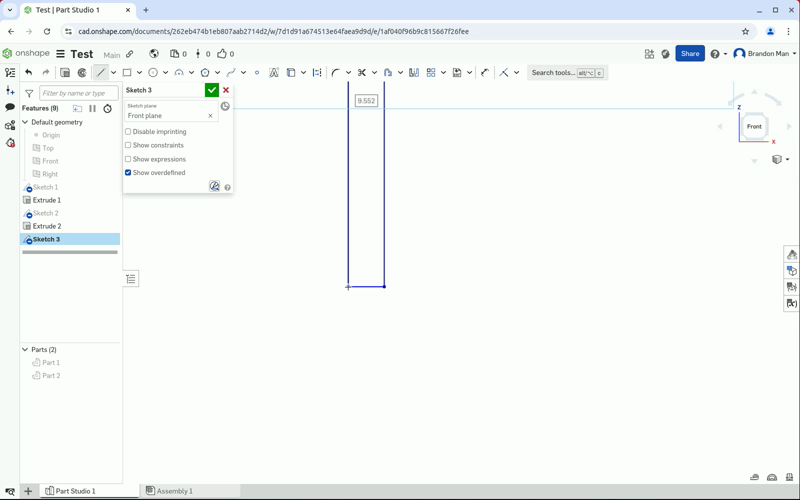
scroll(-6)
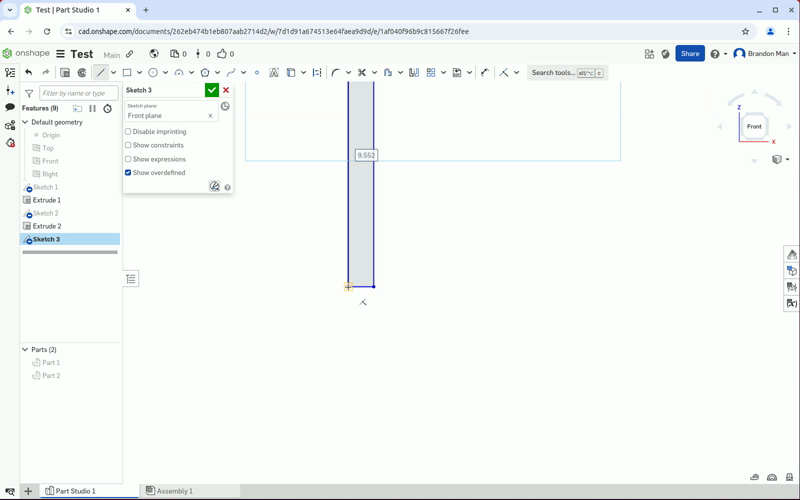
scroll(-6)
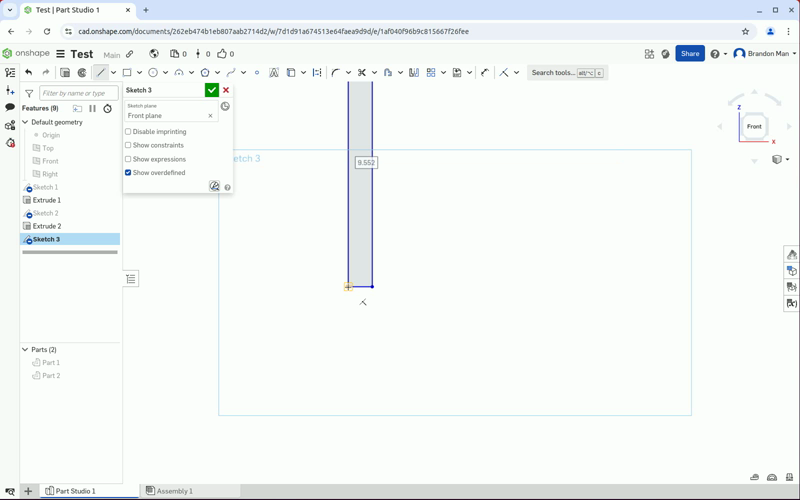
scroll(-6)
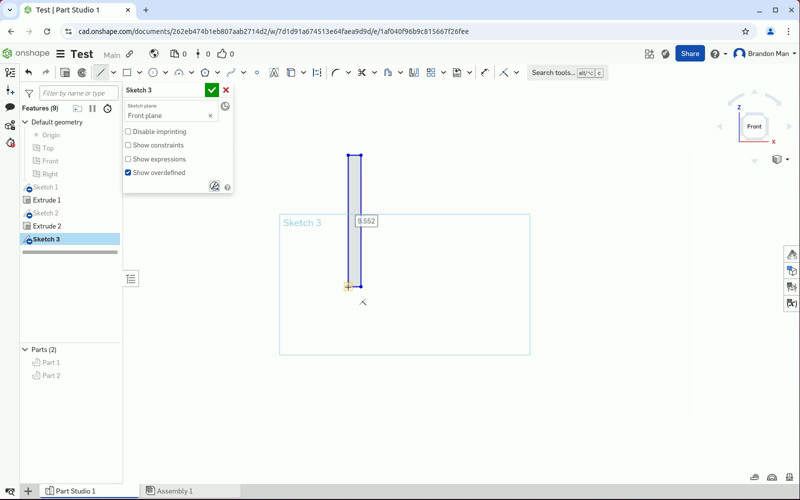
scroll(-6)
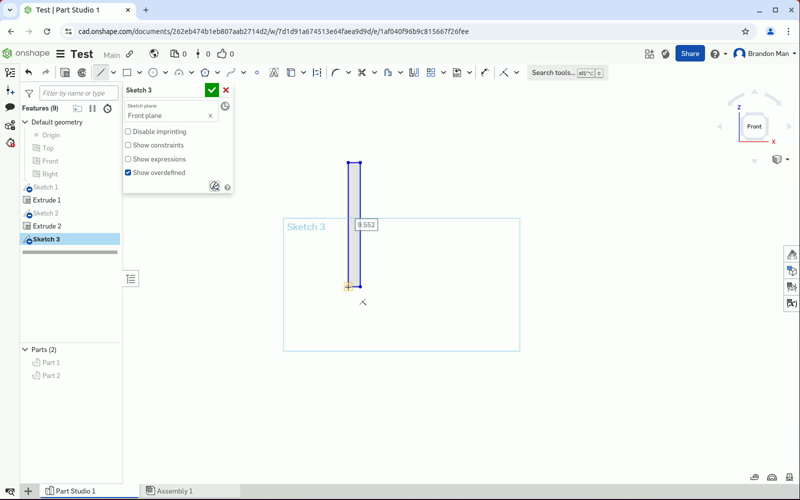
scroll(-6)
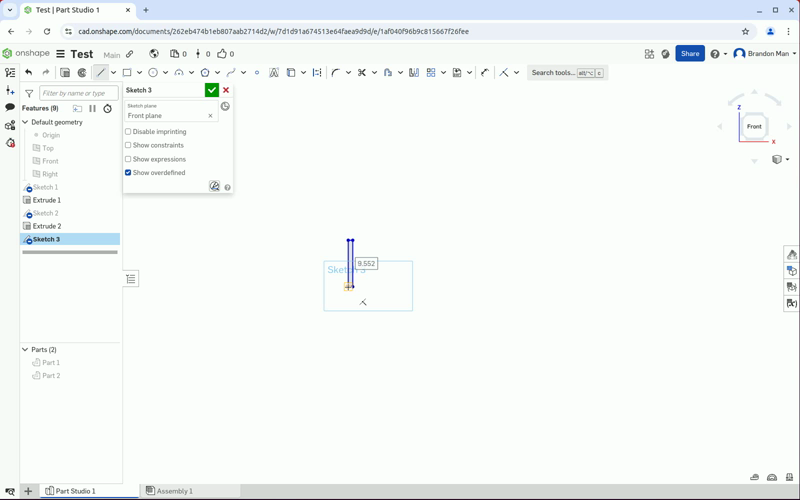
key(esc)
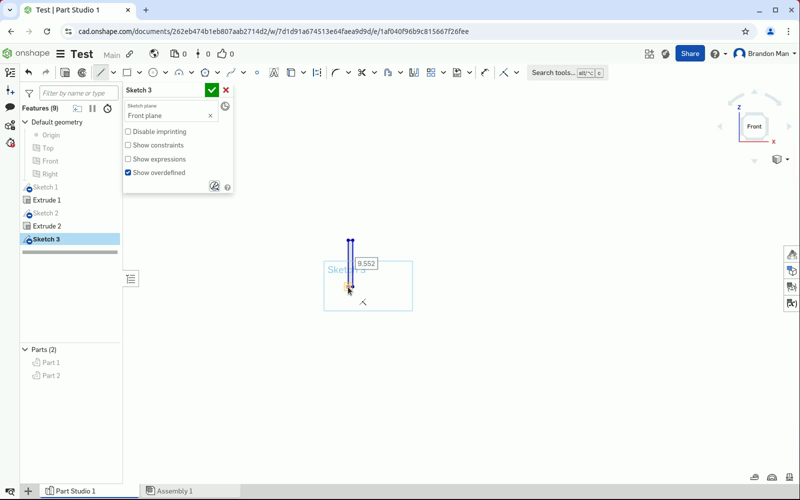
mouse_move(352, 274)
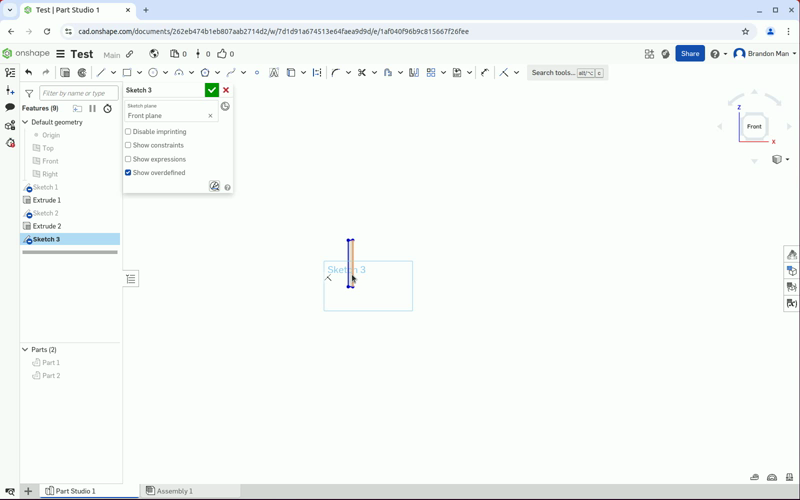
scroll(6)
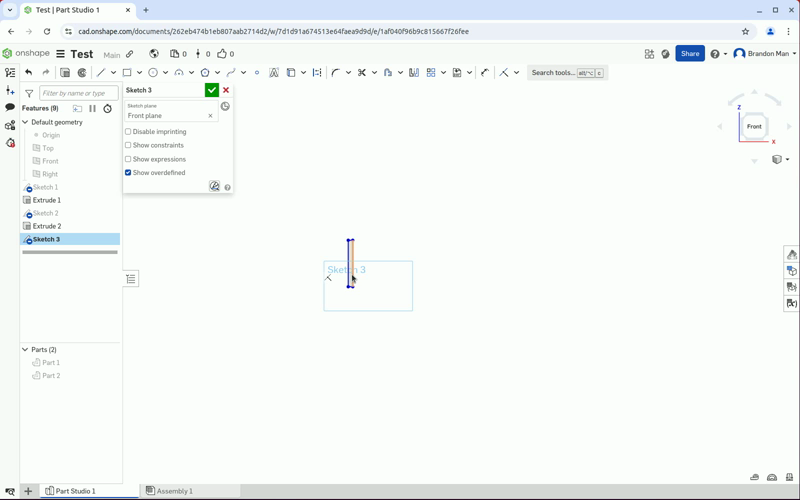
scroll(6)
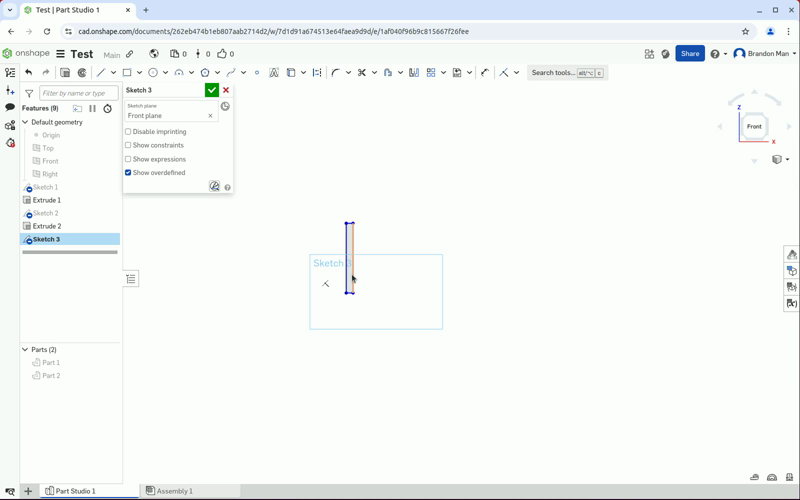
scroll(6)
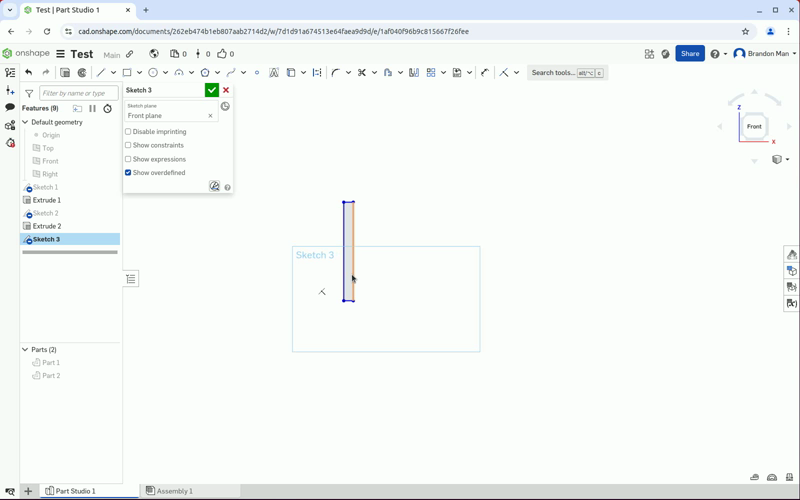
scroll(6)
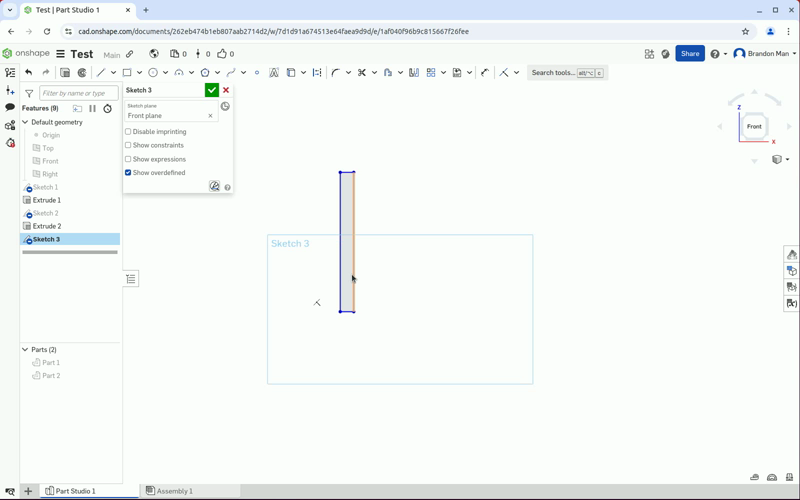
scroll(6)
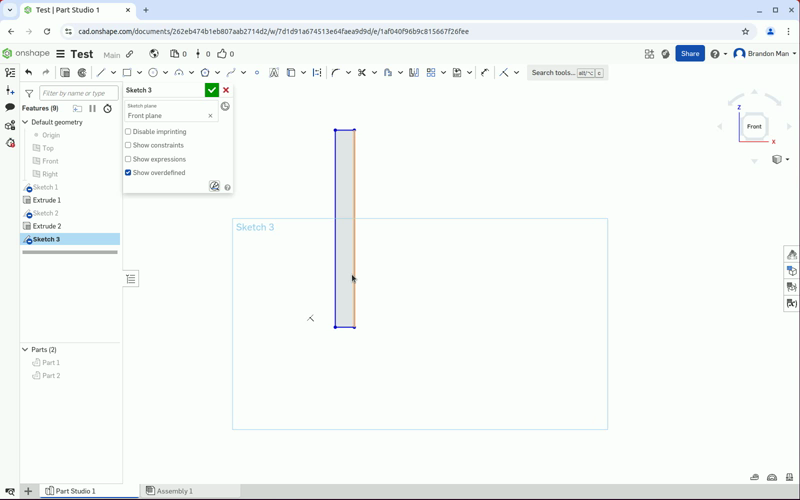
scroll(6)
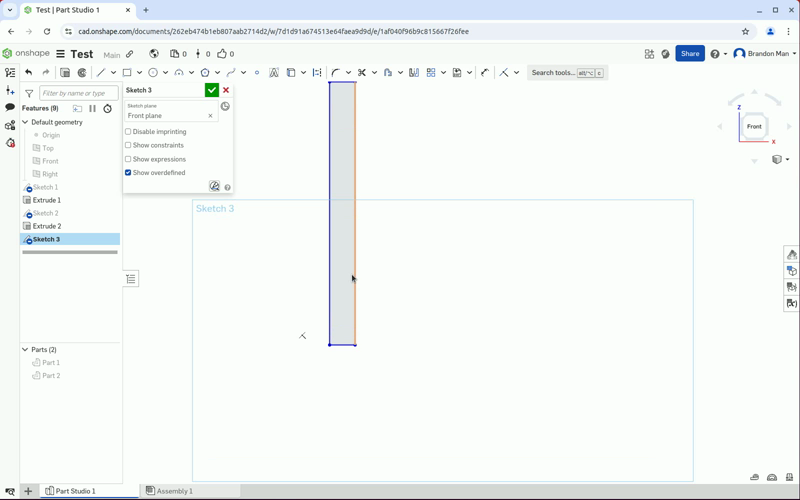
scroll(6)
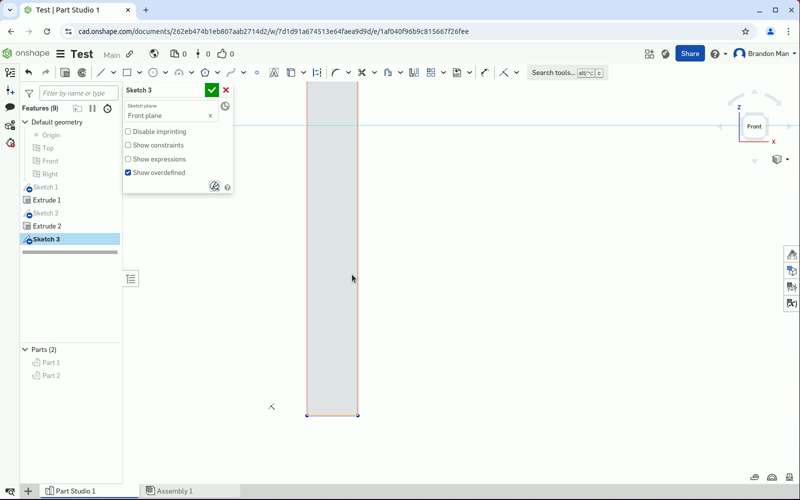
click(352, 274)
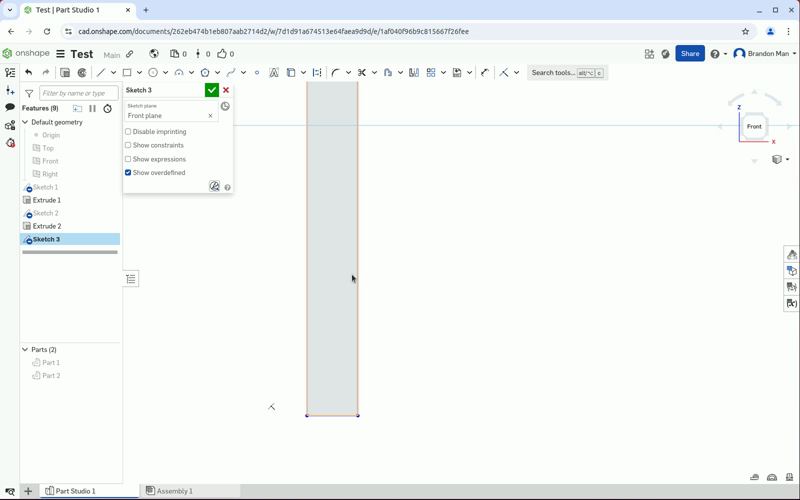
scroll(-6)
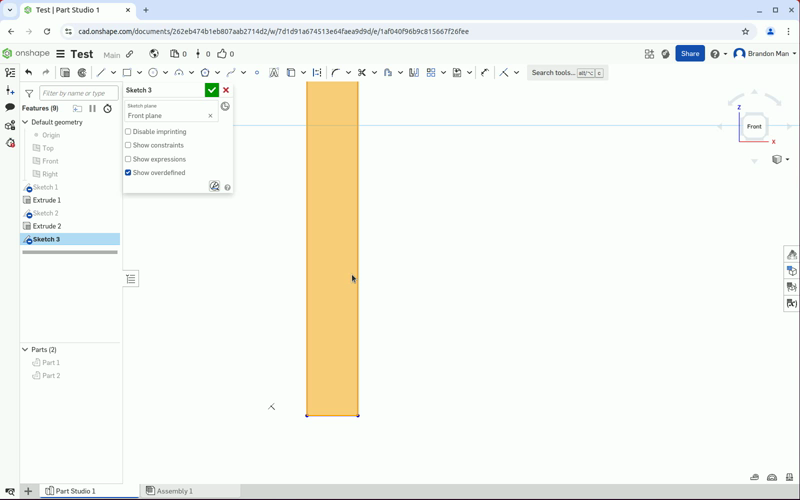
scroll(-6)
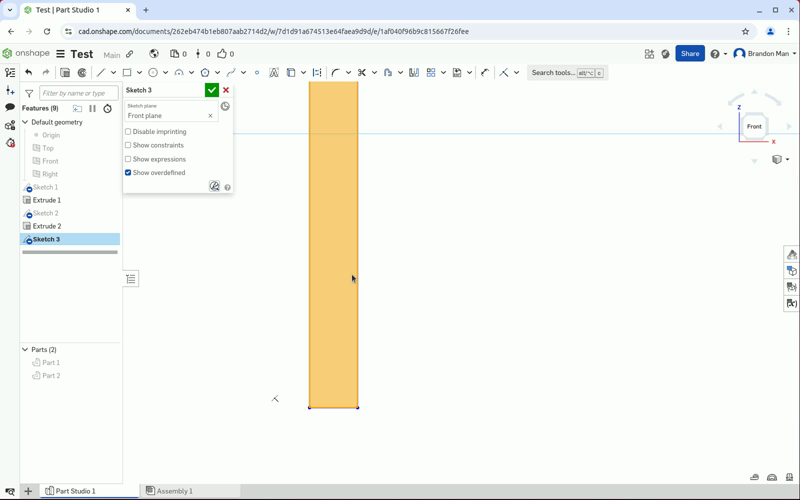
scroll(-6)
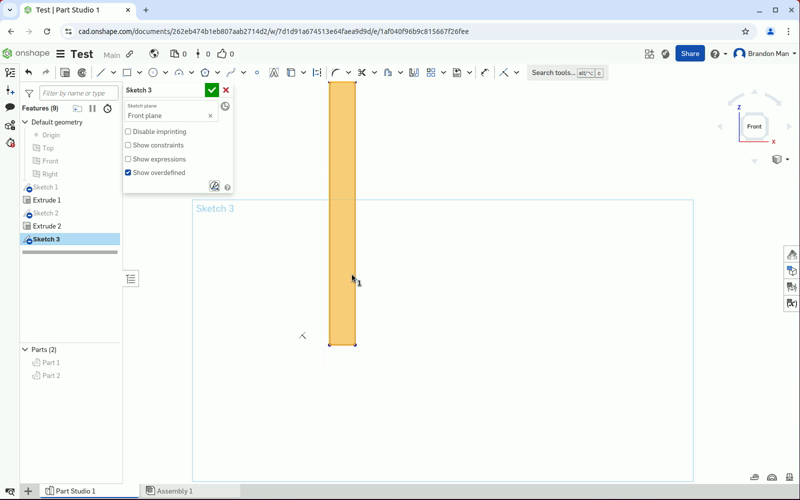
scroll(-6)
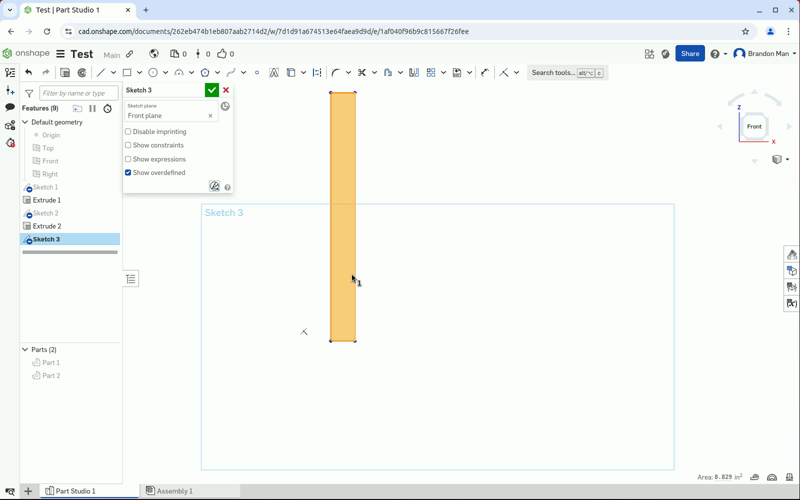
scroll(-6)
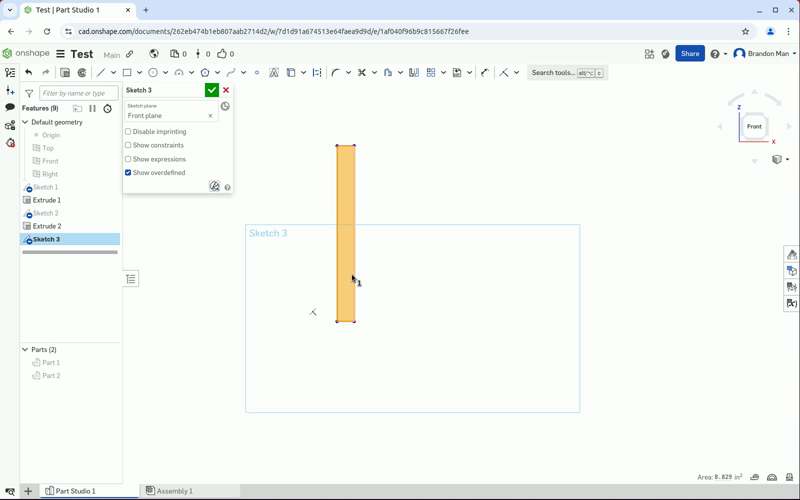
scroll(-6)
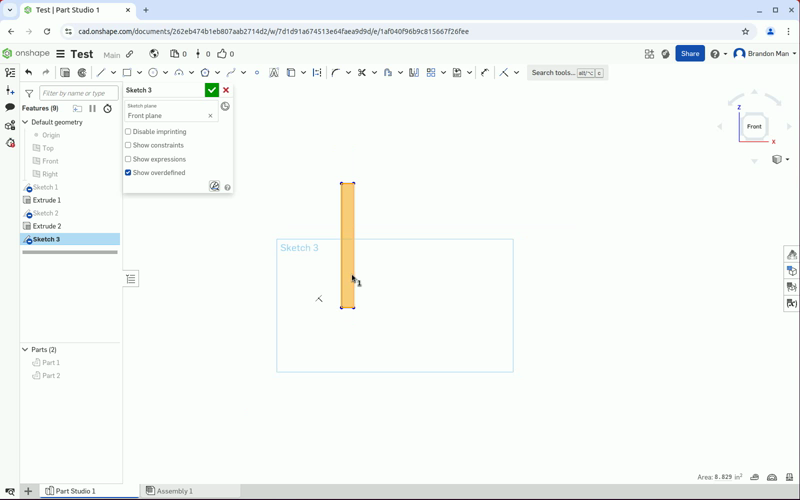
scroll(-6)
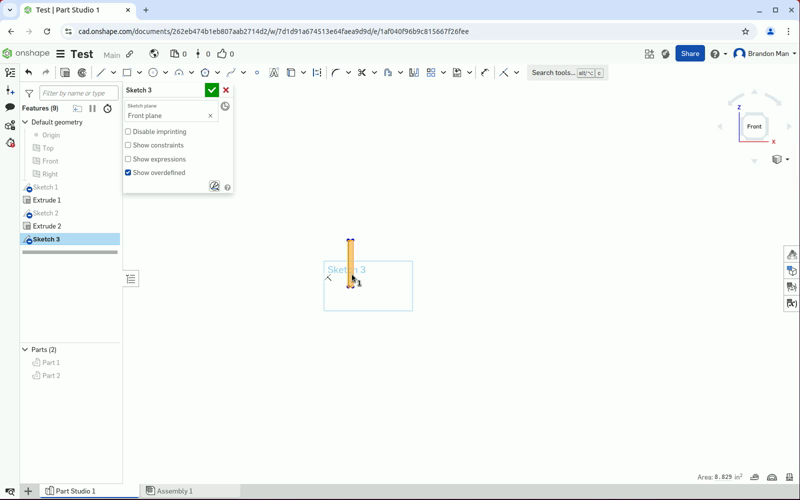
mouse_move(73, 352)
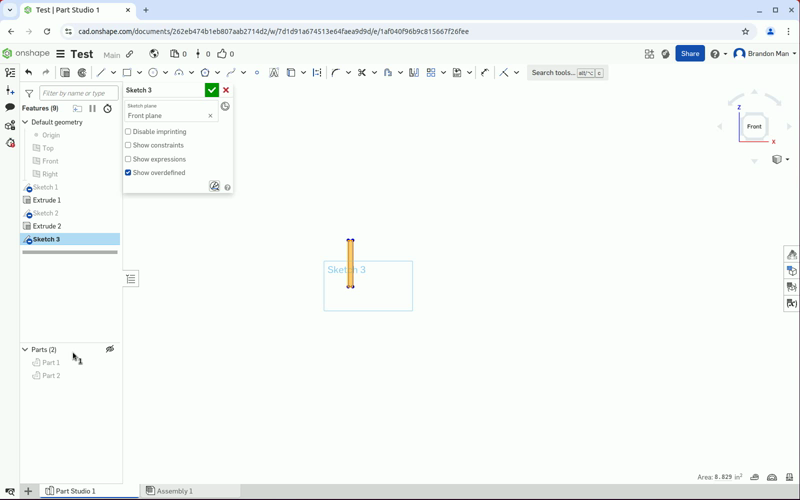
key(shift+y)
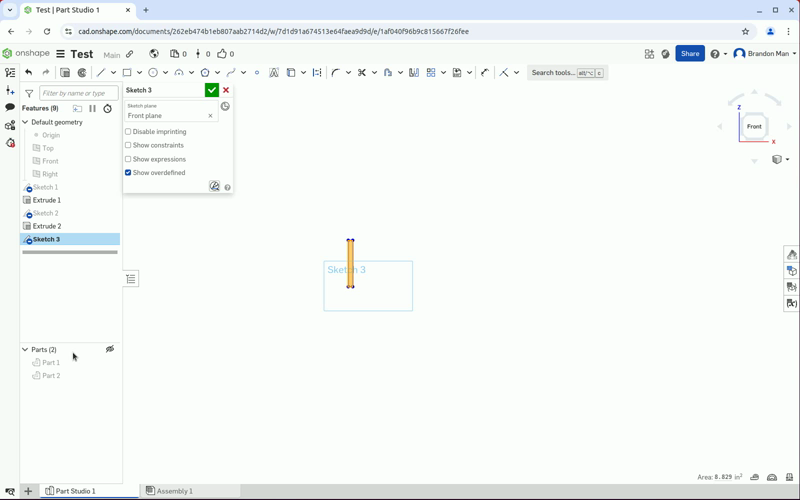
key(shift+e)
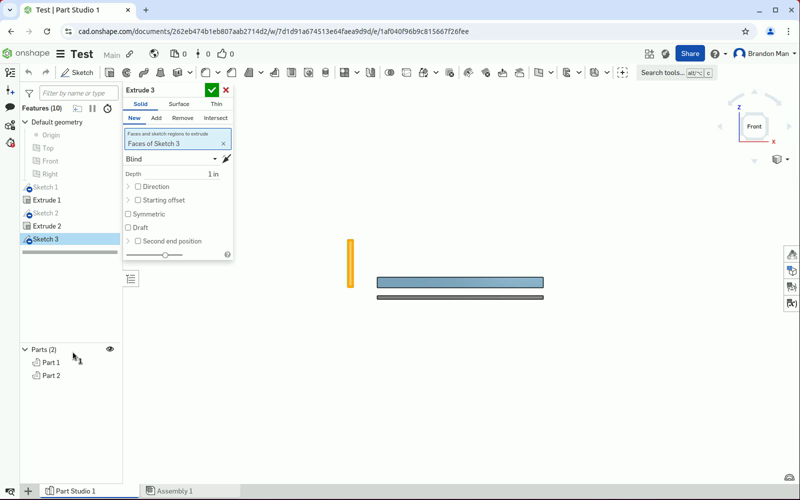
mouse_move(143, 106)
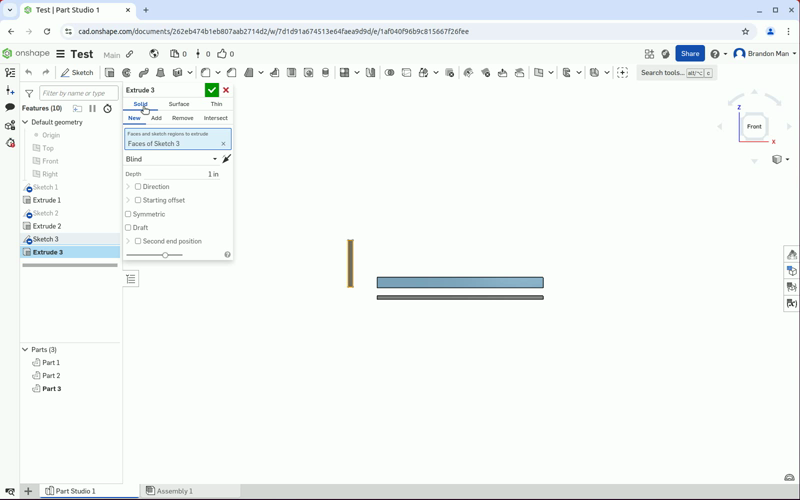
click(143, 106)
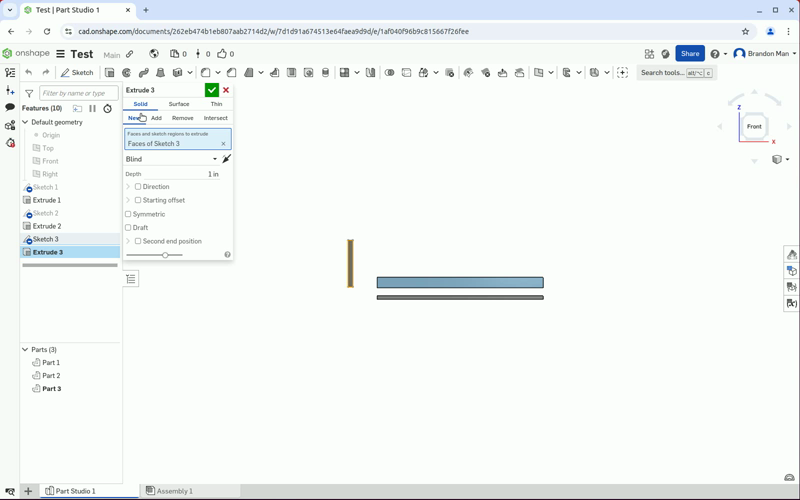
mouse_move(137, 120)
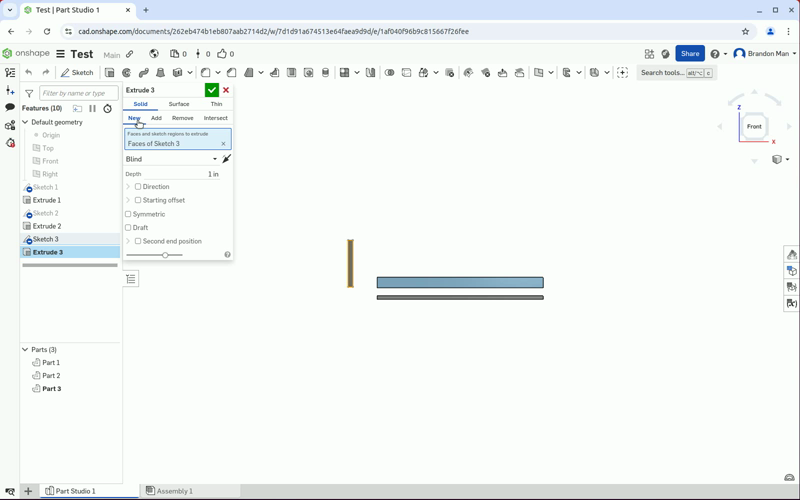
click(137, 120)
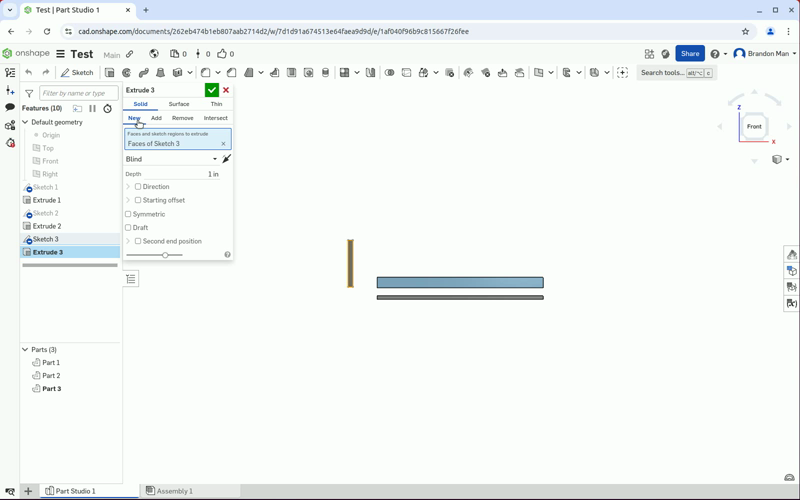
key(tab, 4)
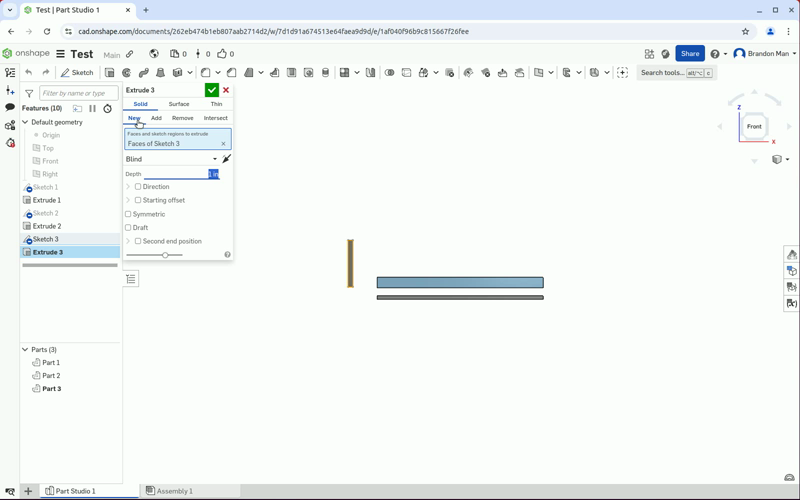
text(0.963)
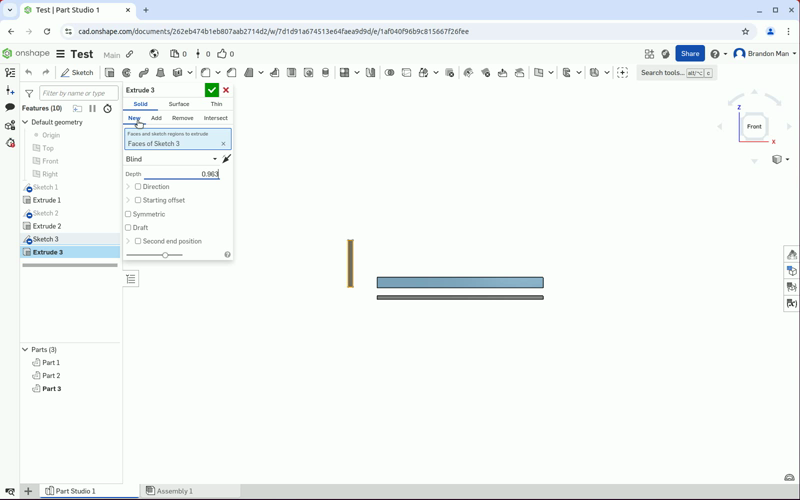
key(enter)
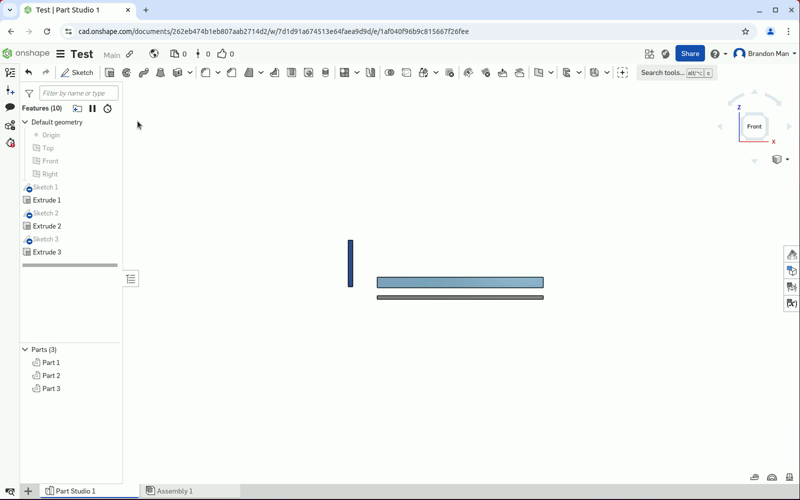
key(shift+h)
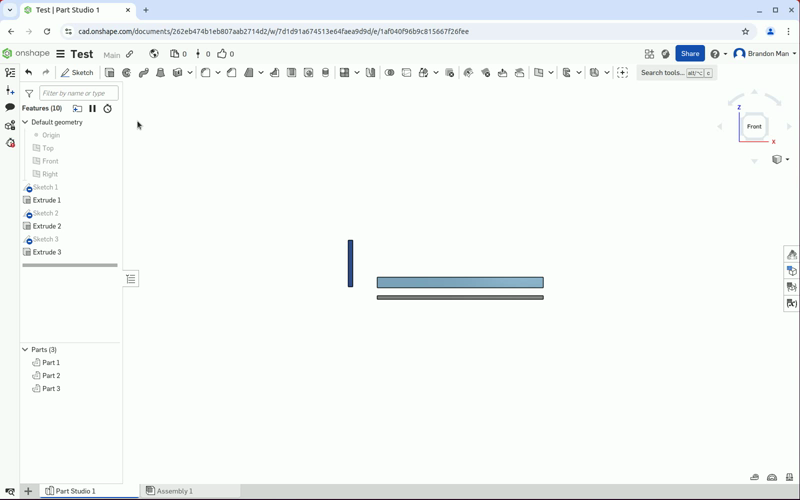
key(shift+h)
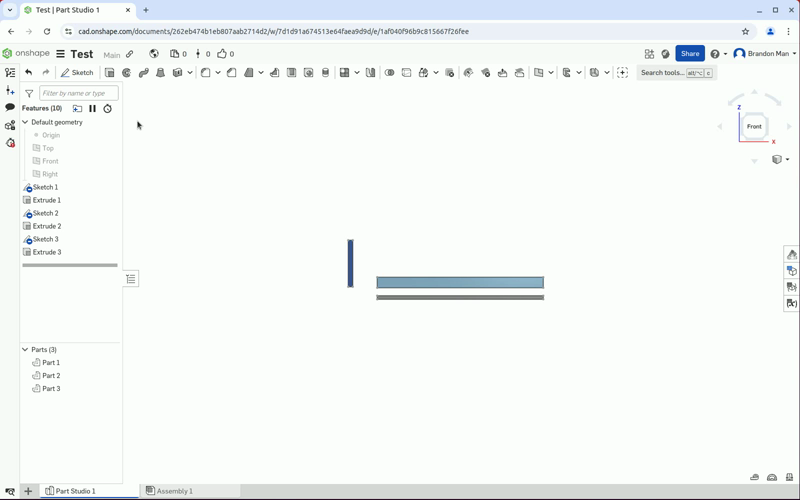
key(shift+7)
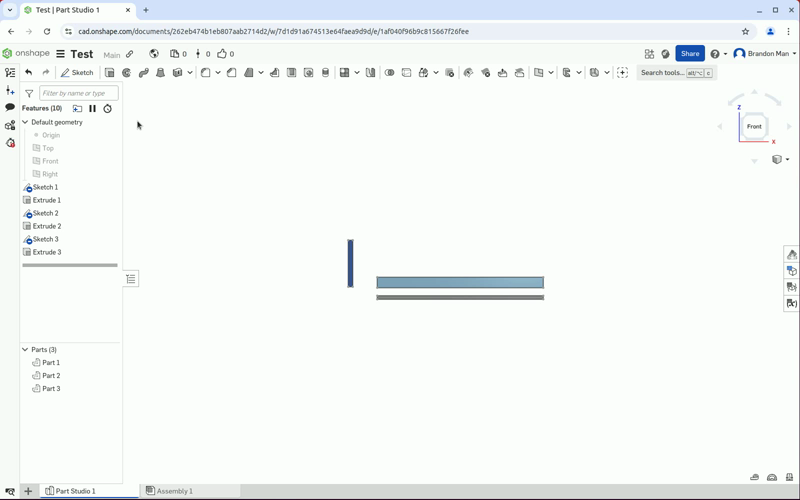
key(left, 2)
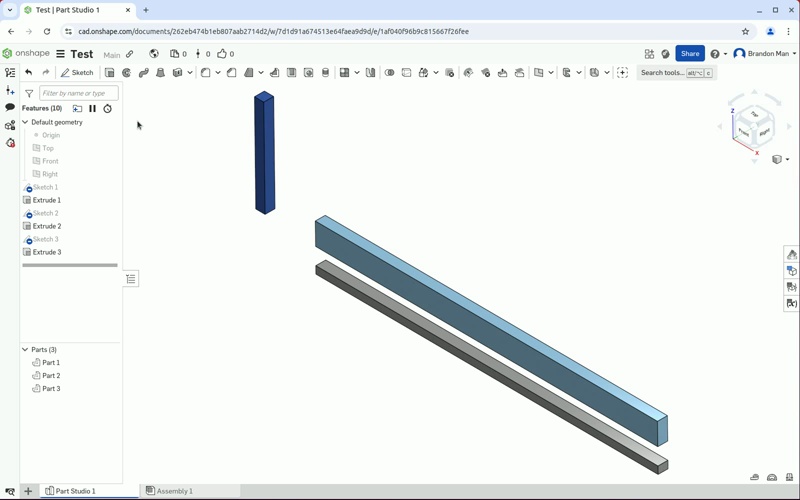
key(down, 2)
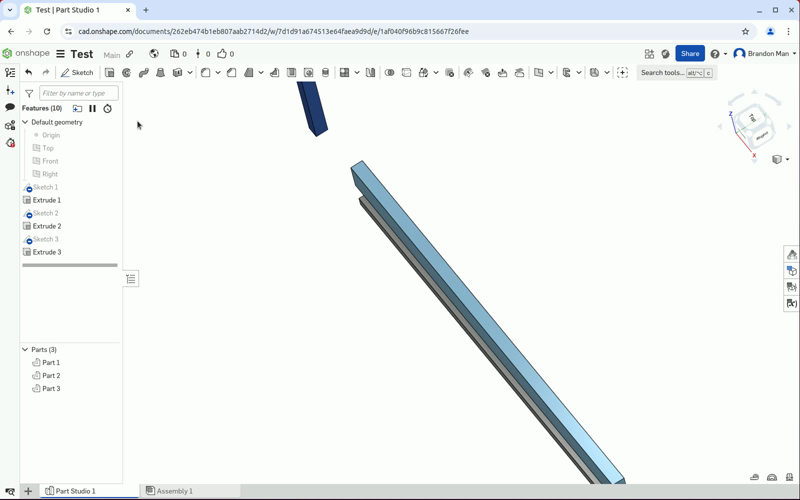
key(up, 2)
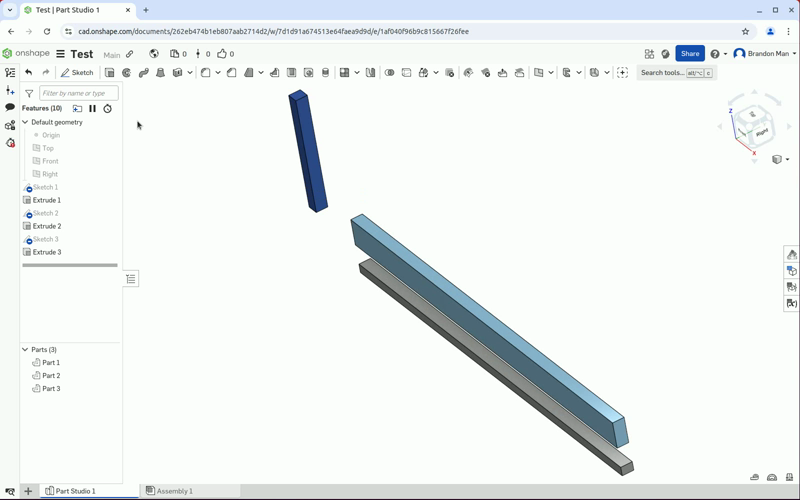
key(right, 2)
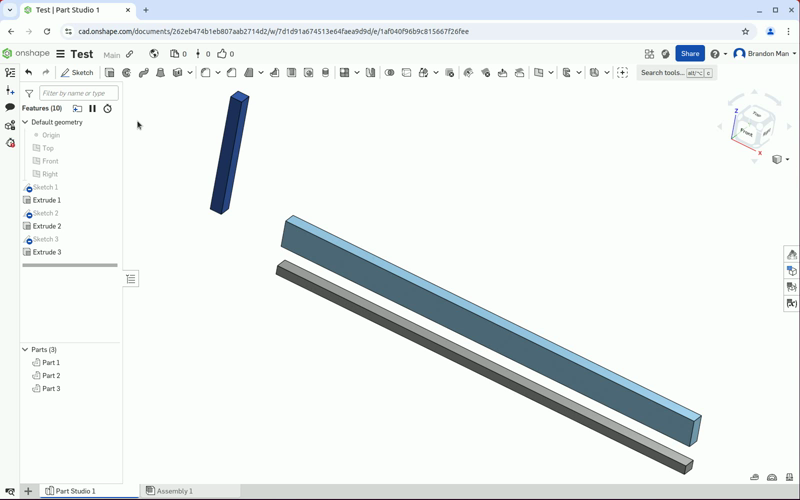
mouse_move(73, 189)
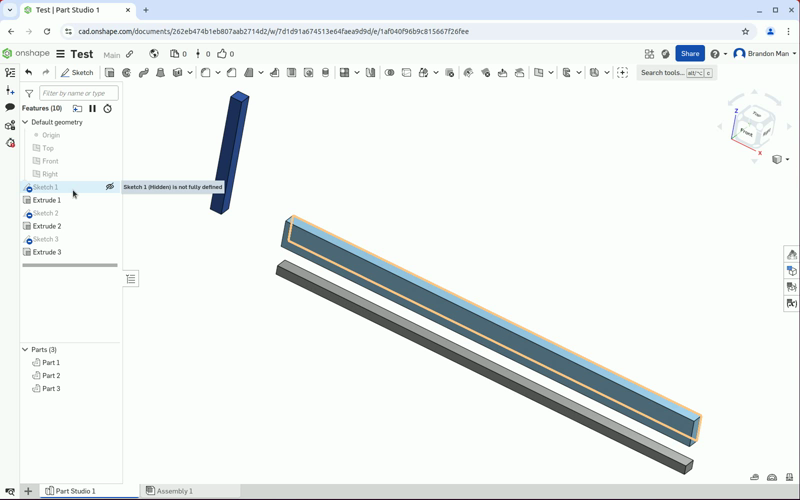
click(73, 189)